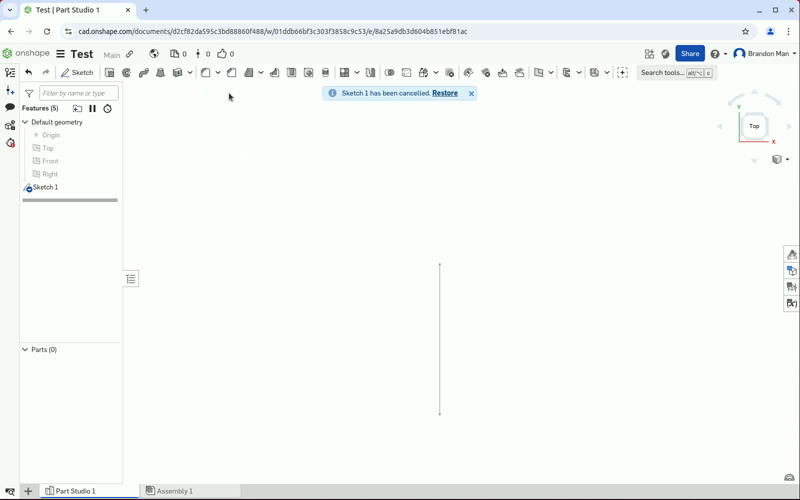
key(shift+h)
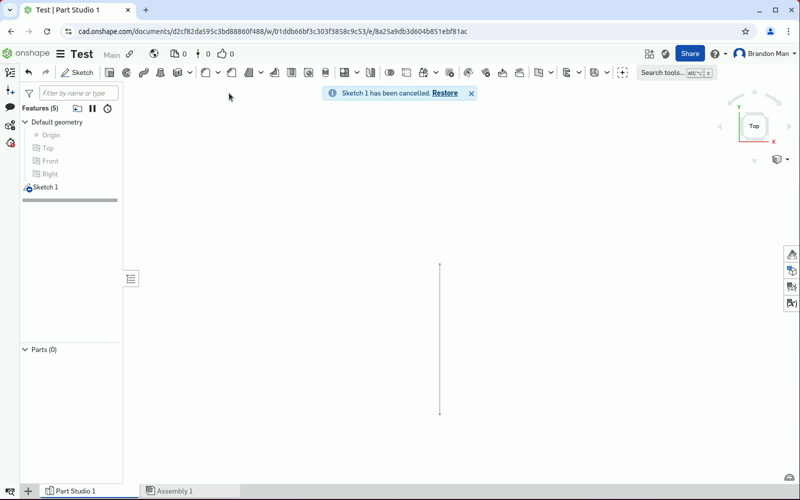
key(shift+s)
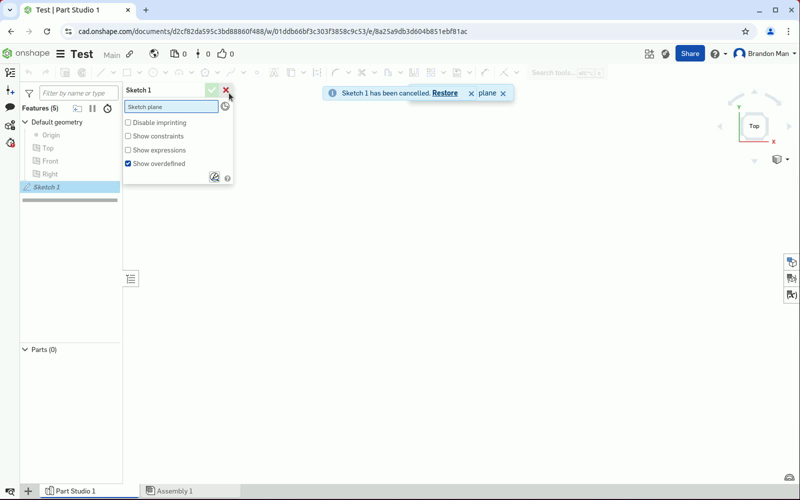
mouse_move(73, 150)
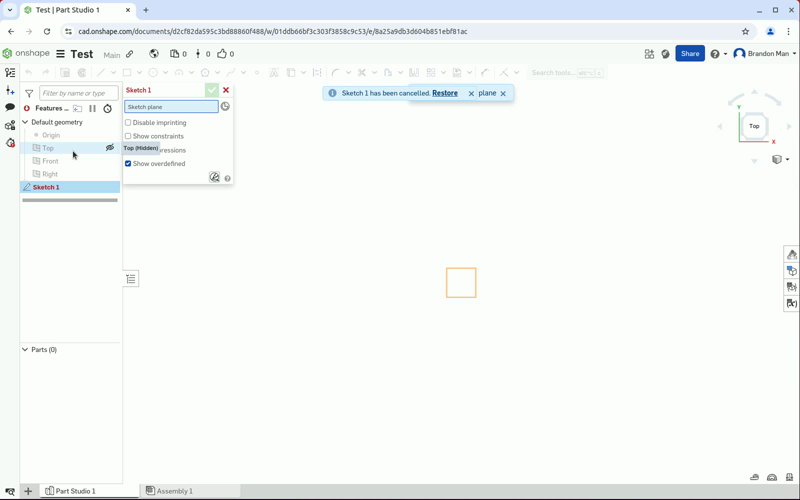
click(73, 150)
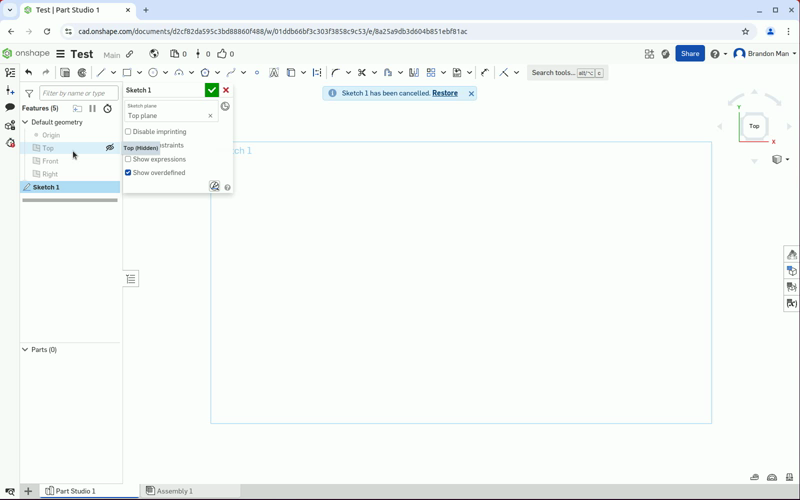
mouse_move(73, 352)
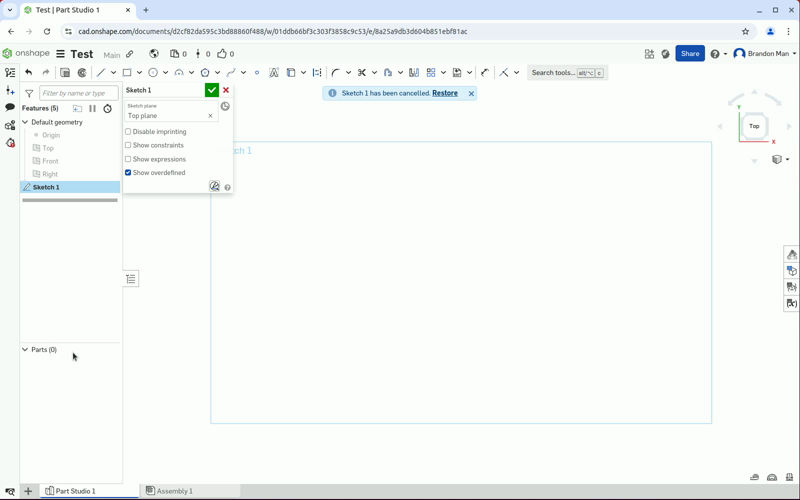
key(y)
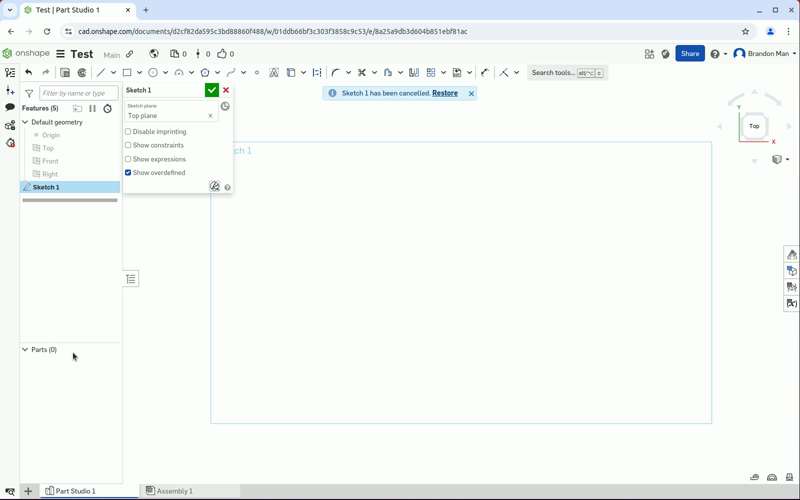
key(l)
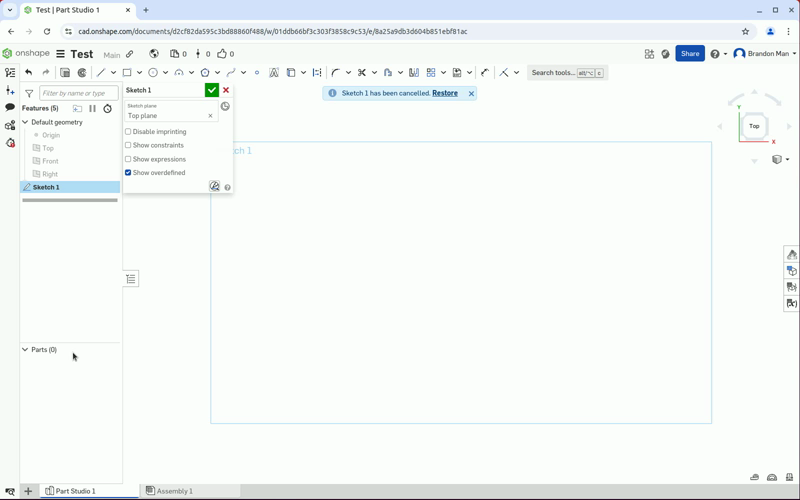
key_down(shift)
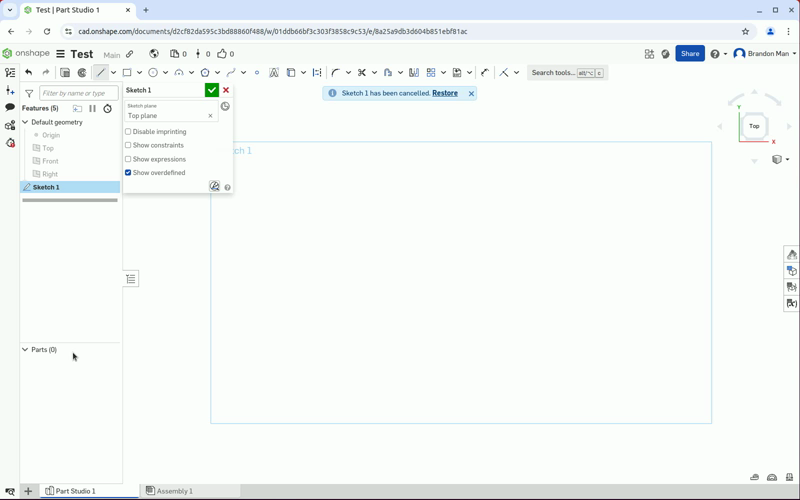
mouse_move(498, 282)
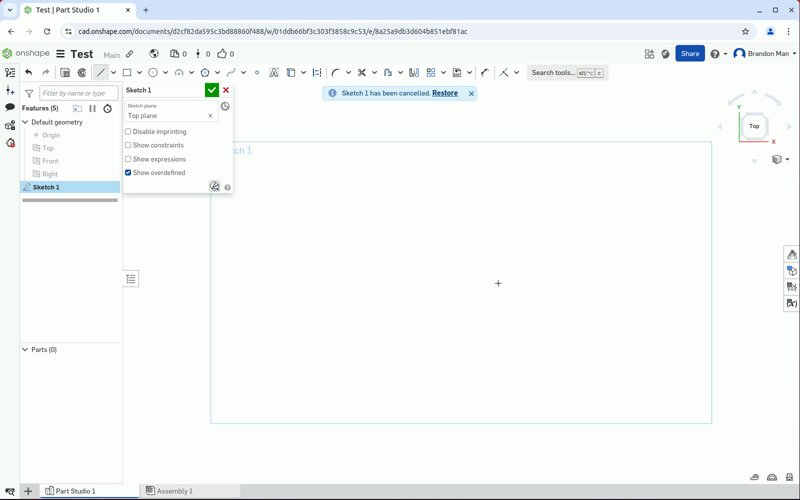
click(498, 282)
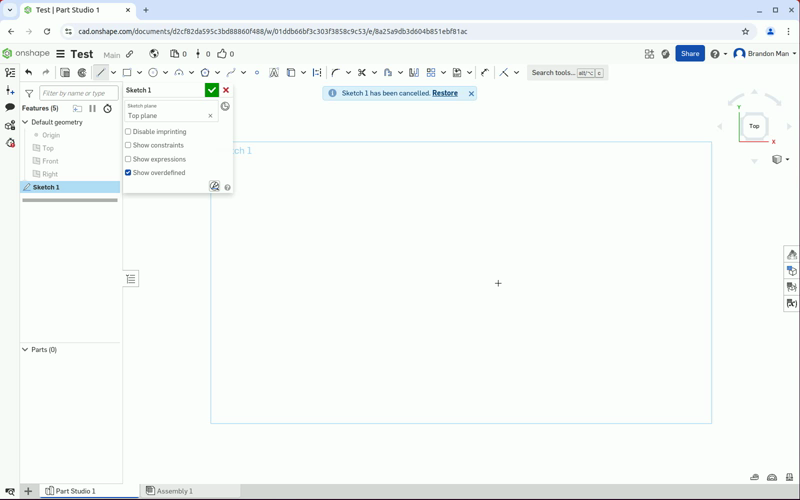
key_up(shift)
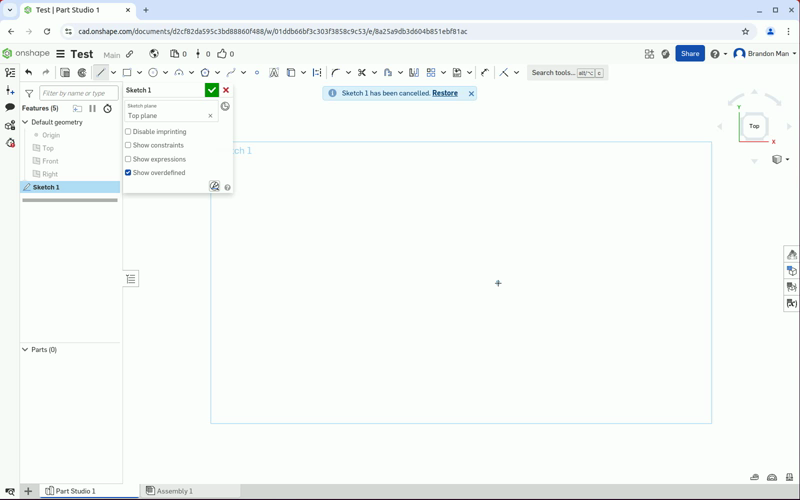
key_down(shift)
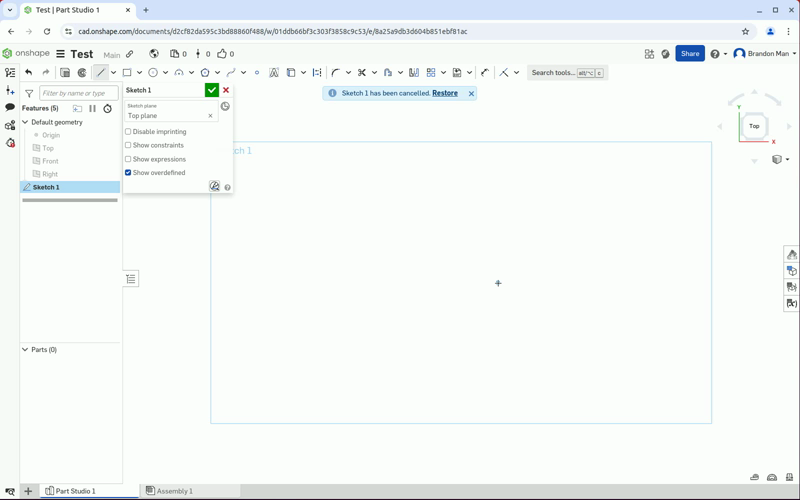
mouse_move(528, 282)
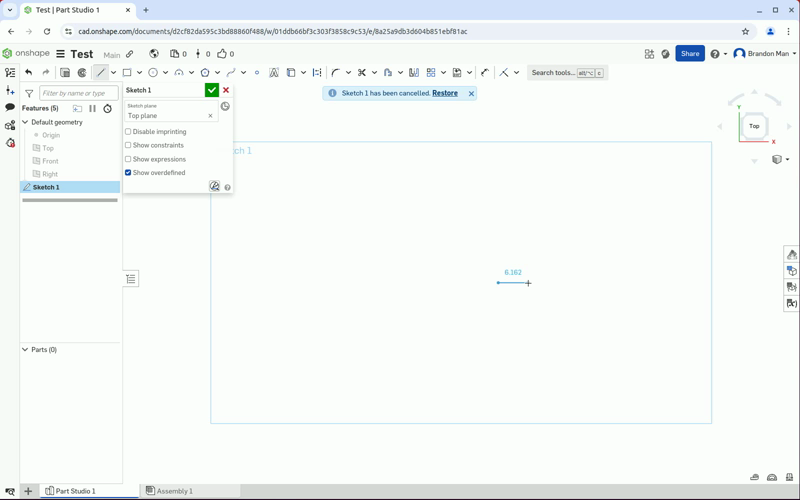
mouse_move(536, 282)
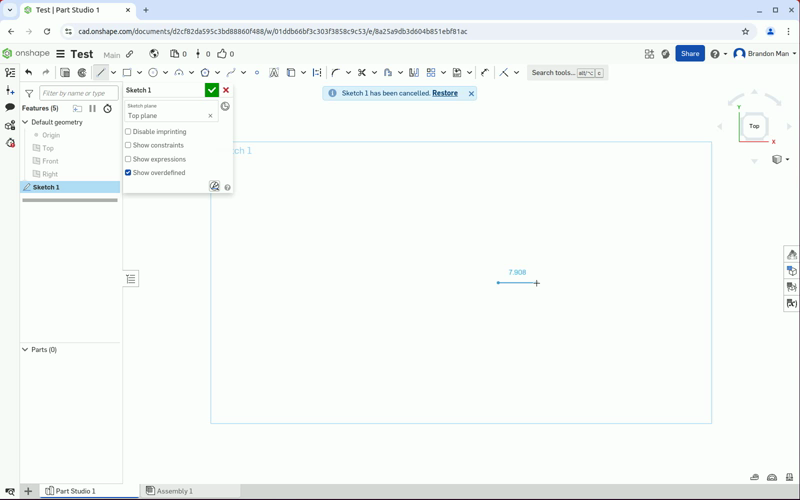
click(536, 282)
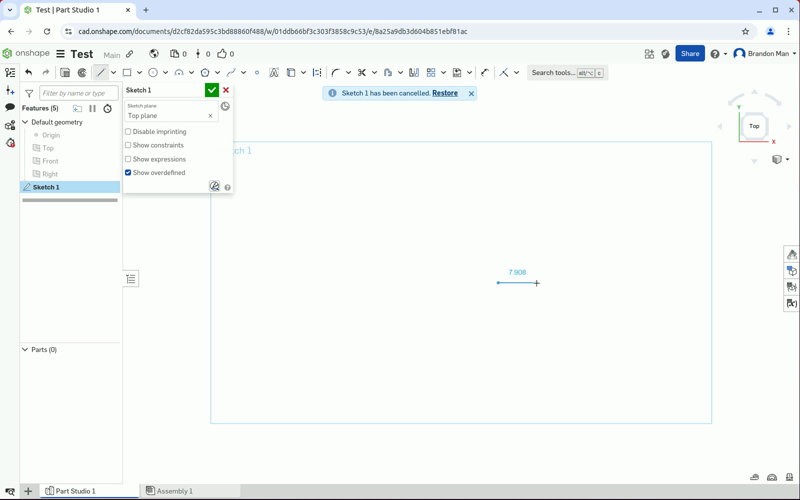
key_up(shift)
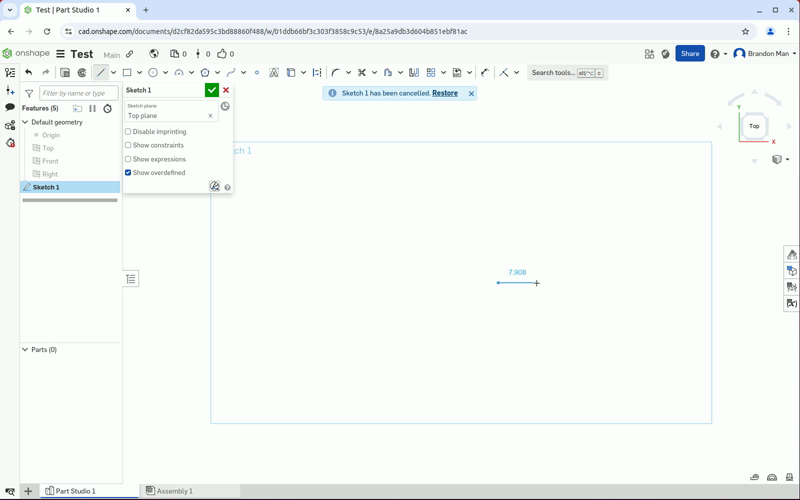
key_down(shift)
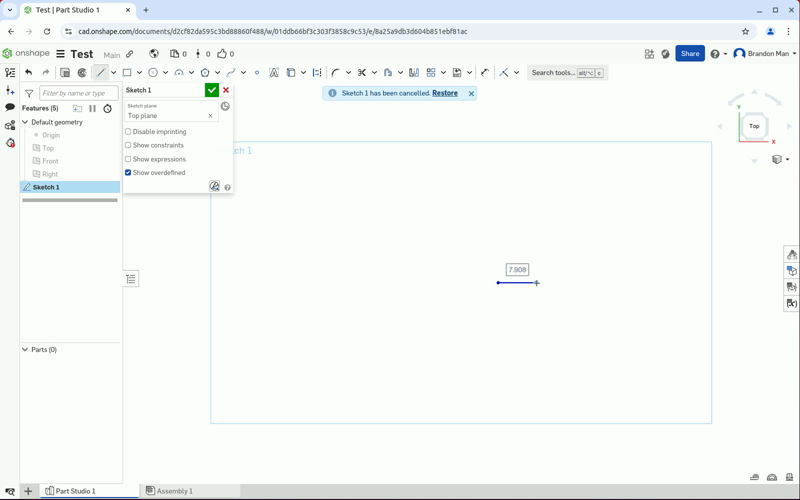
mouse_move(566, 282)
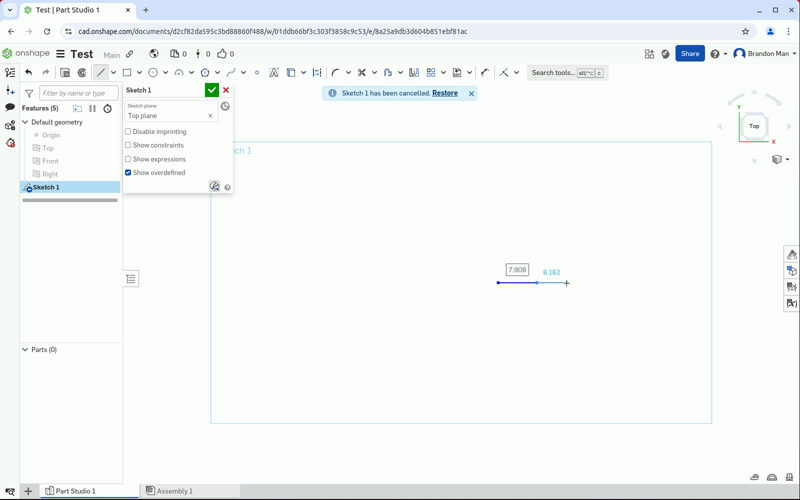
mouse_move(536, 244)
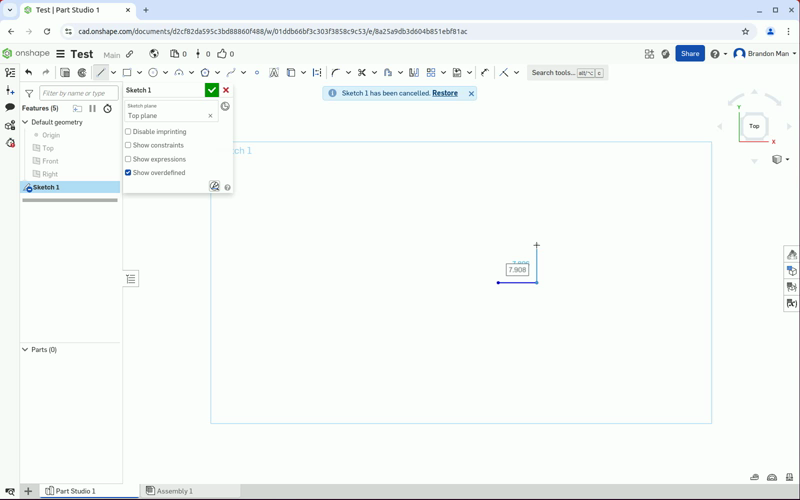
click(536, 244)
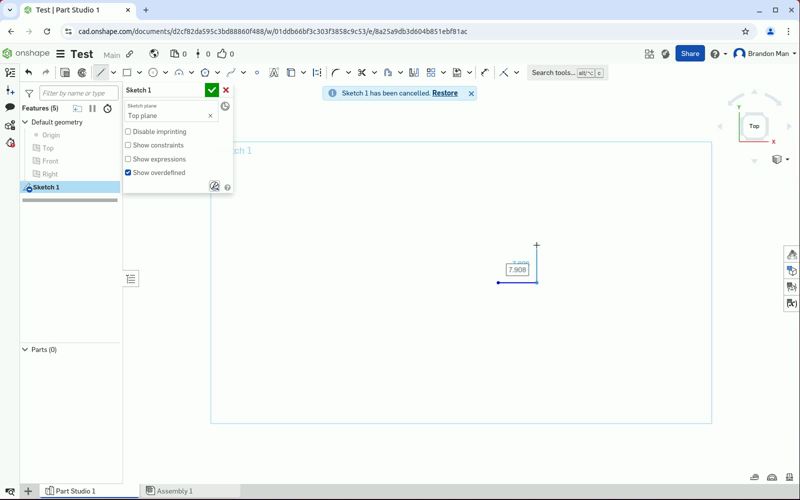
key_up(shift)
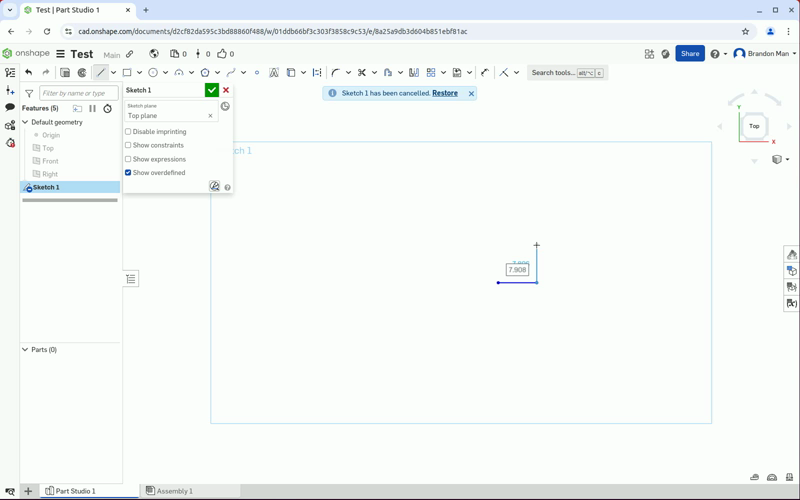
key_down(shift)
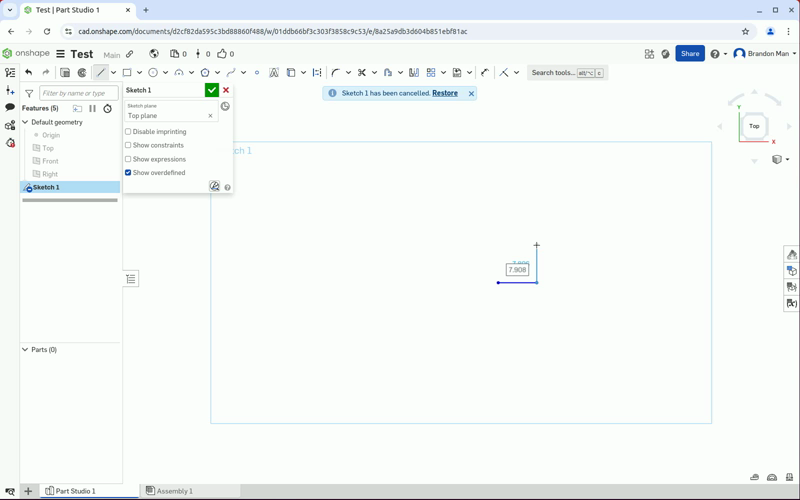
mouse_move(566, 244)
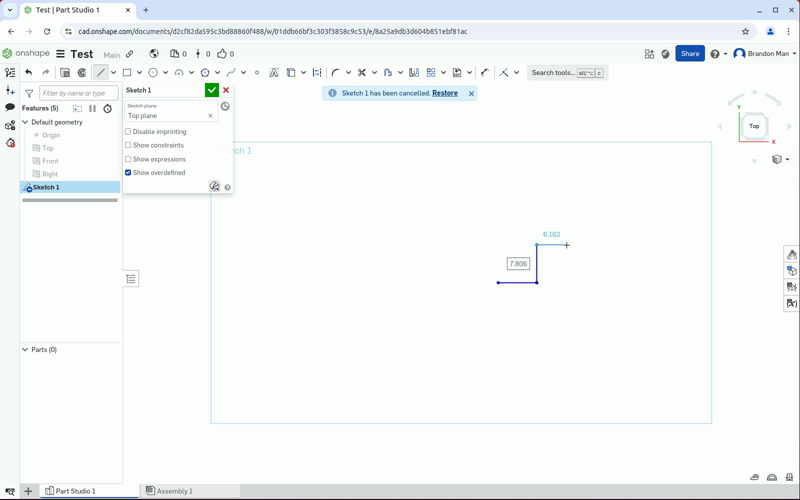
mouse_move(498, 244)
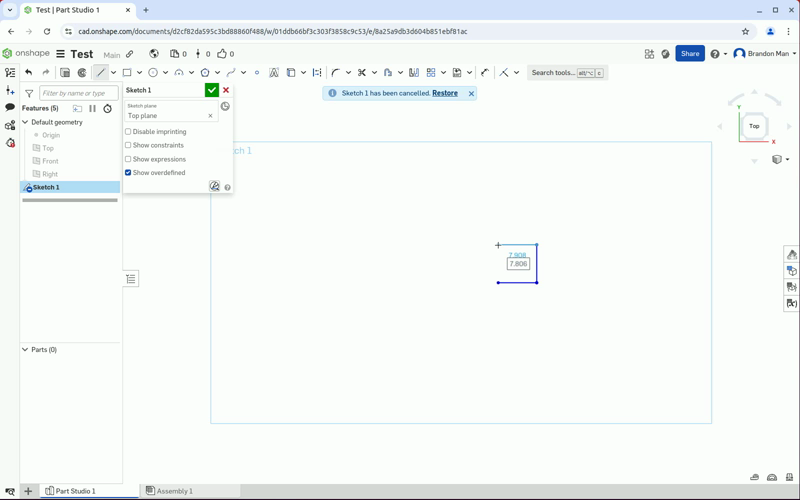
click(498, 244)
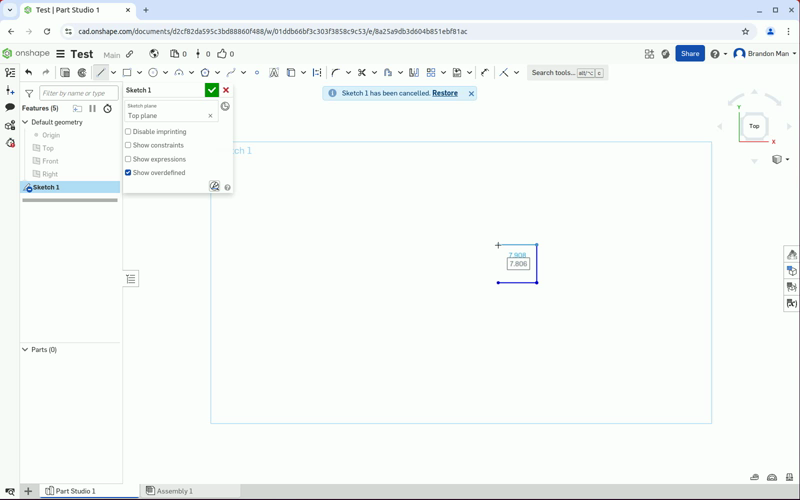
key_up(shift)
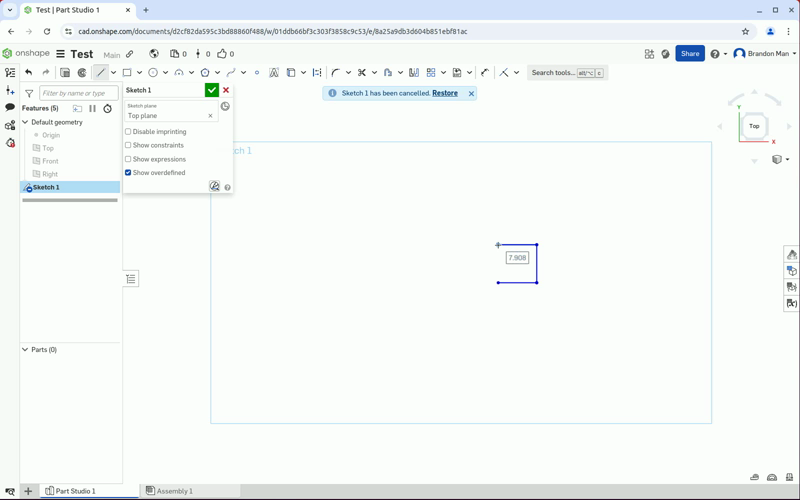
mouse_move(528, 244)
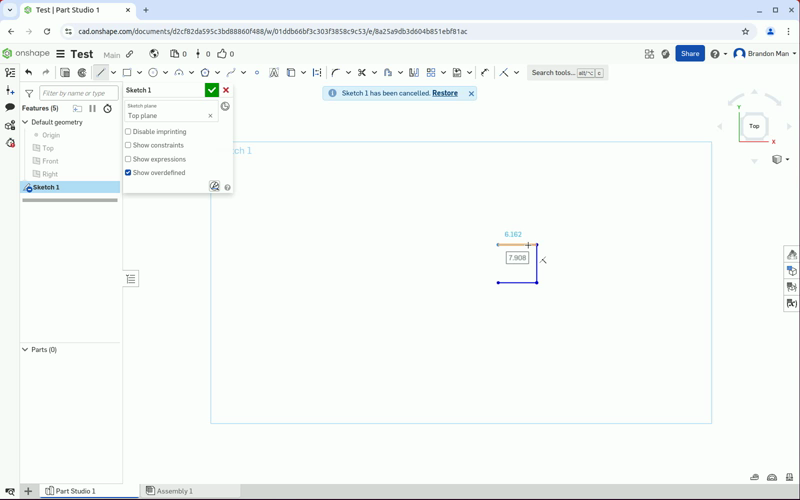
key_down(shift)
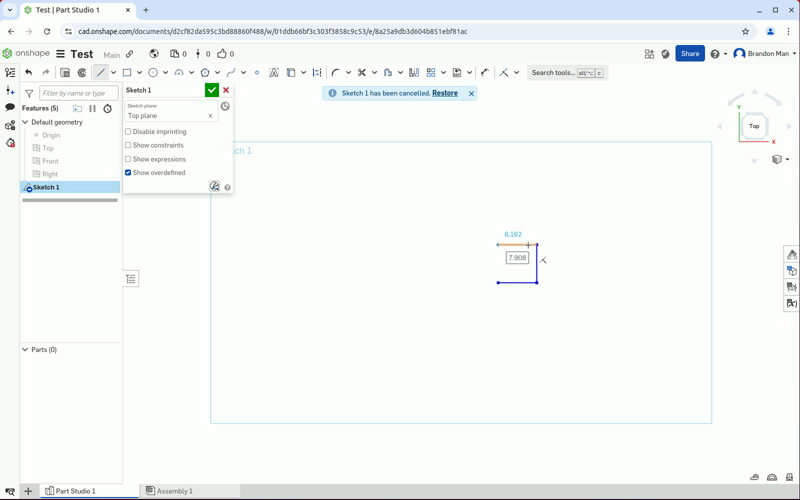
mouse_move(498, 282)
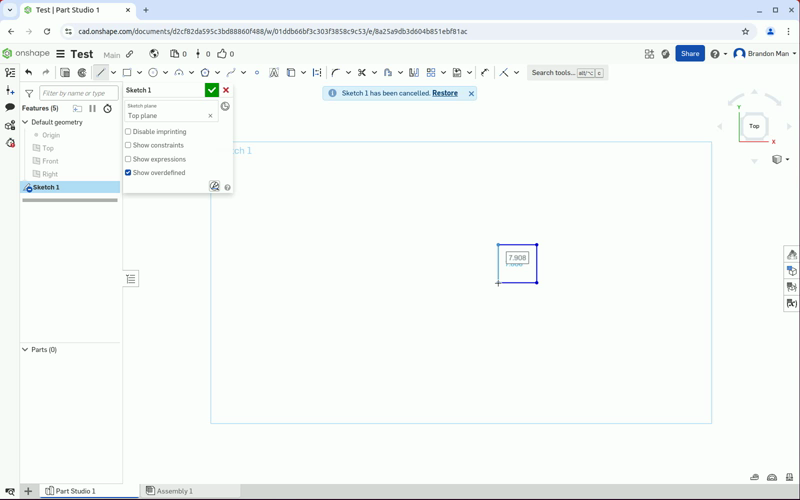
key_up(shift)
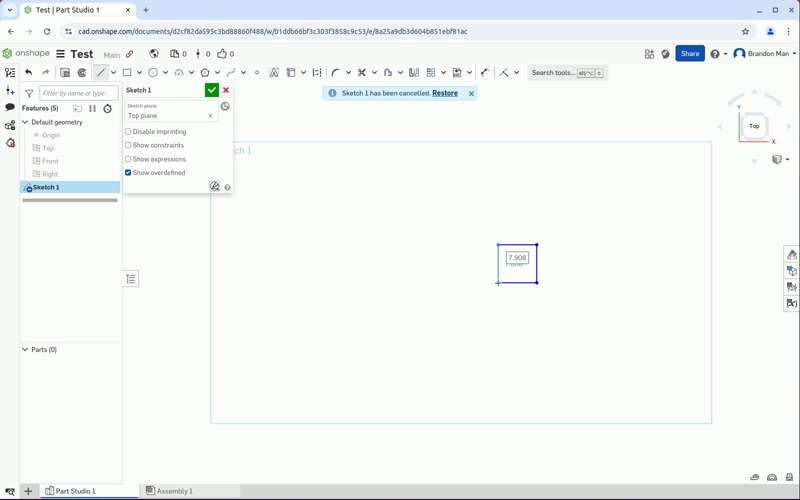
click(498, 282)
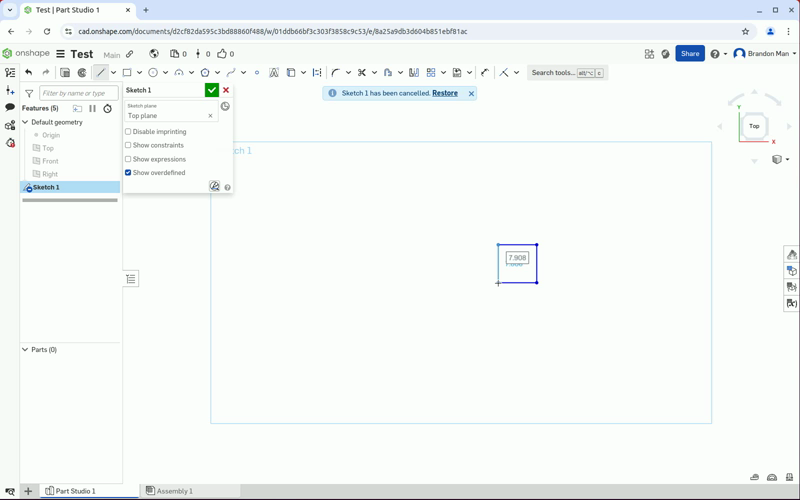
key(esc)
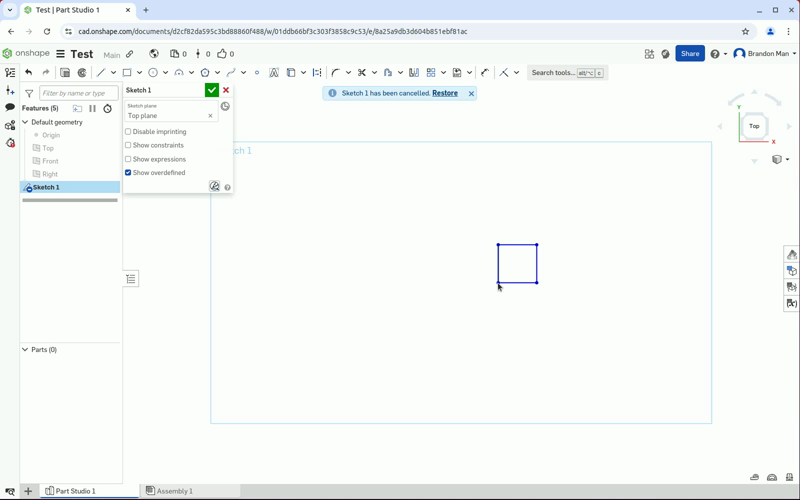
mouse_move(520, 268)
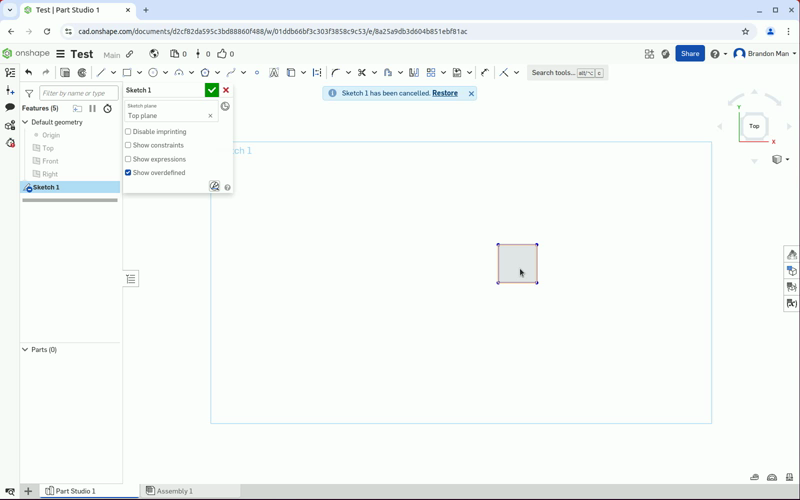
scroll(6)
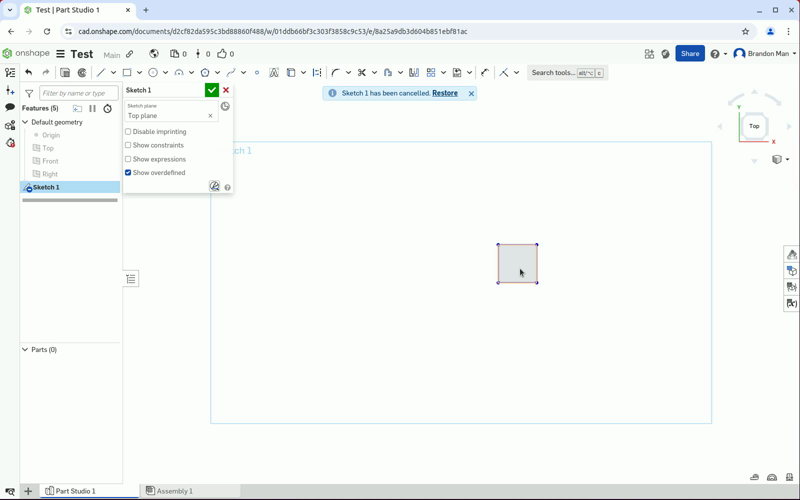
scroll(6)
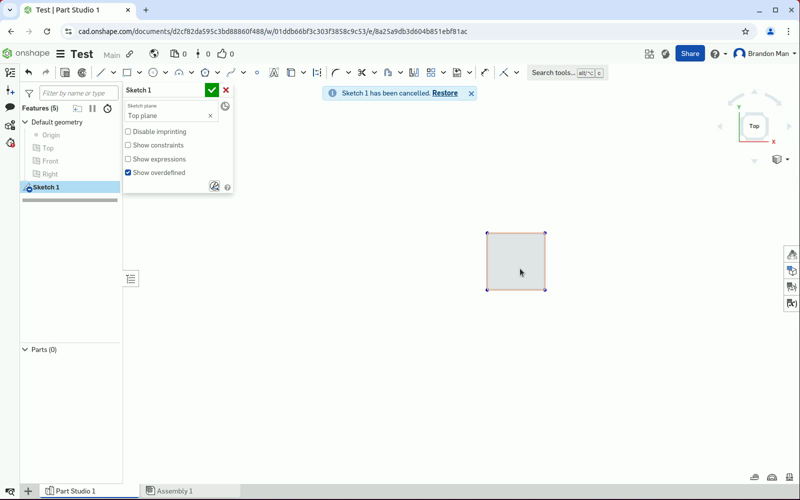
scroll(6)
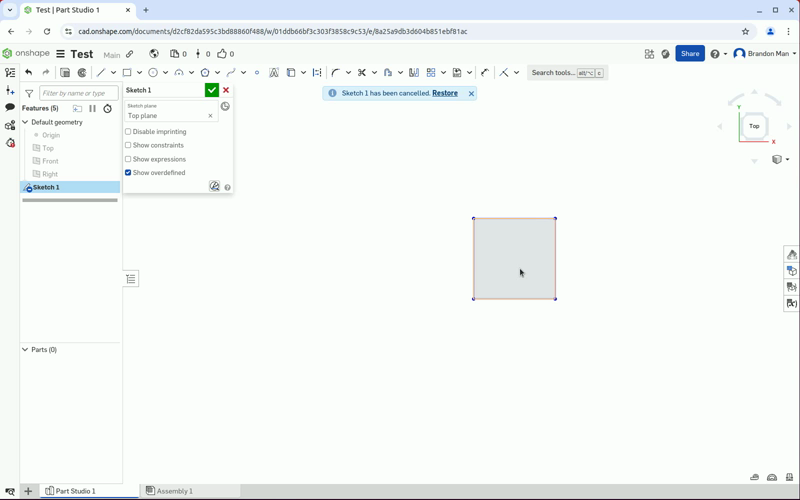
scroll(6)
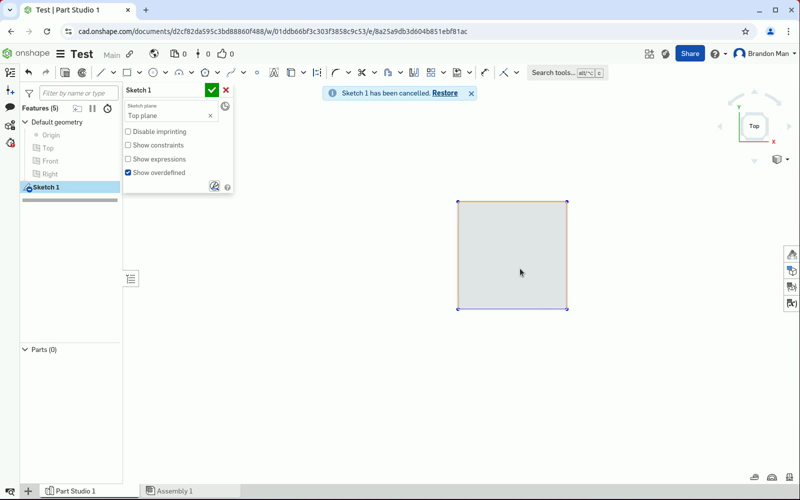
scroll(6)
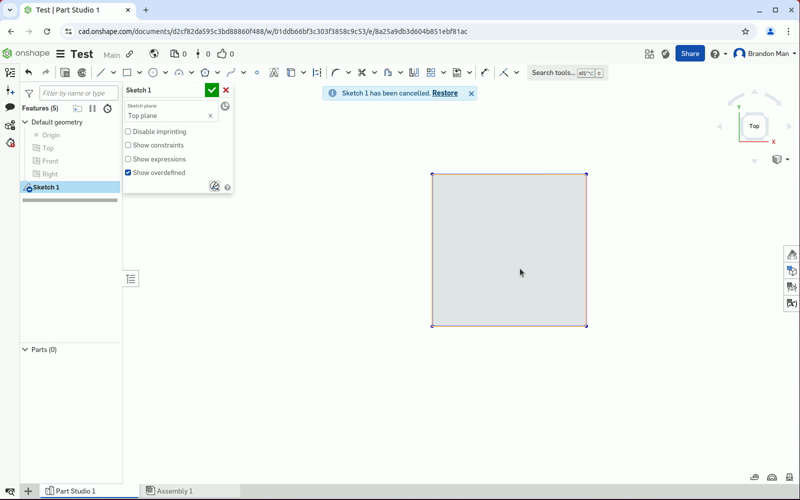
scroll(6)
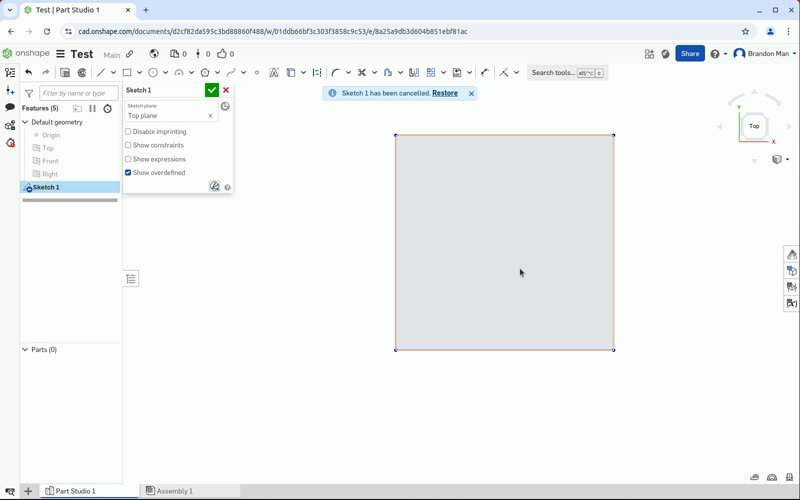
scroll(6)
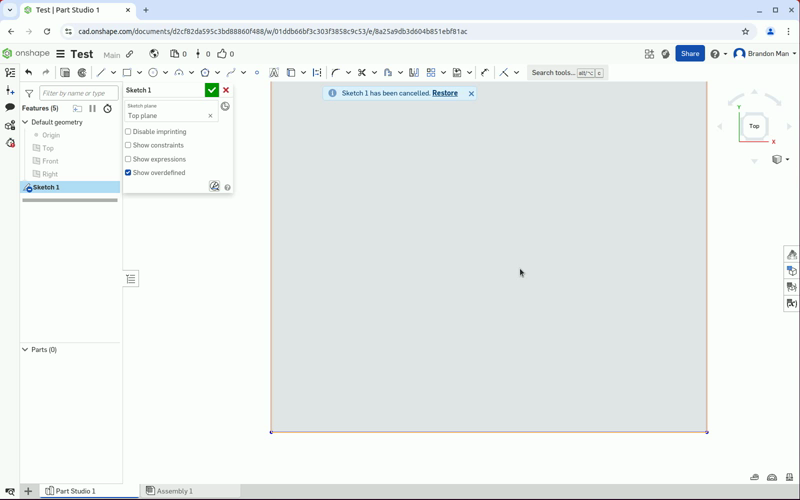
click(520, 268)
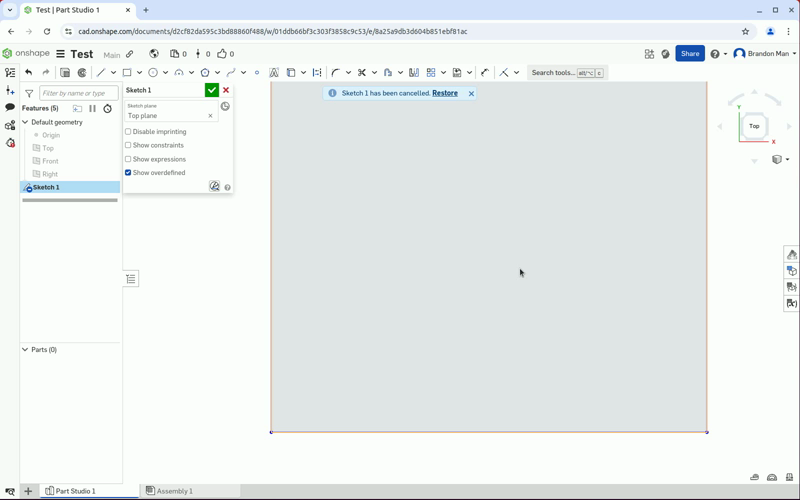
scroll(-6)
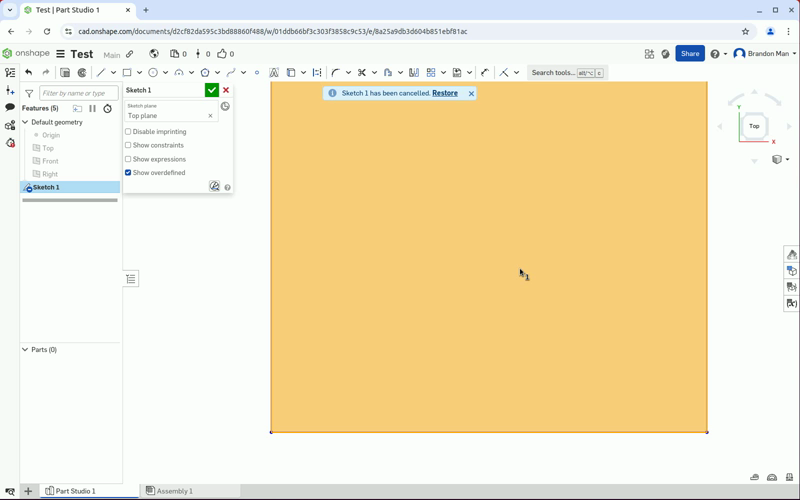
scroll(-6)
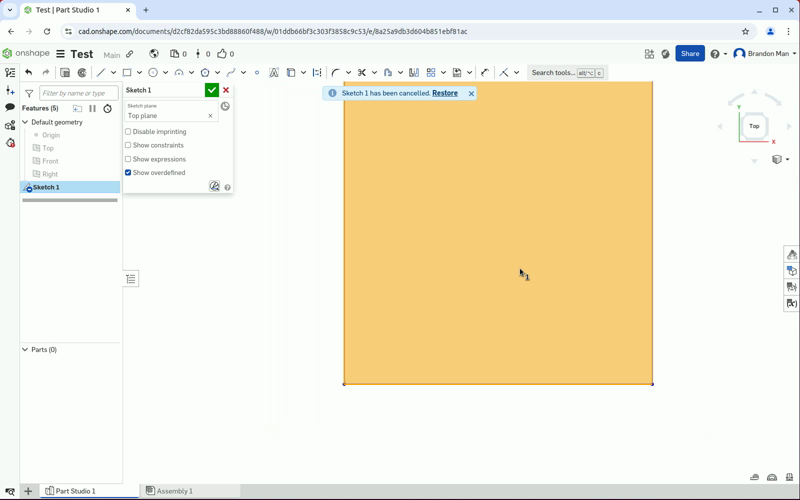
scroll(-6)
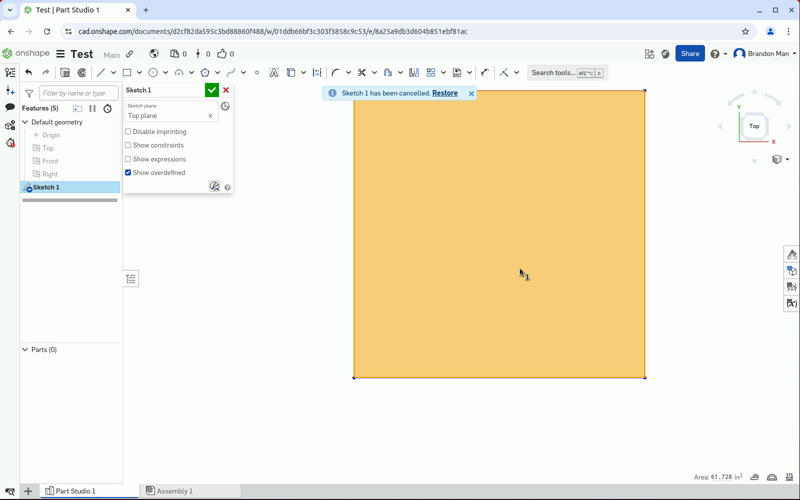
scroll(-6)
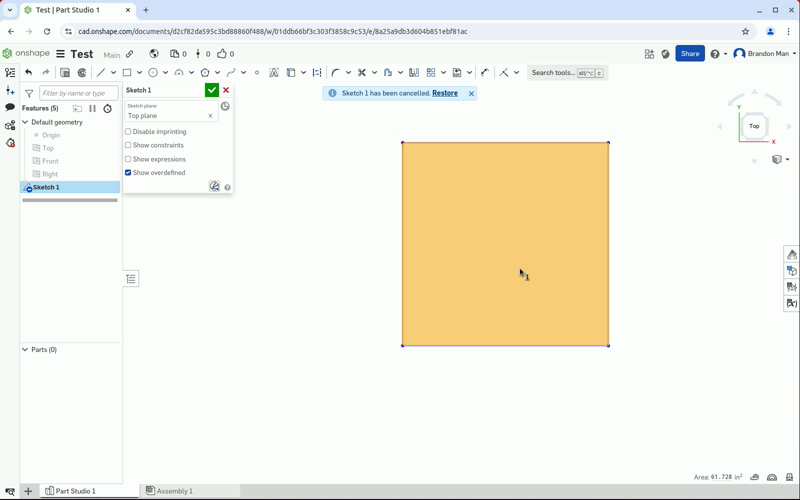
scroll(-6)
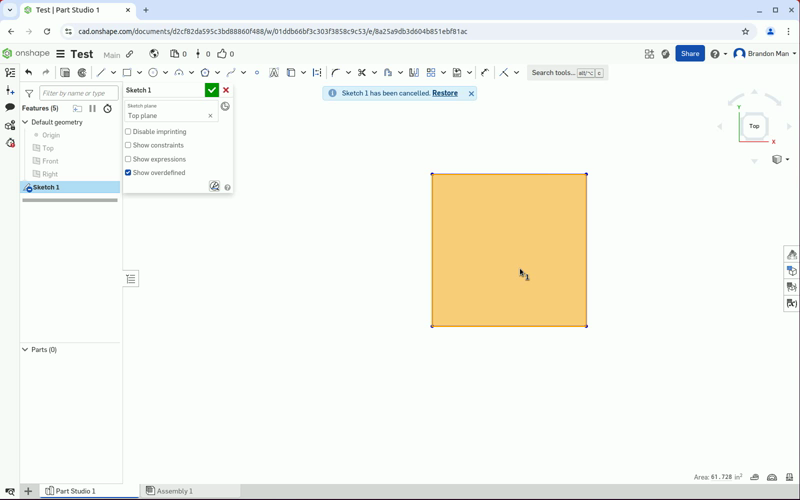
scroll(-6)
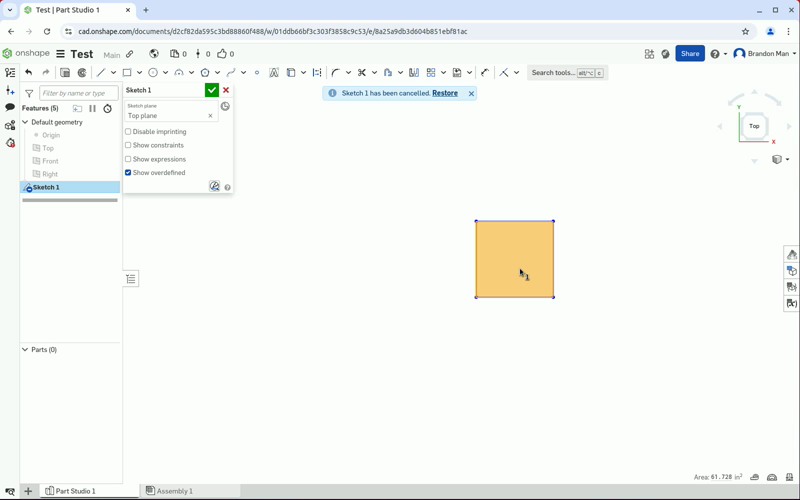
scroll(-6)
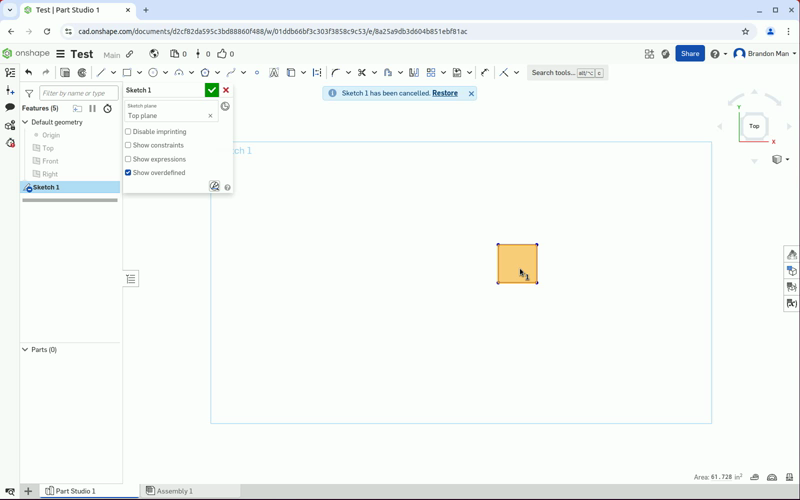
mouse_move(73, 352)
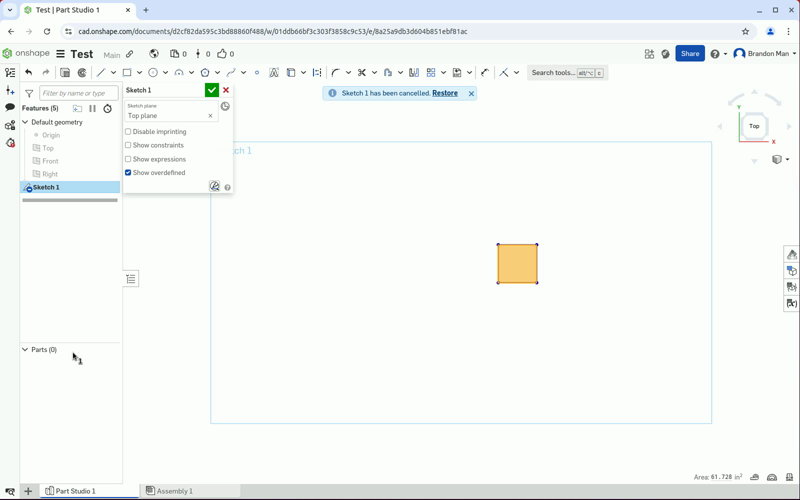
key(shift+y)
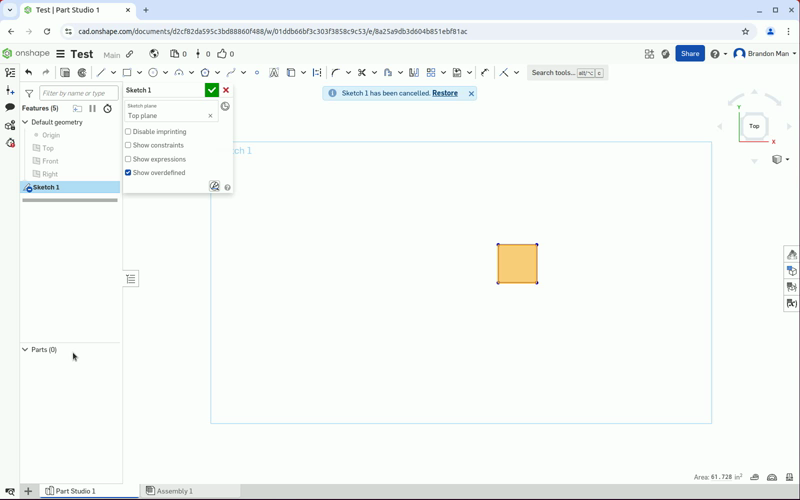
key(shift+e)
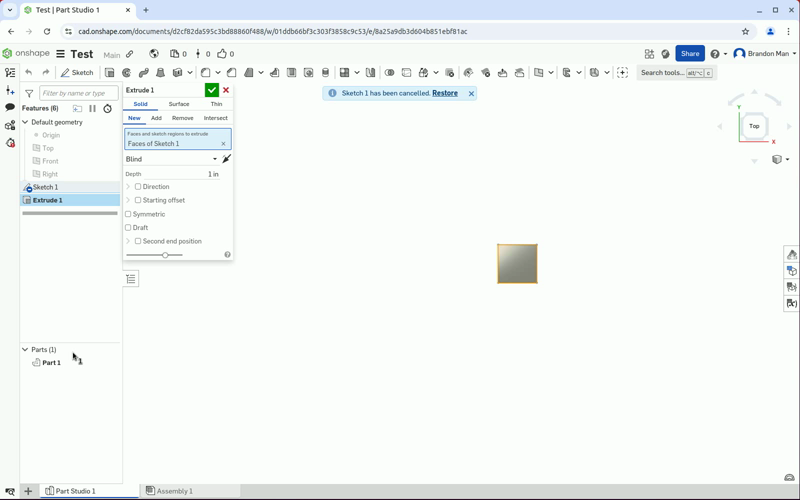
mouse_move(143, 106)
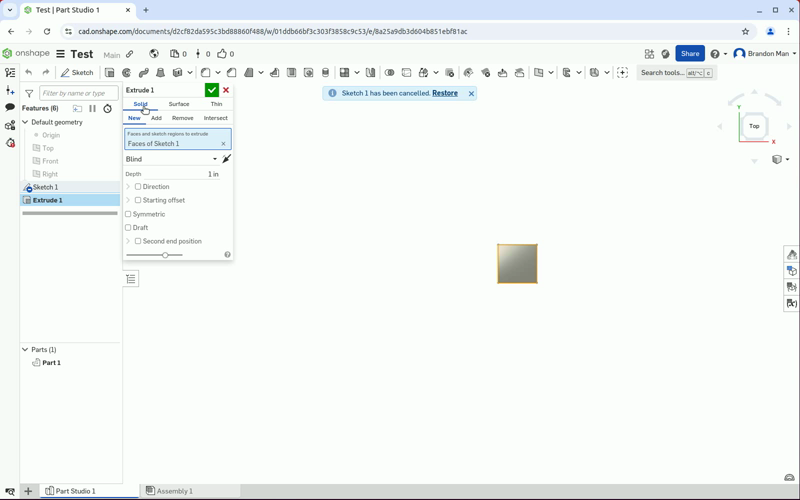
click(143, 106)
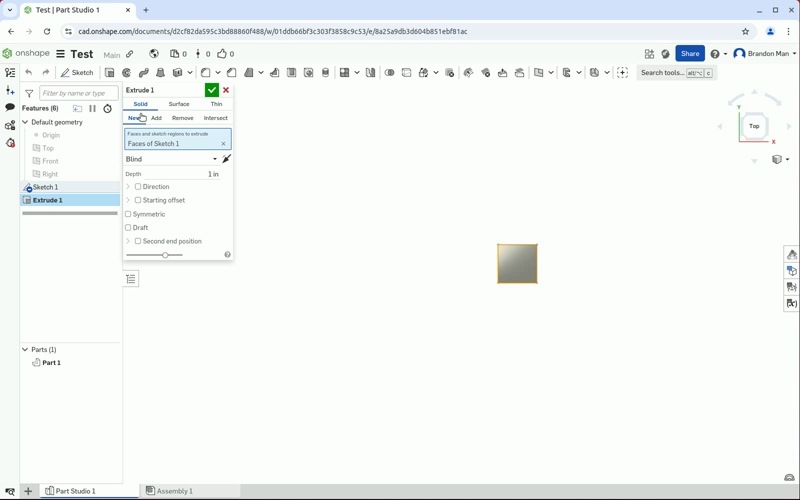
mouse_move(137, 120)
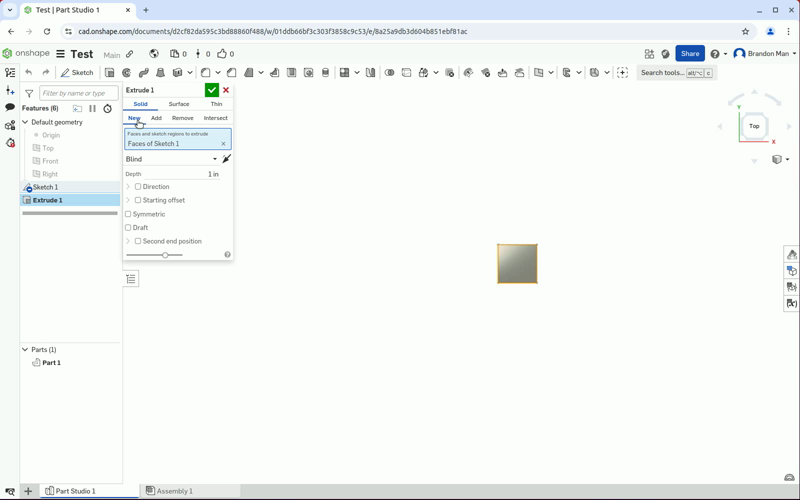
click(137, 120)
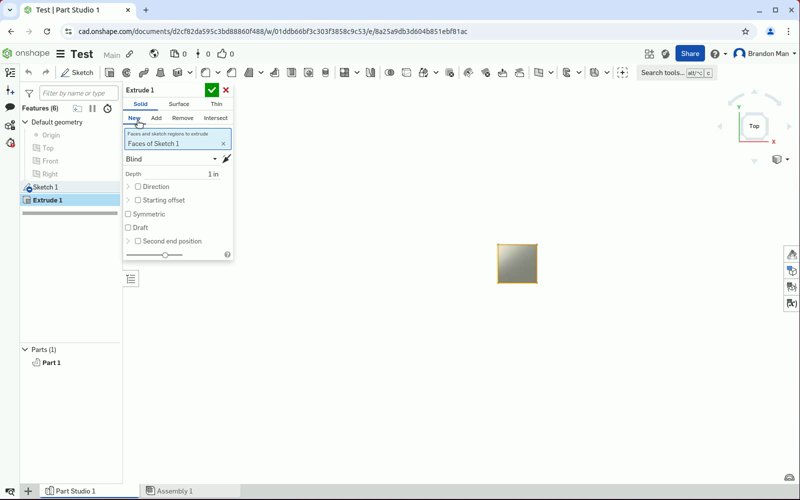
key(tab, 4)
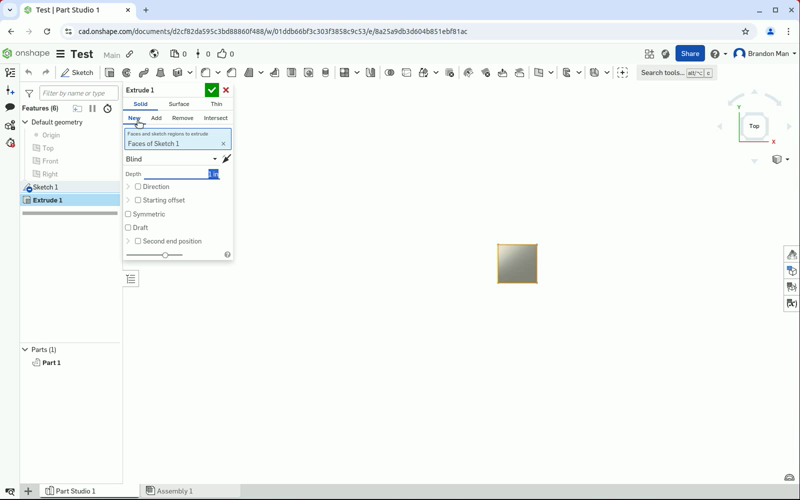
text(7.703)
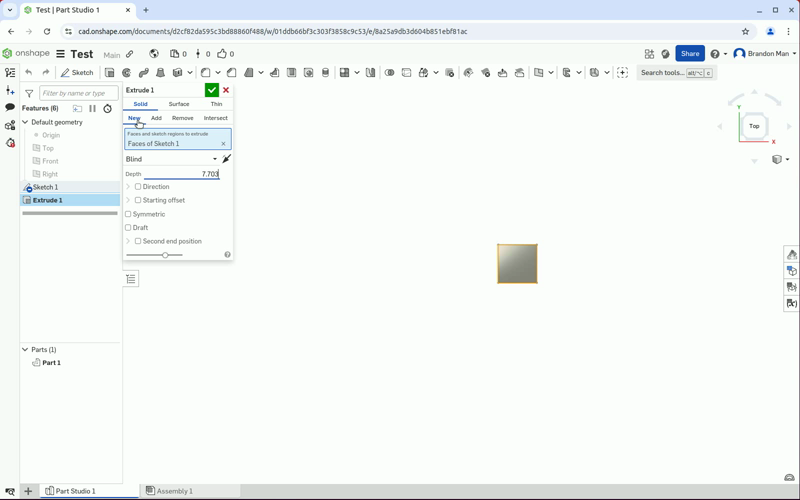
key(enter)
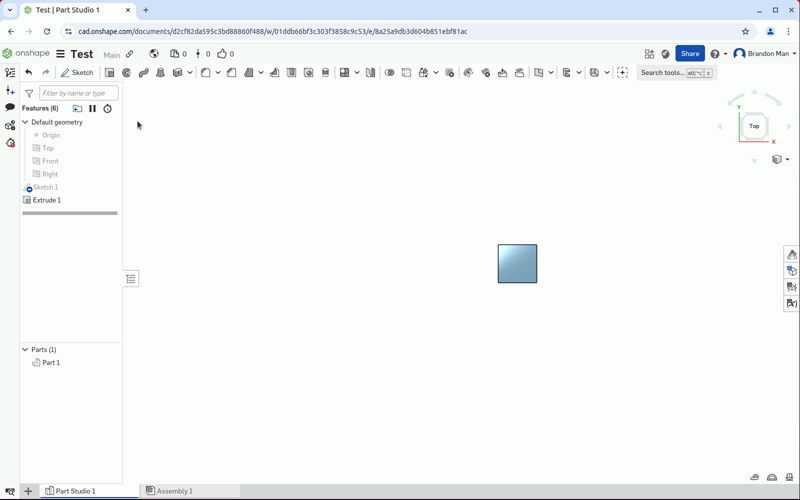
key(shift+h)
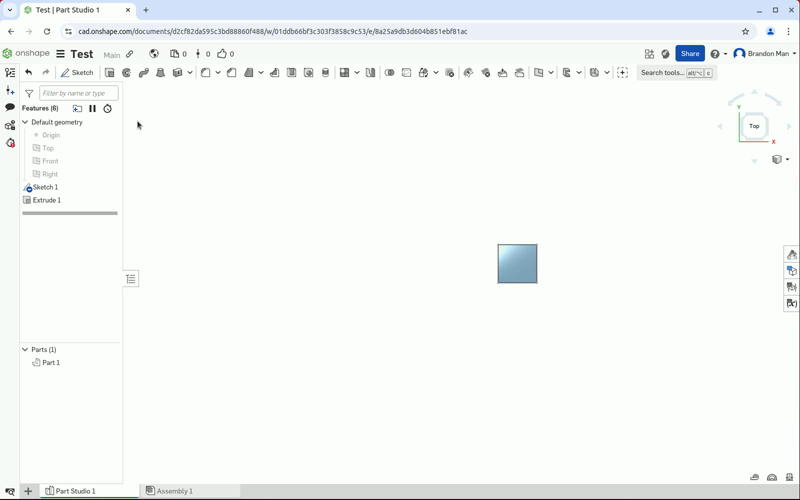
key(shift+h)
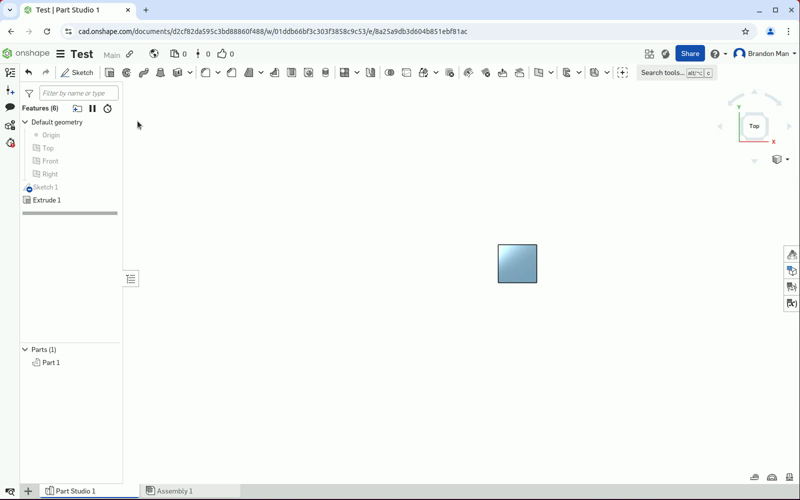
mouse_move(73, 189)
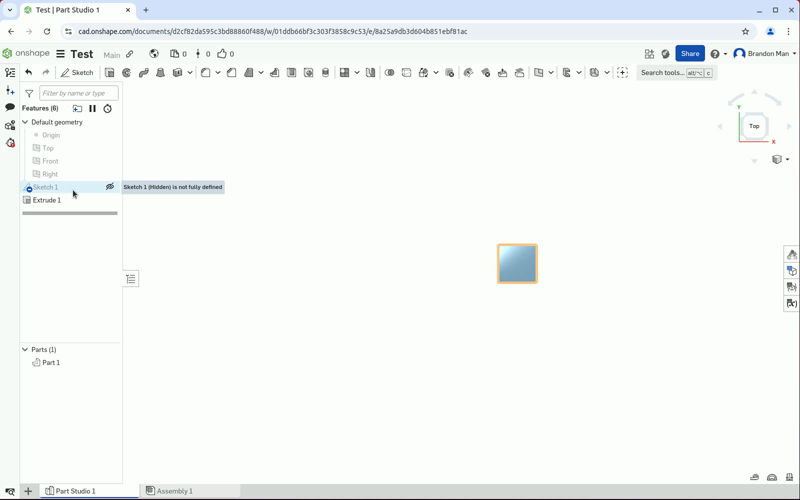
click(73, 189)
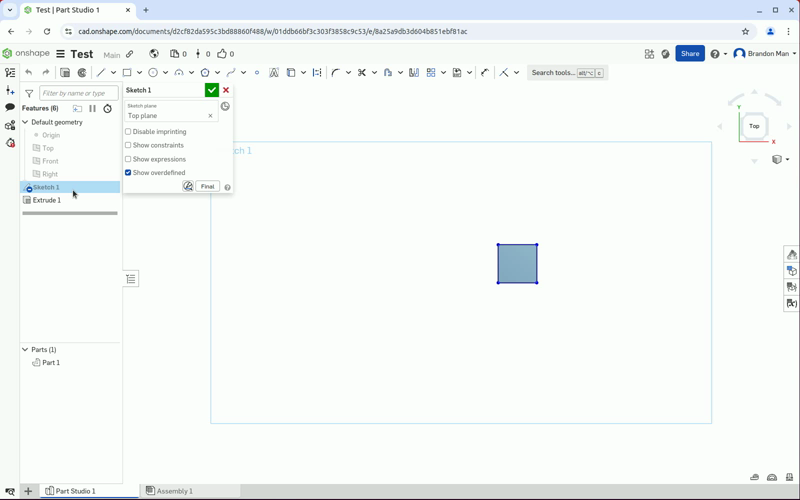
mouse_move(229, 92)
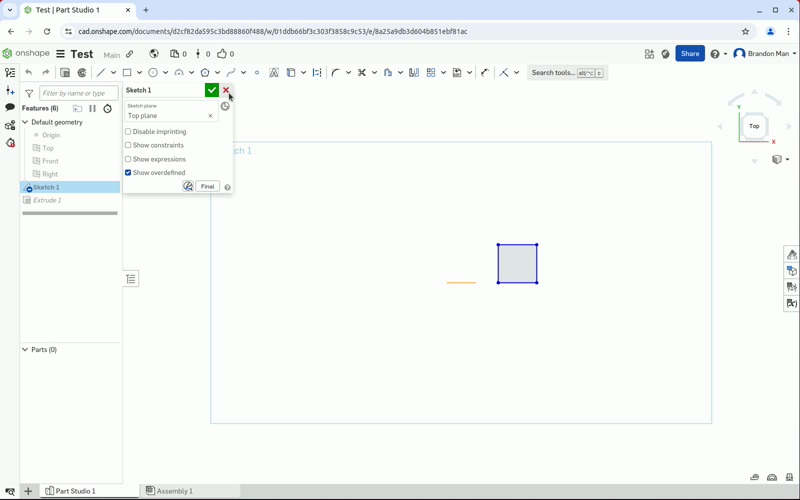
click(229, 92)
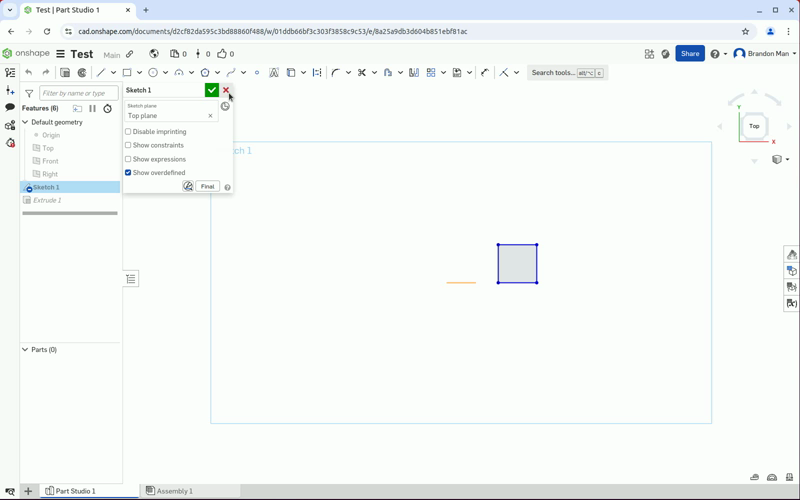
key(shift+s)
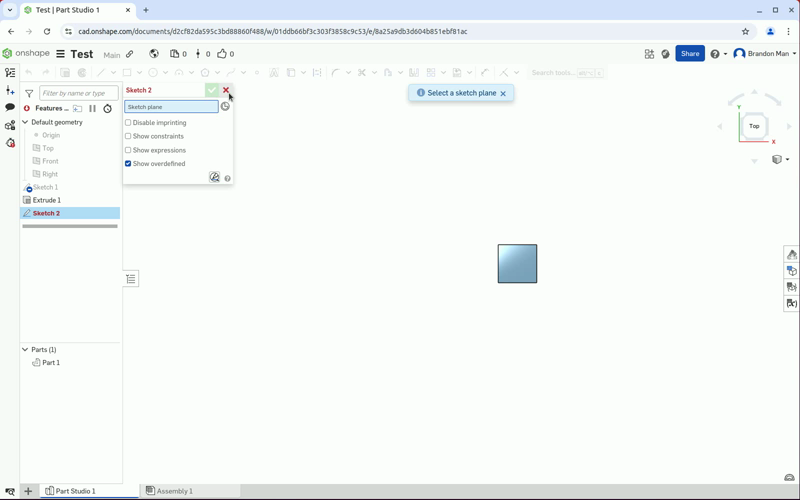
mouse_move(73, 150)
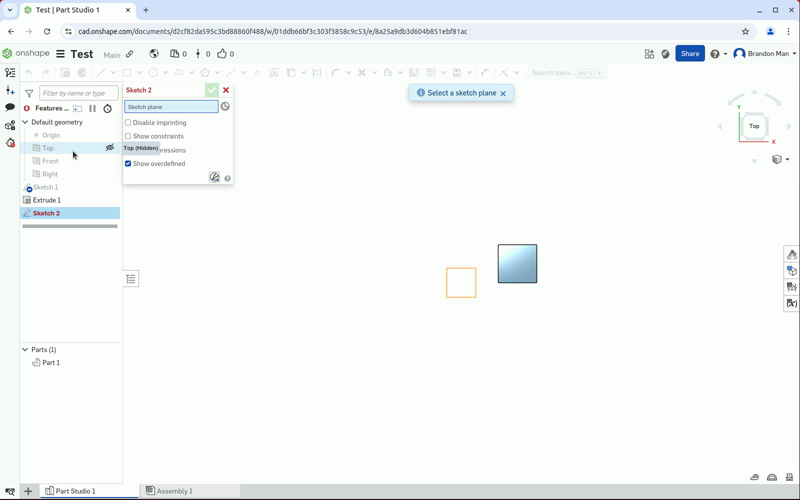
click(73, 150)
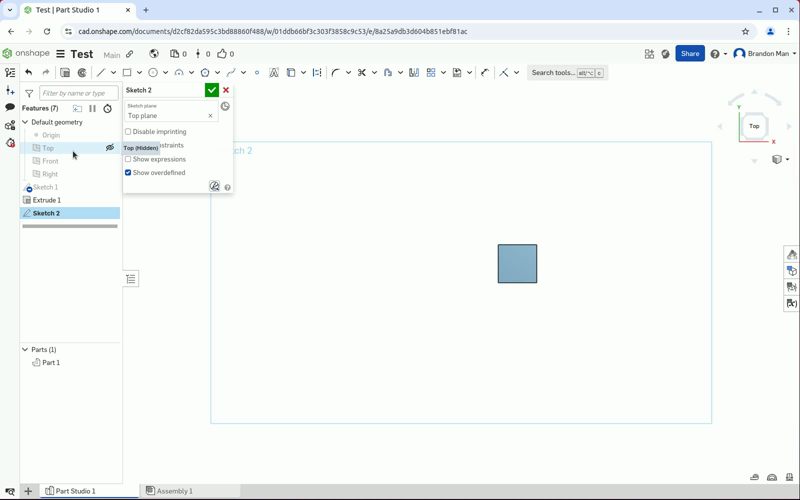
mouse_move(73, 352)
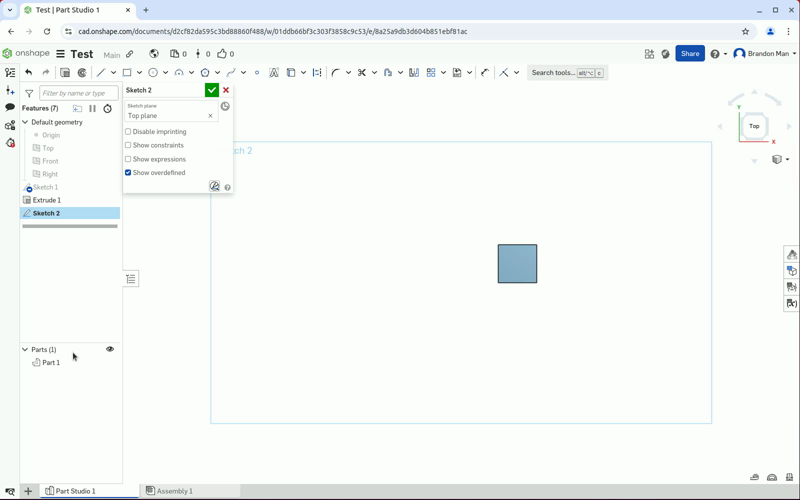
key(y)
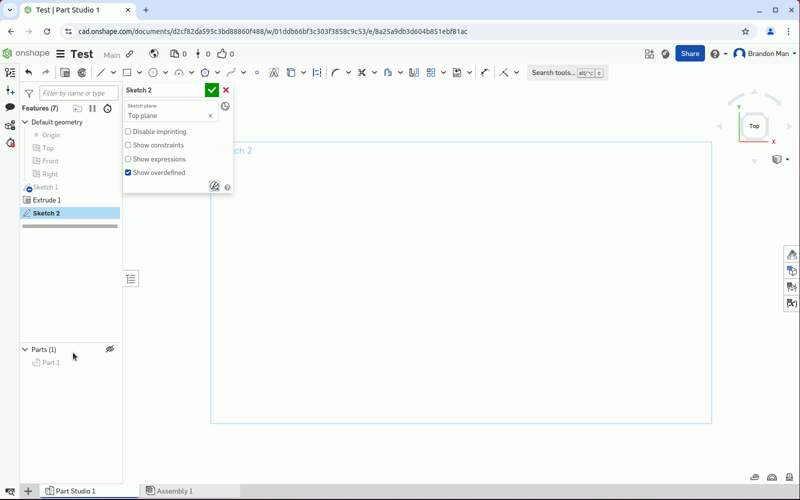
key(l)
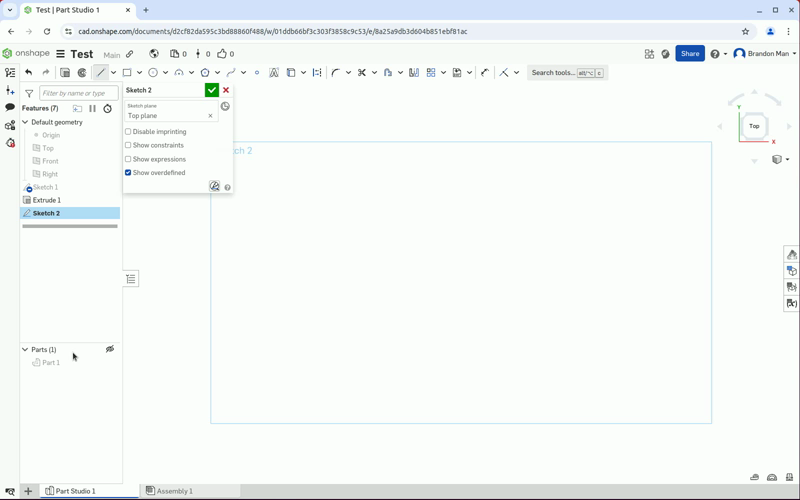
key_down(shift)
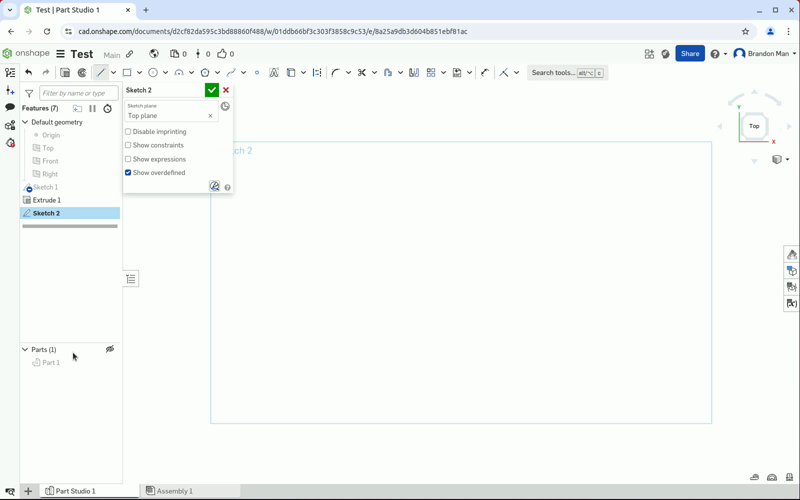
mouse_move(460, 282)
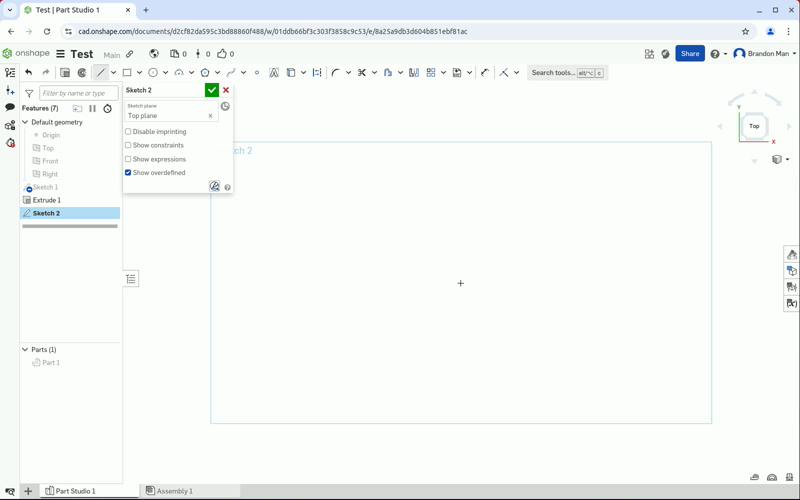
click(460, 282)
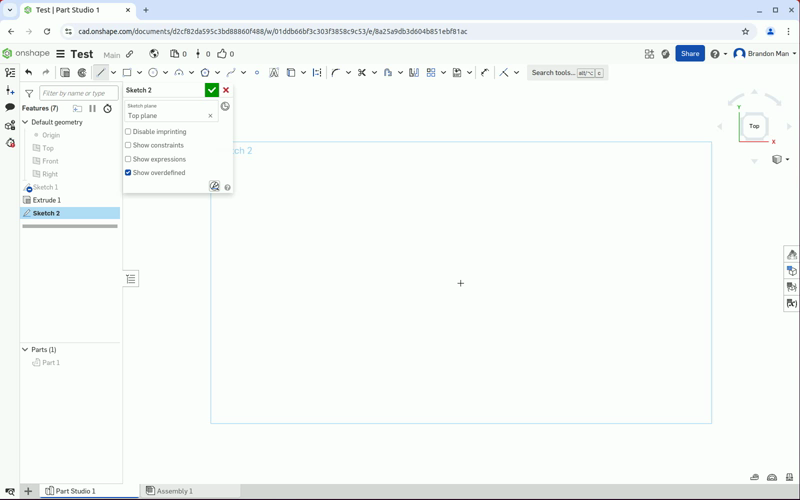
key_up(shift)
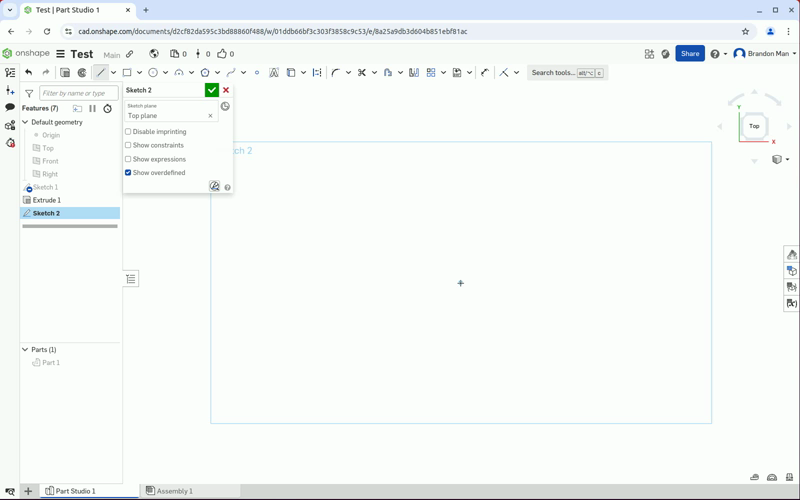
key_down(shift)
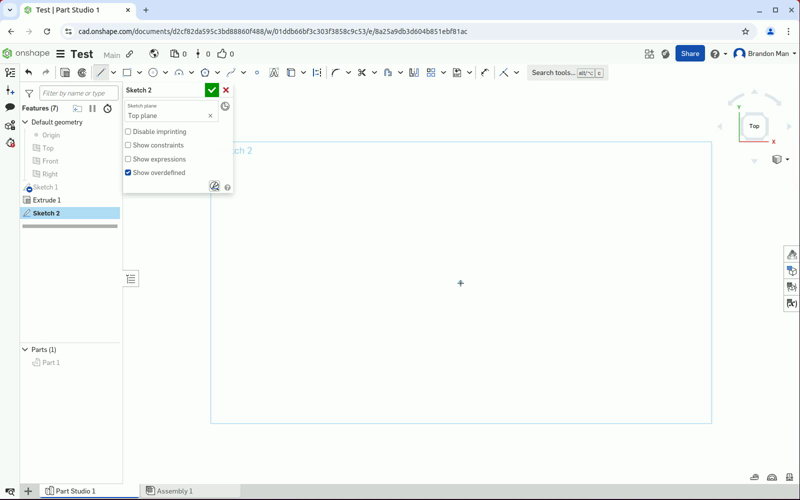
mouse_move(490, 282)
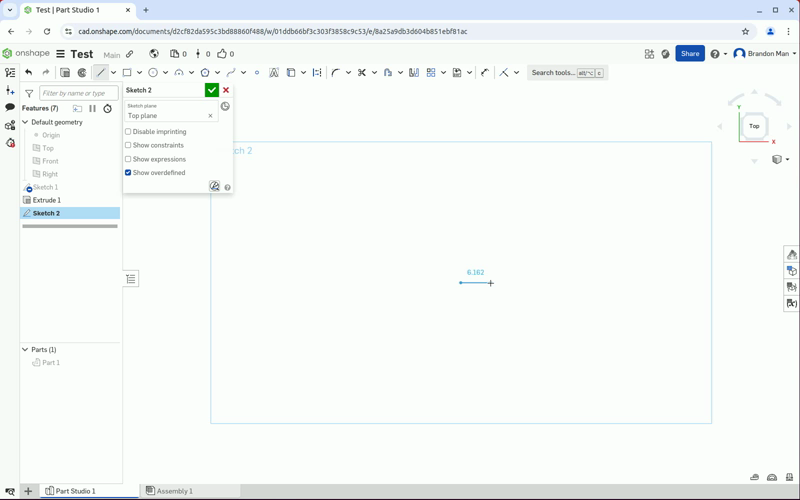
mouse_move(499, 282)
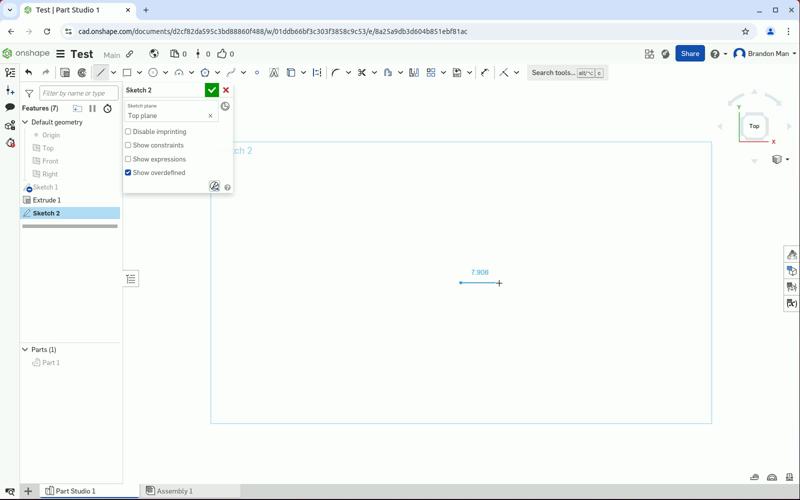
click(499, 282)
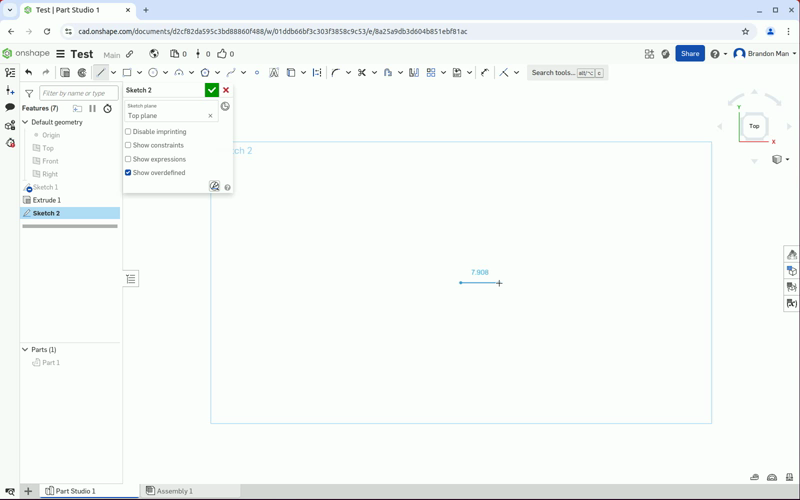
key_up(shift)
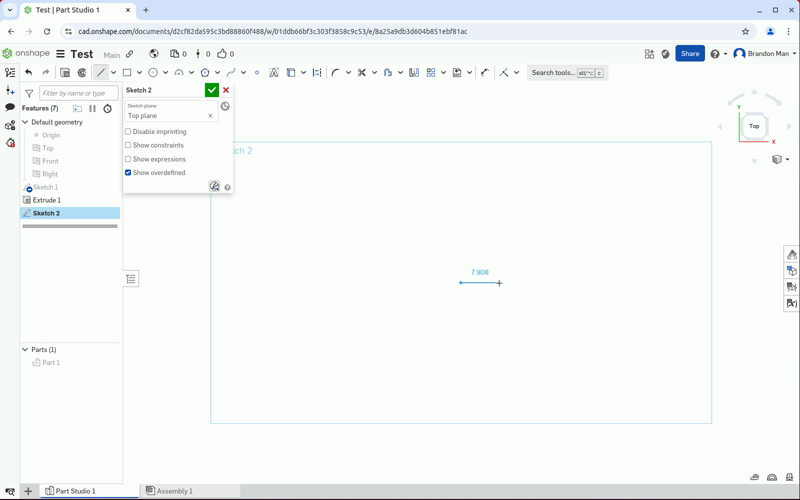
key_down(shift)
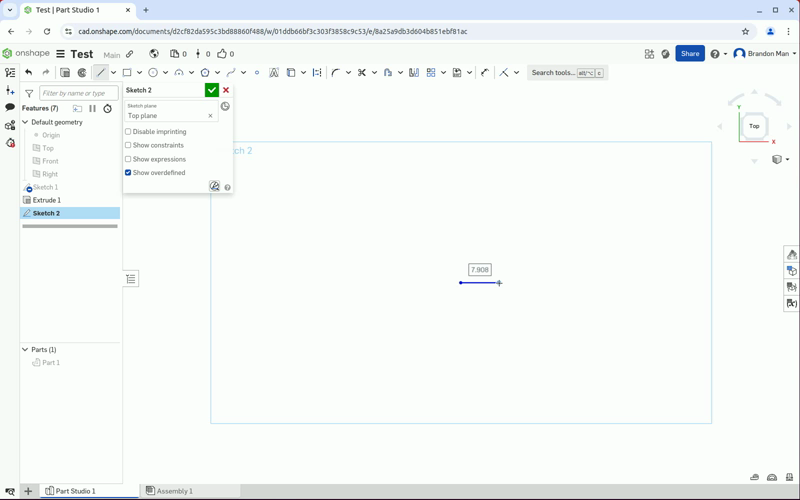
mouse_move(529, 282)
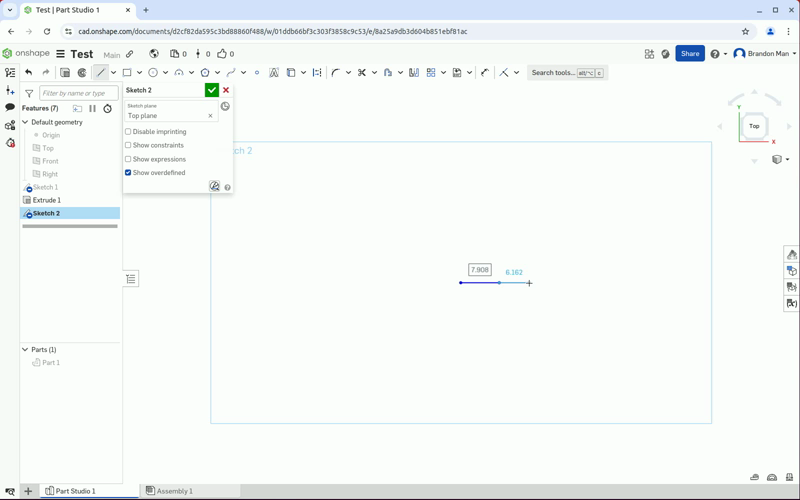
mouse_move(499, 244)
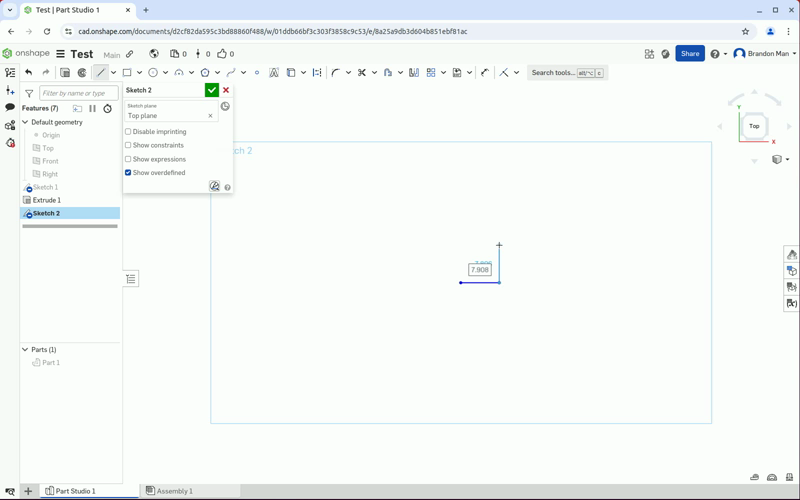
click(499, 244)
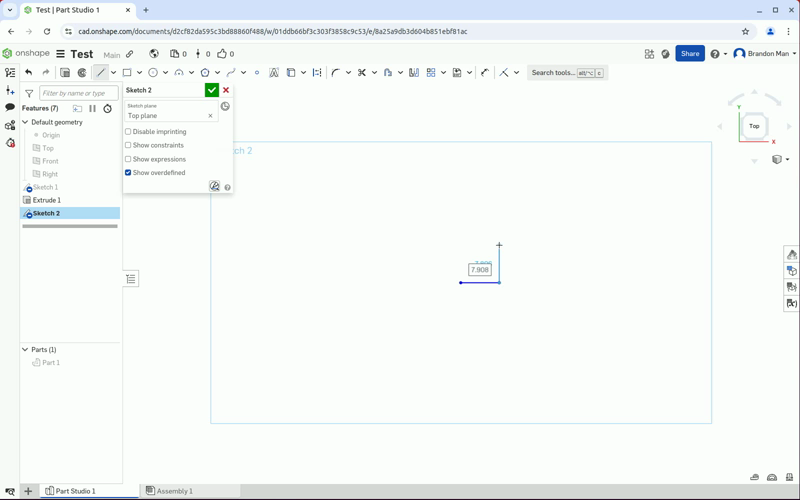
key_up(shift)
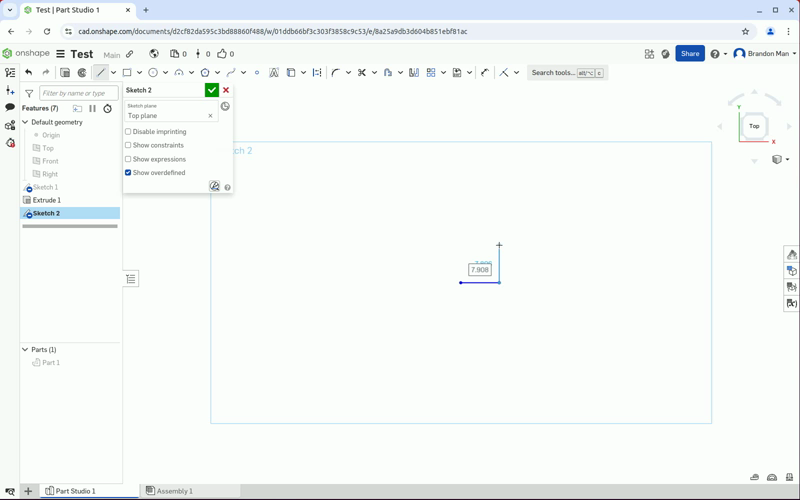
key_down(shift)
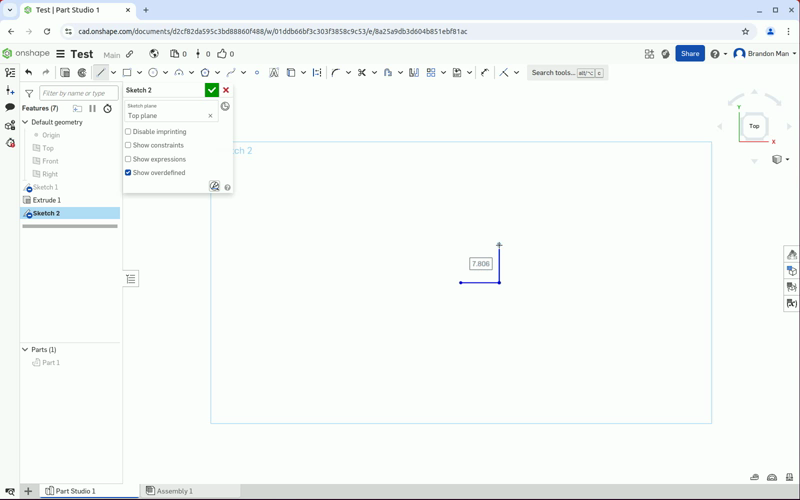
mouse_move(529, 244)
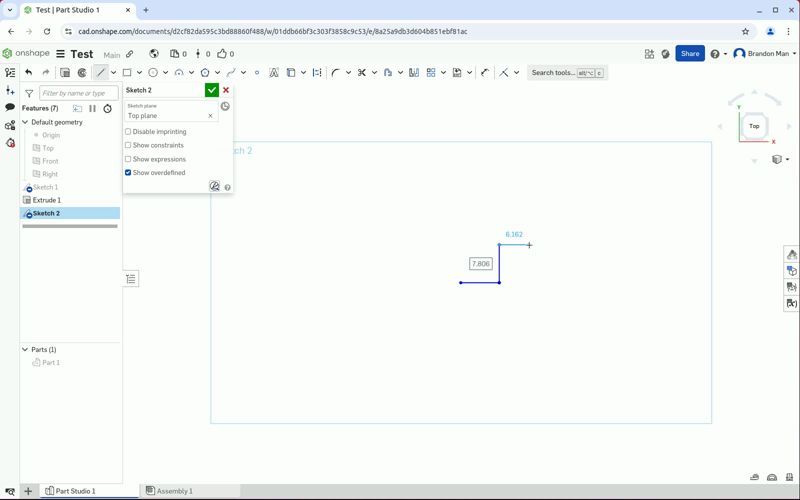
mouse_move(460, 244)
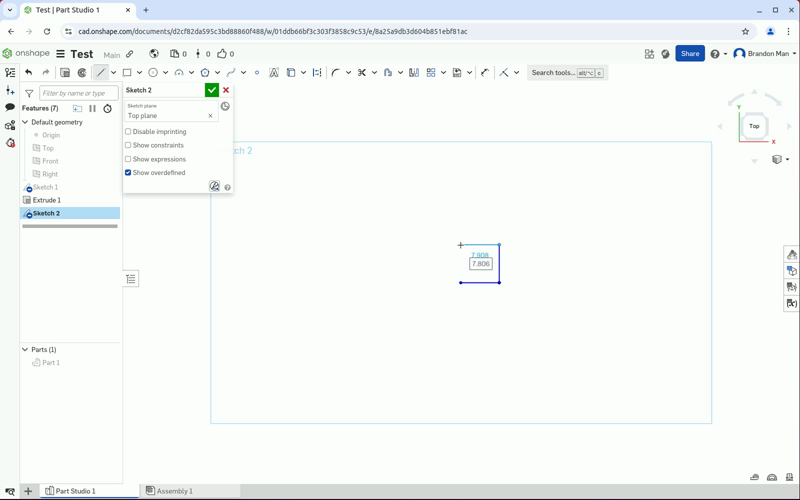
click(460, 244)
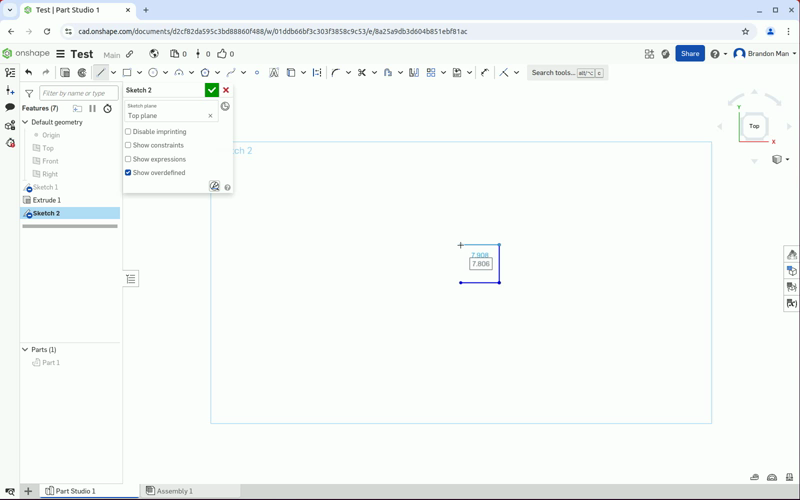
key_up(shift)
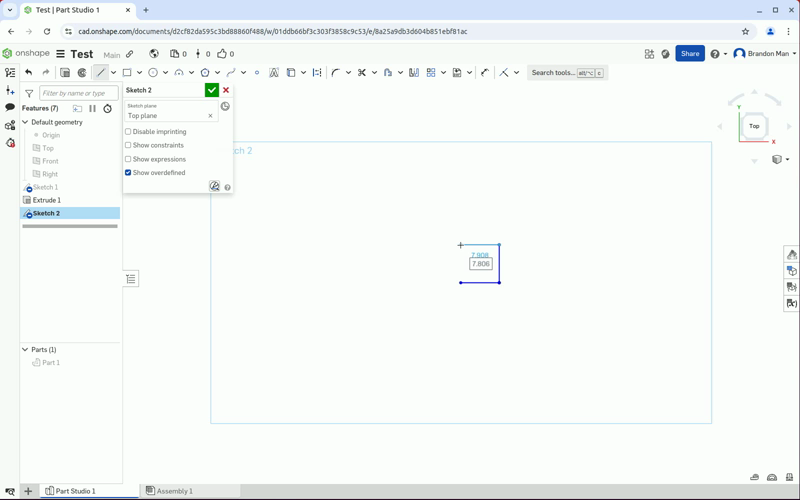
mouse_move(490, 244)
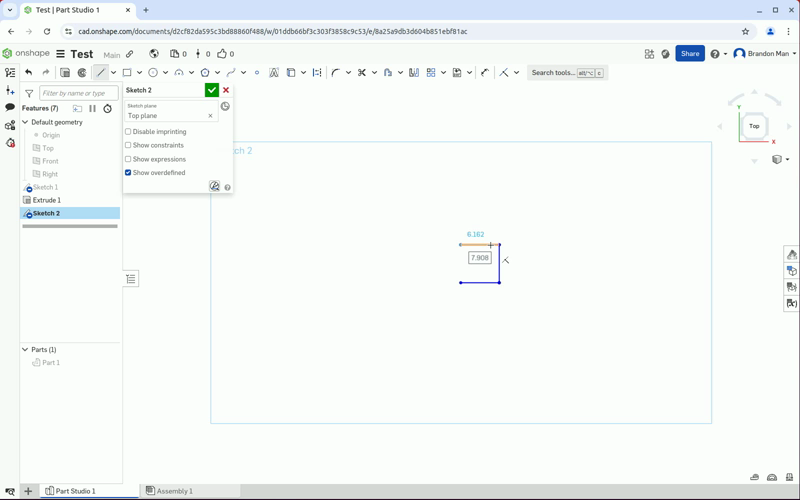
key_down(shift)
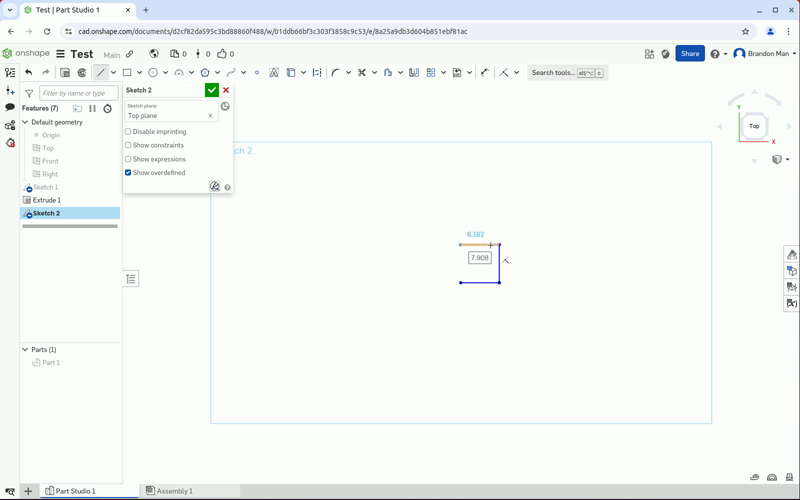
mouse_move(460, 282)
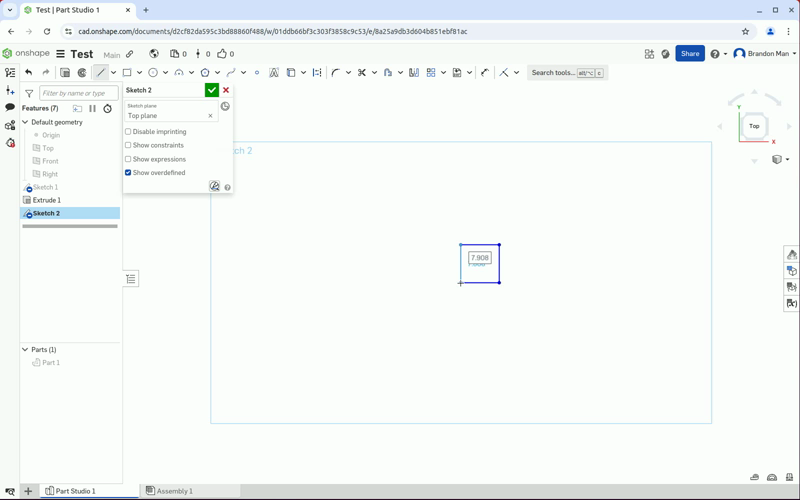
key_up(shift)
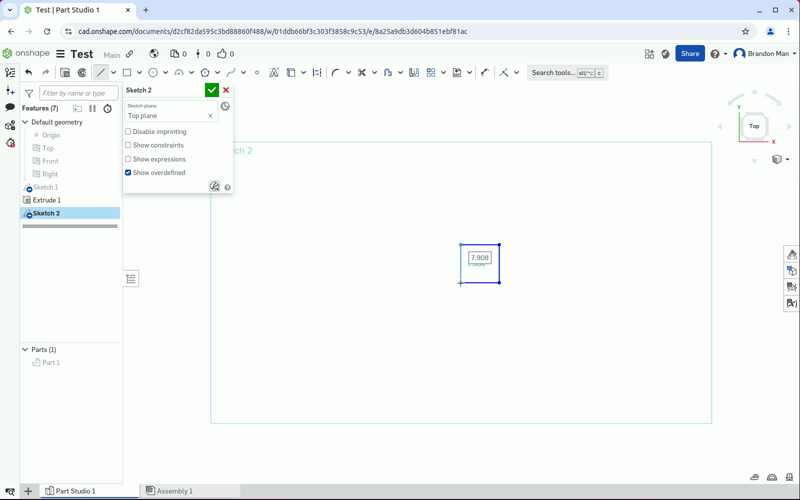
click(460, 282)
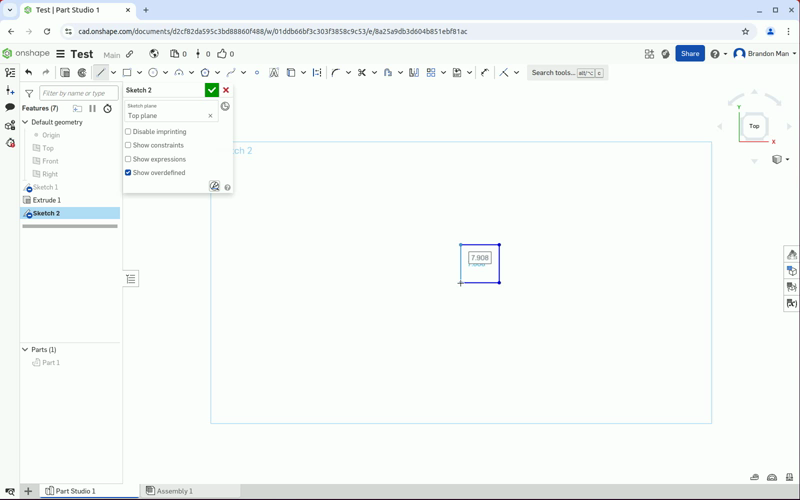
key(esc)
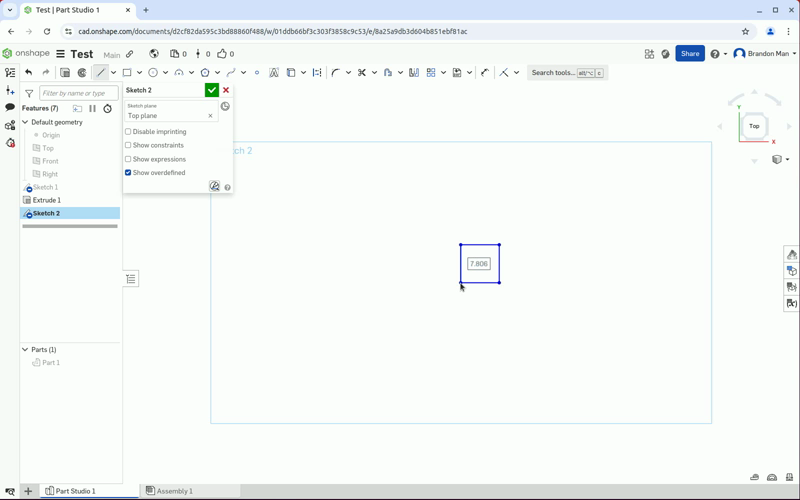
mouse_move(466, 272)
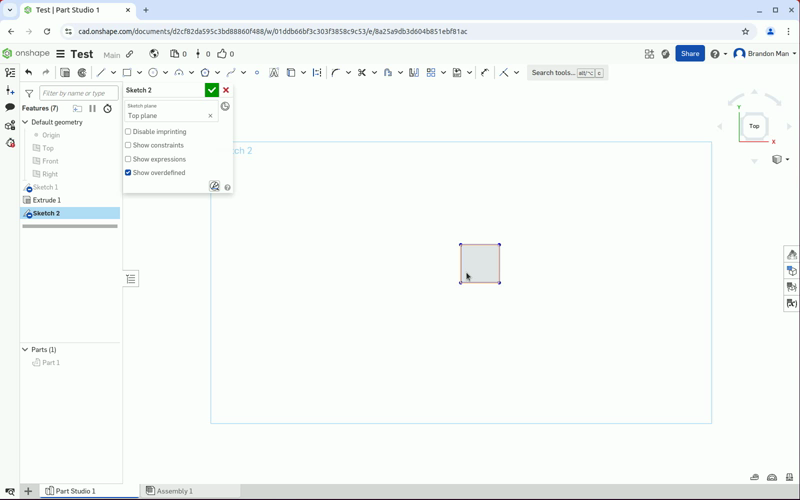
scroll(6)
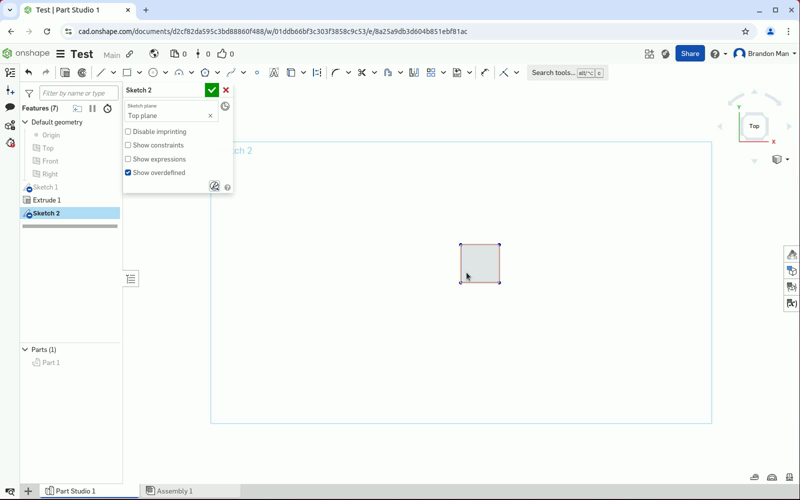
scroll(6)
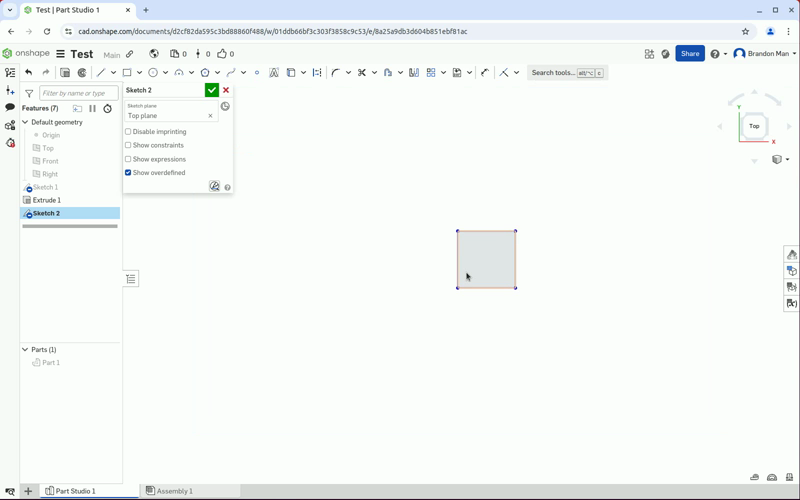
scroll(6)
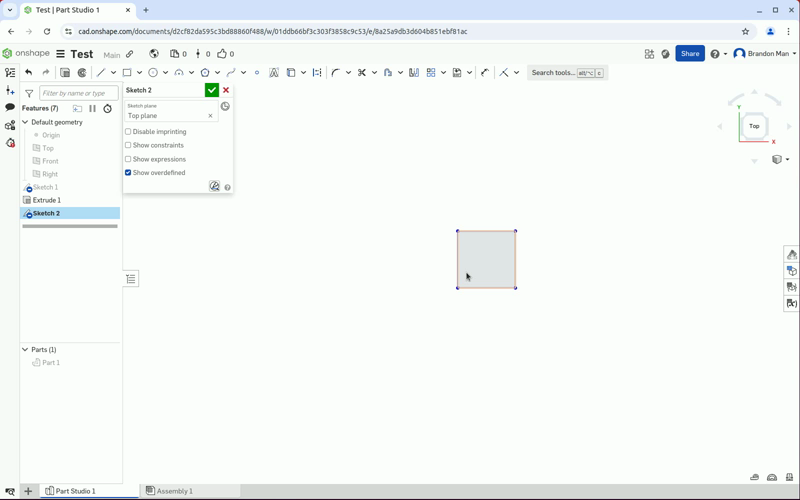
scroll(6)
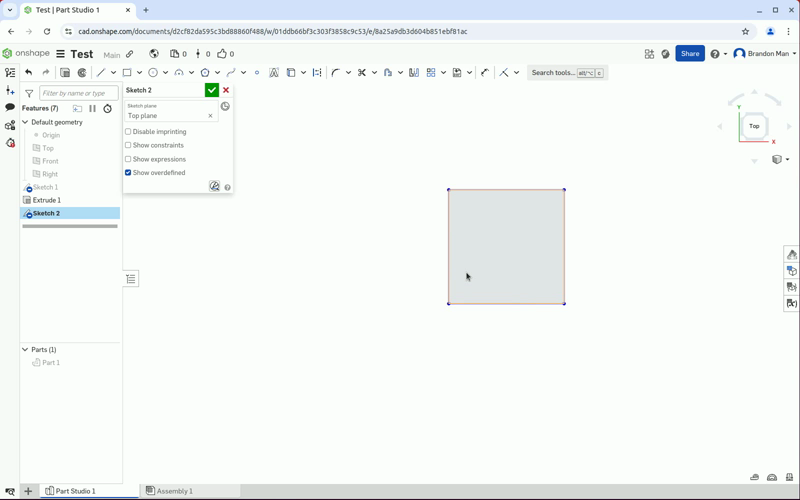
scroll(6)
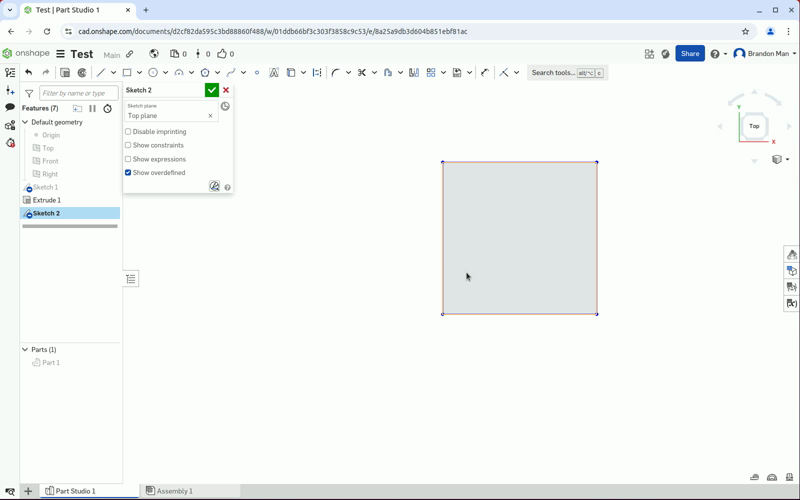
scroll(6)
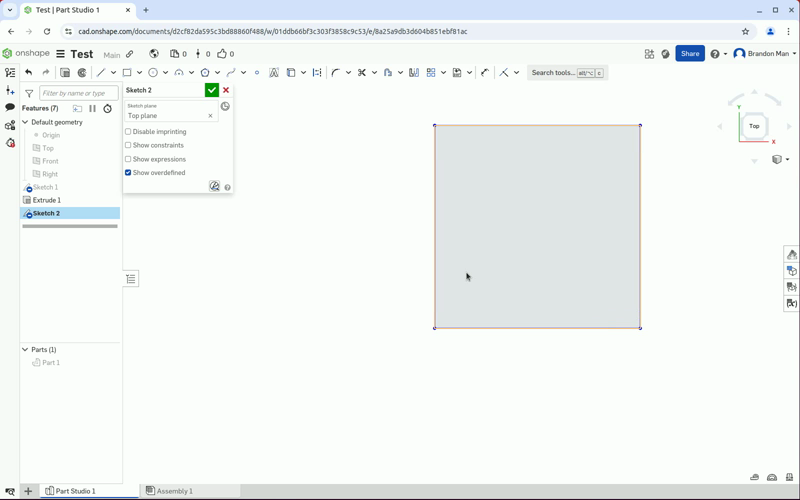
scroll(6)
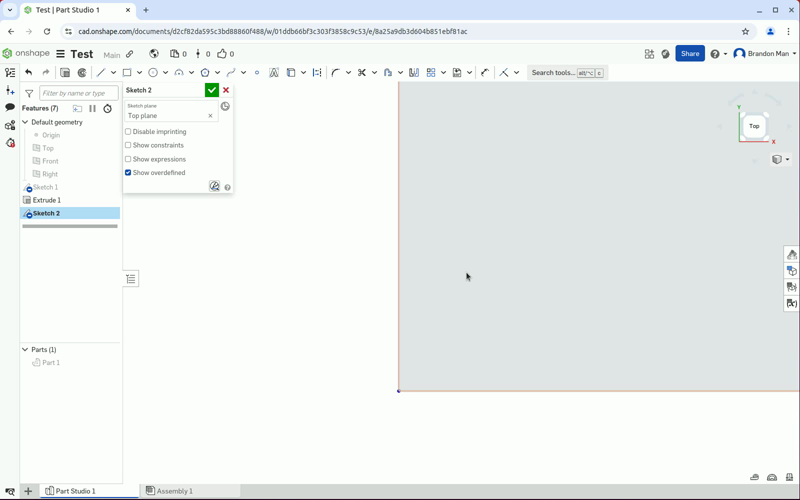
click(466, 272)
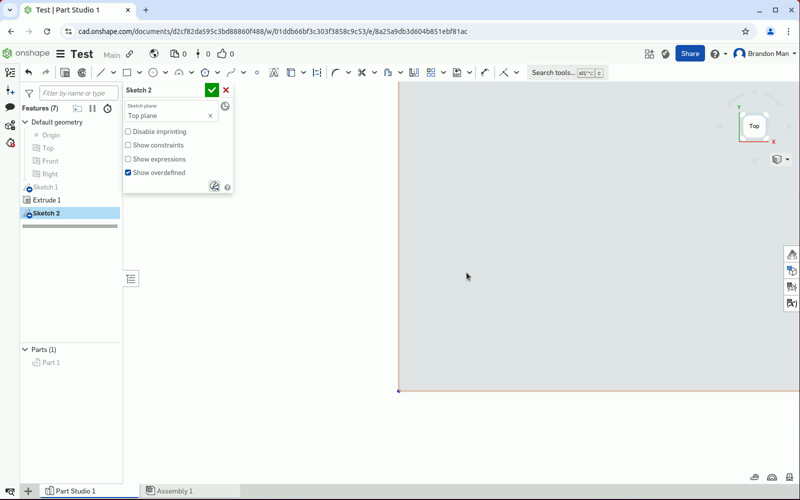
scroll(-6)
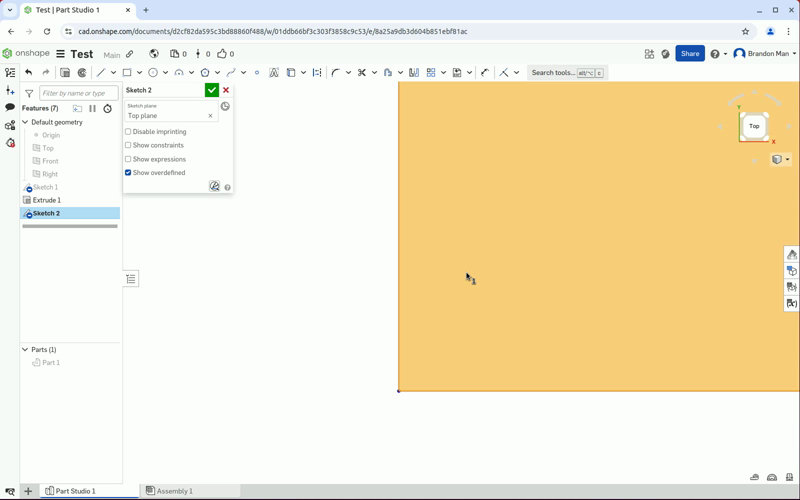
scroll(-6)
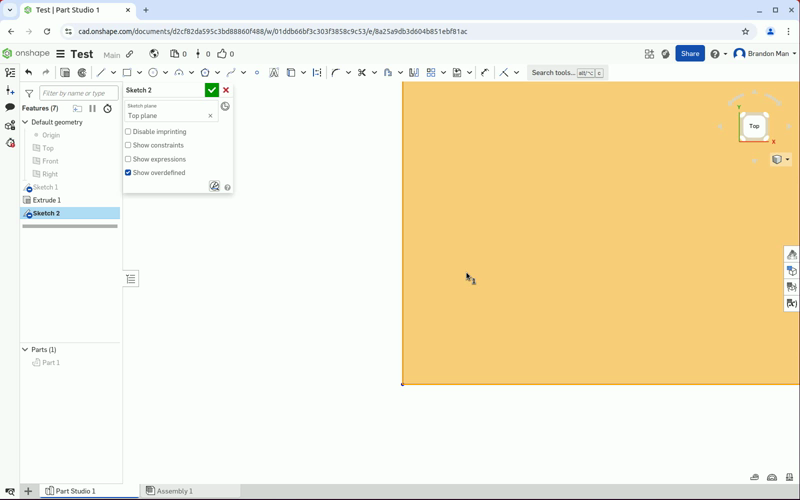
scroll(-6)
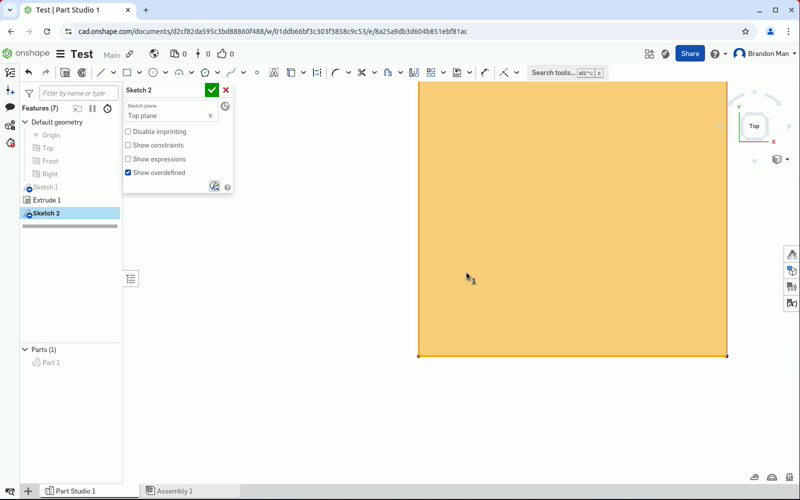
scroll(-6)
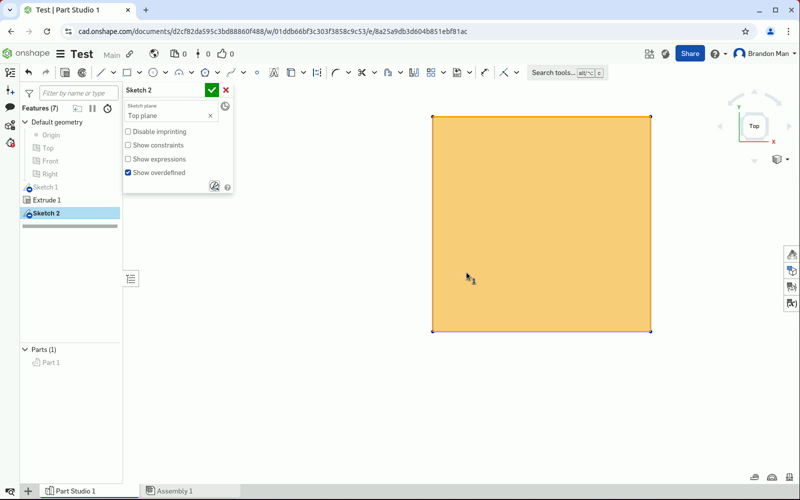
scroll(-6)
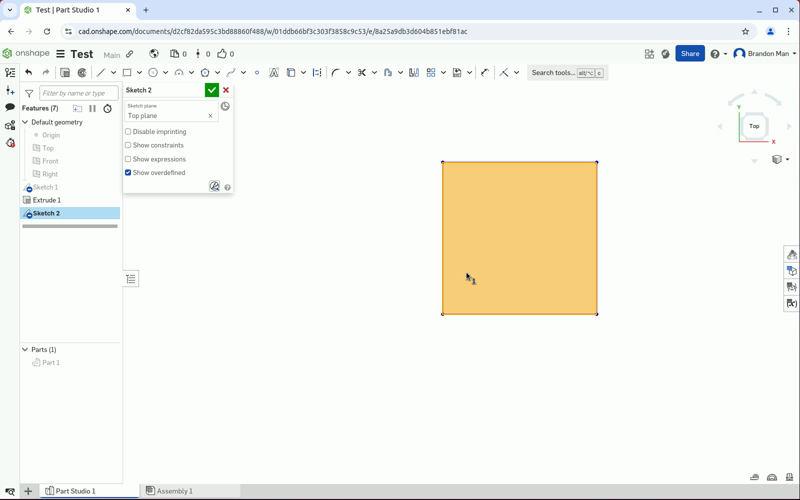
scroll(-6)
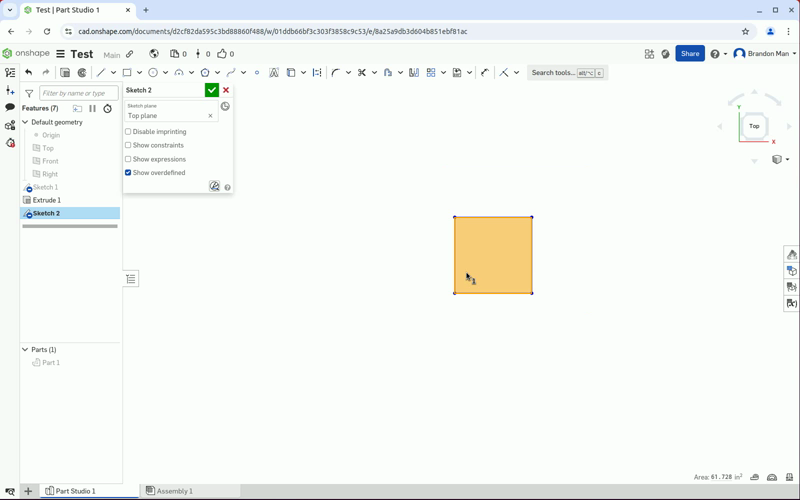
scroll(-6)
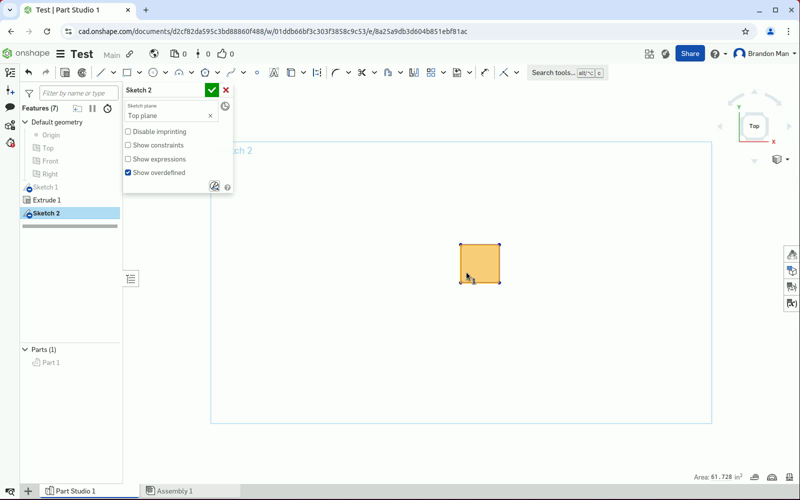
mouse_move(73, 352)
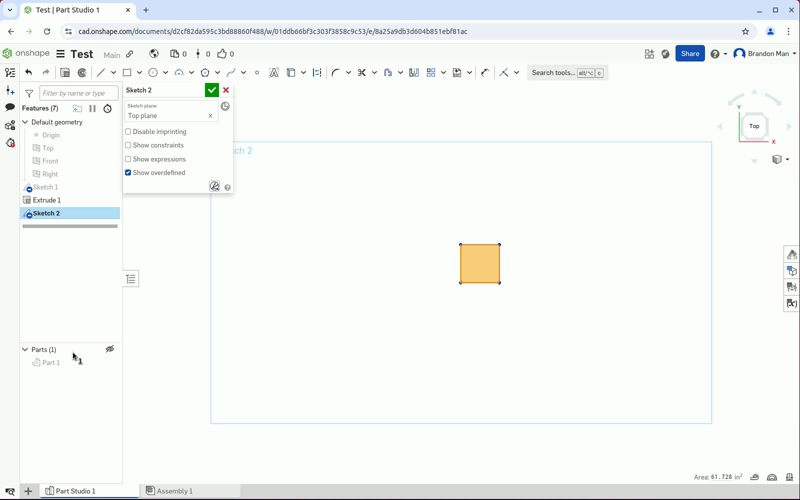
key(shift+y)
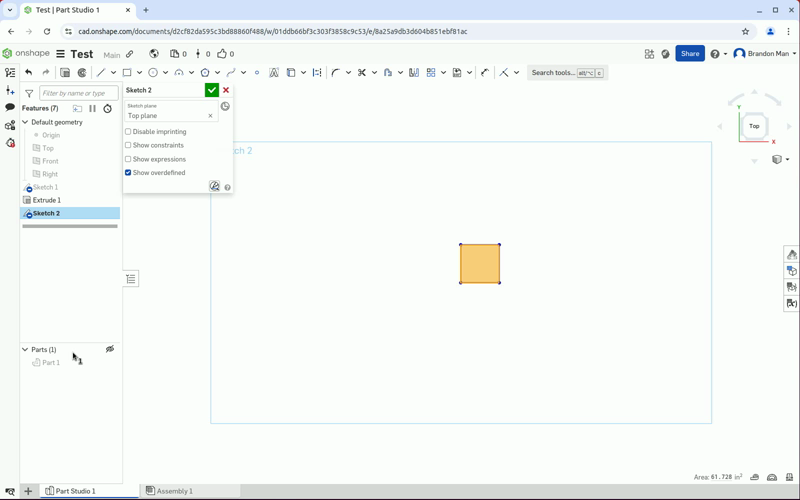
key(shift+e)
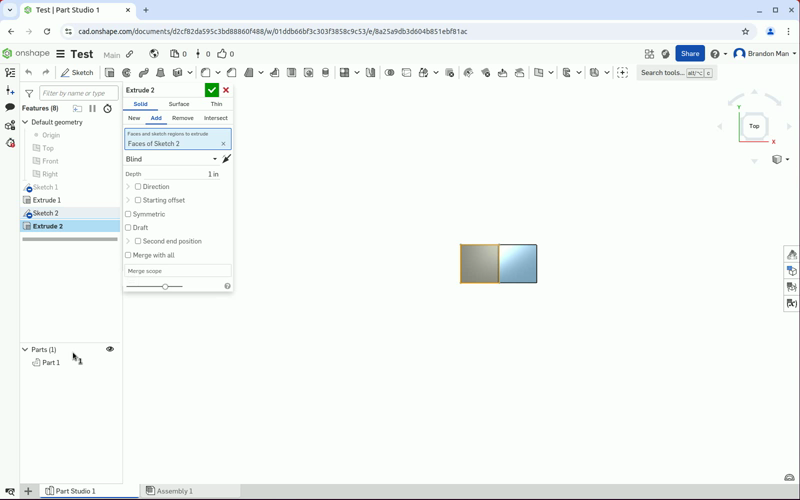
mouse_move(143, 106)
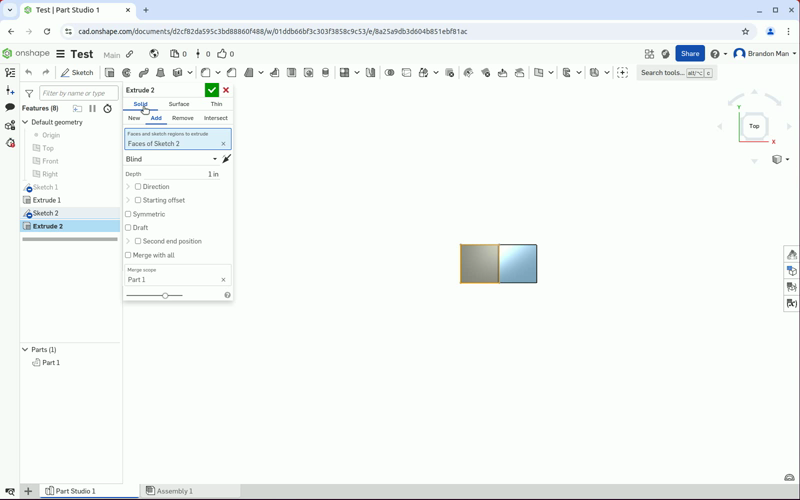
click(143, 106)
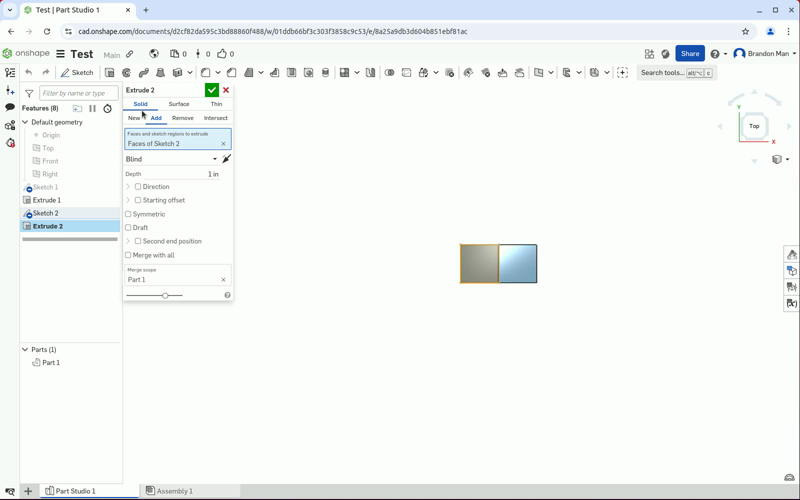
mouse_move(137, 120)
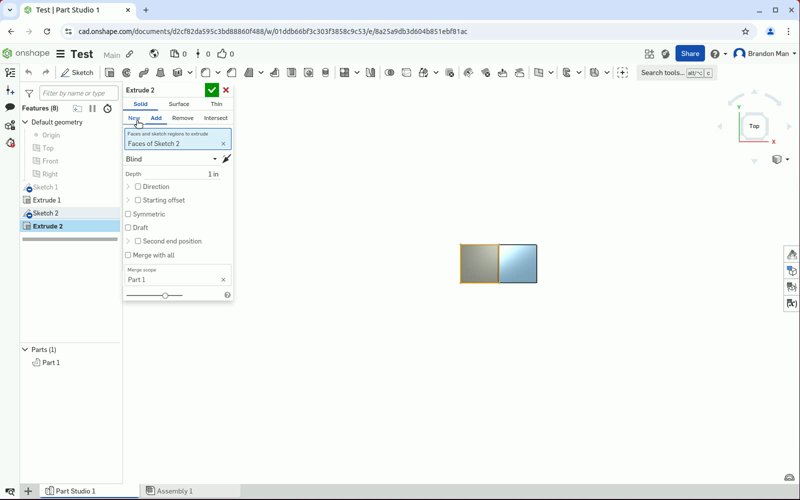
click(137, 120)
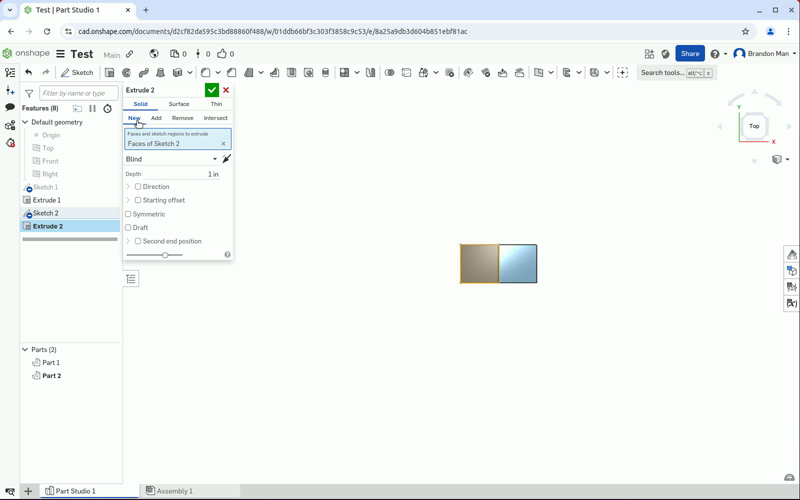
key(tab, 4)
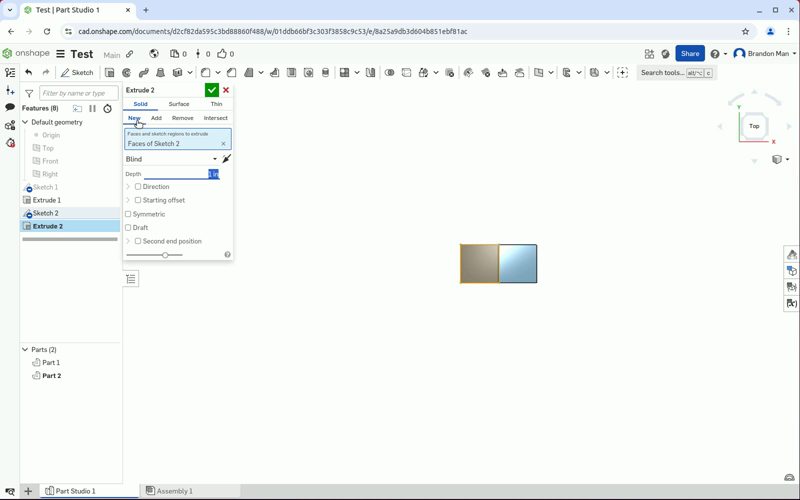
text(7.703)
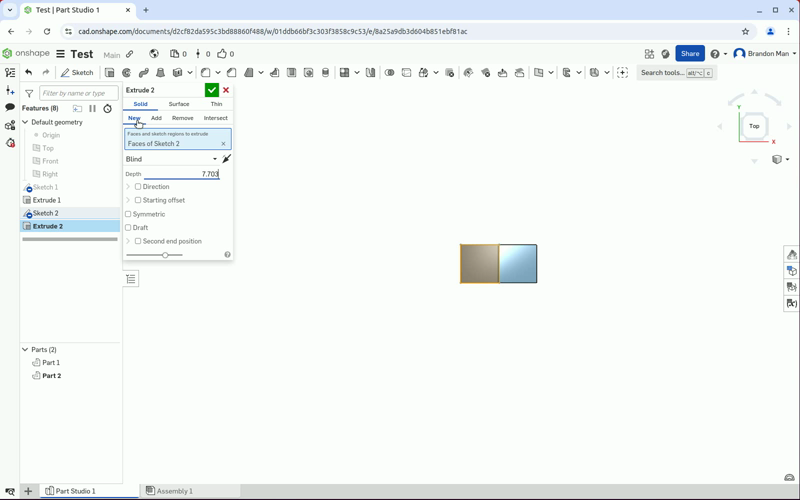
key(enter)
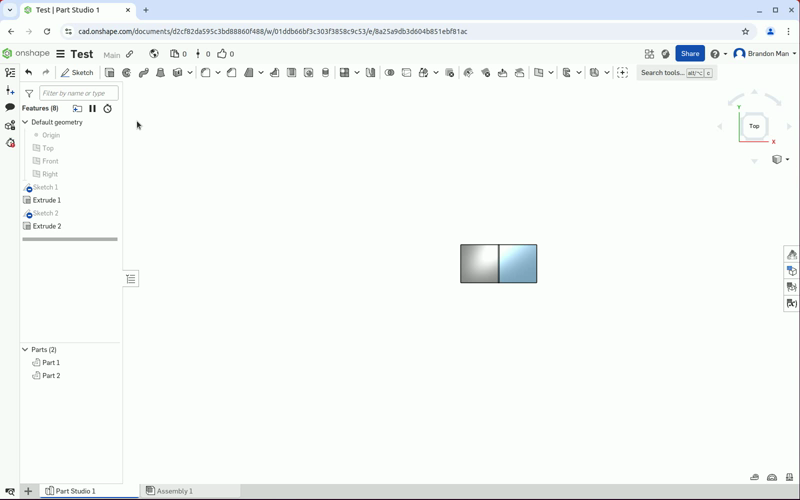
key(shift+h)
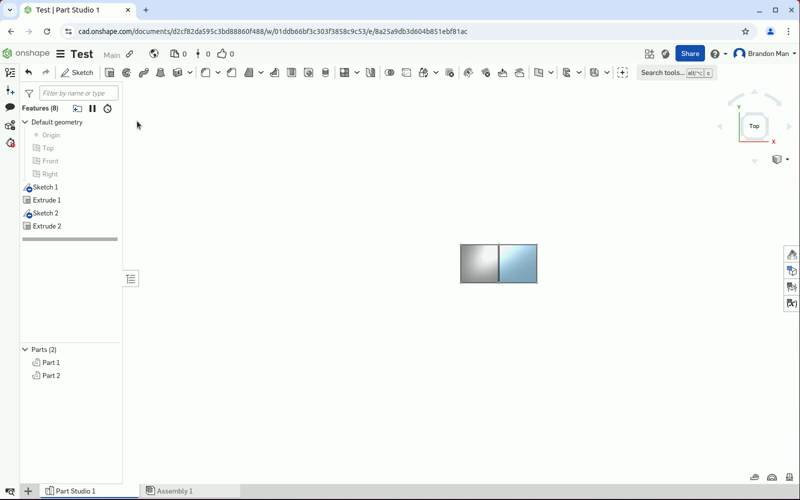
key(shift+h)
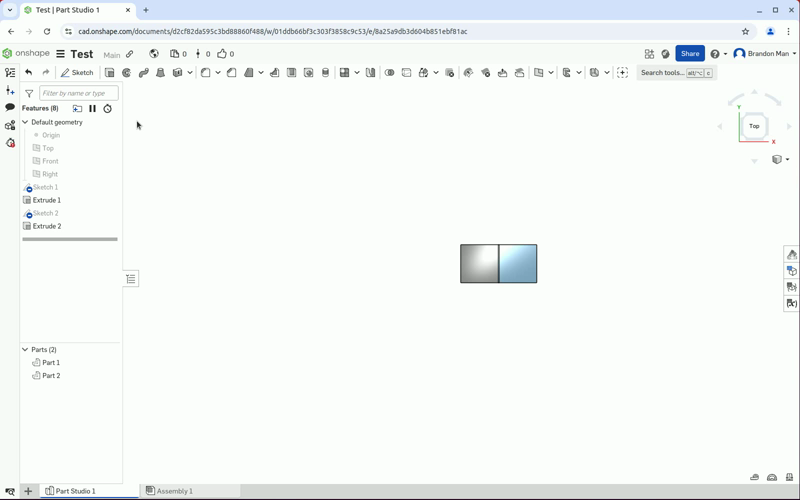
mouse_move(73, 189)
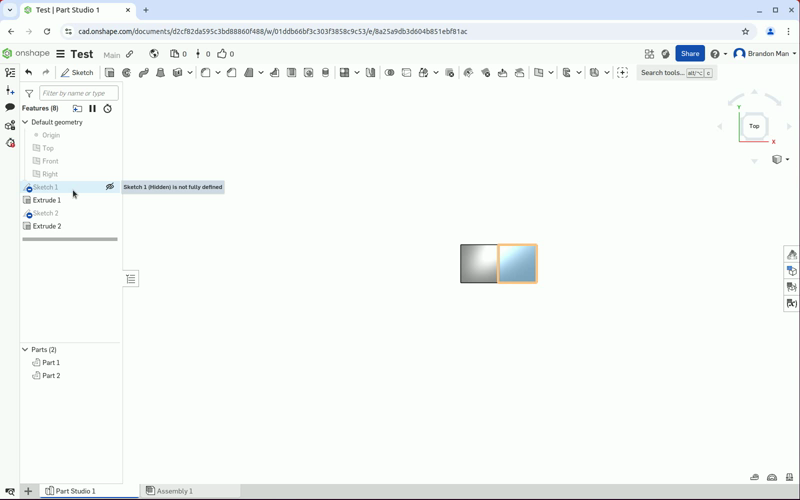
click(73, 189)
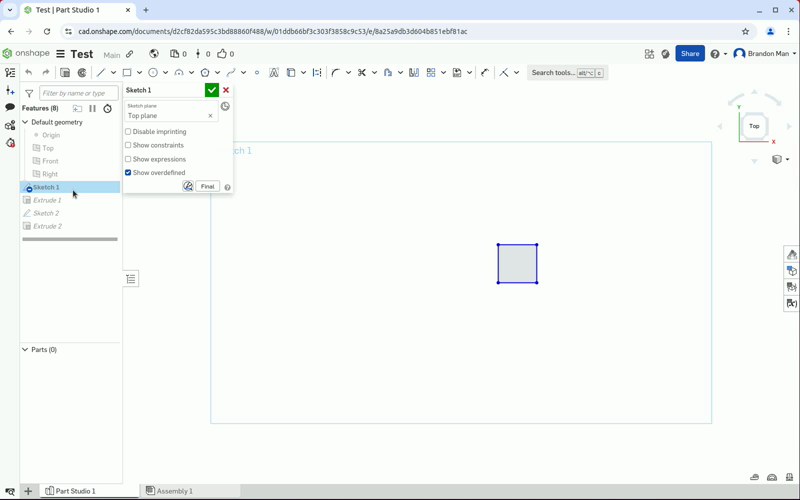
mouse_move(229, 92)
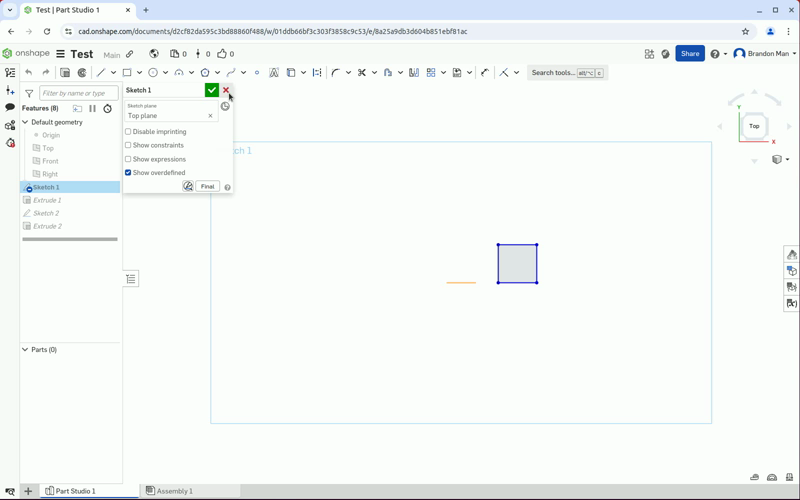
click(229, 92)
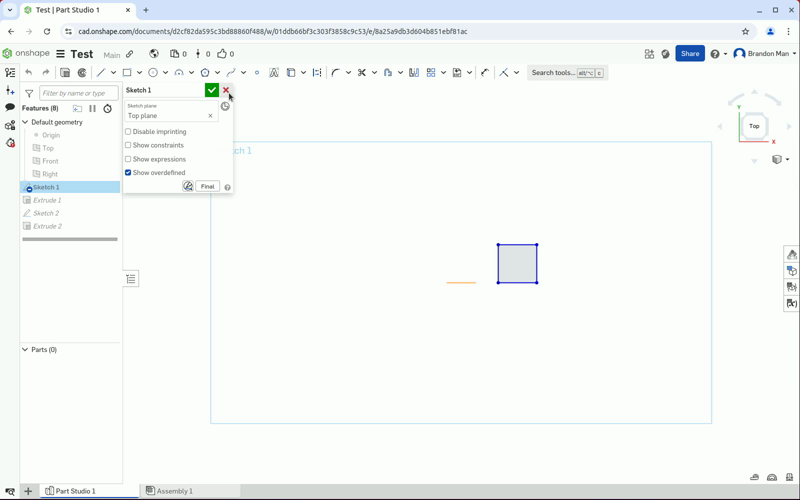
key(shift+s)
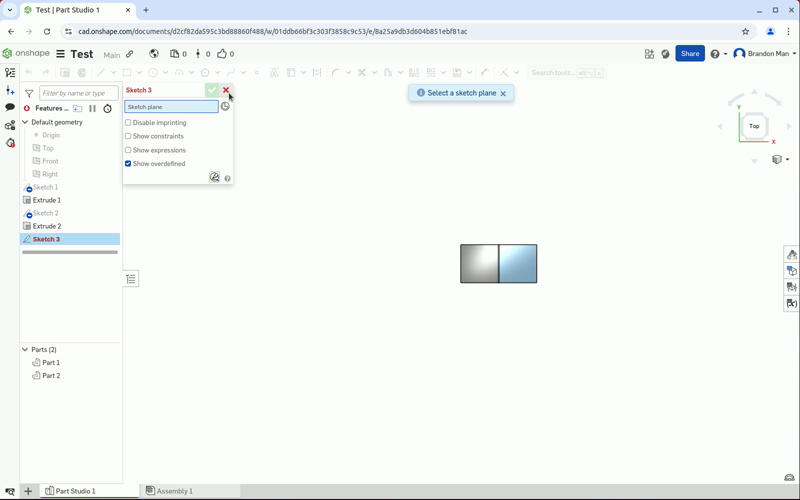
mouse_move(73, 150)
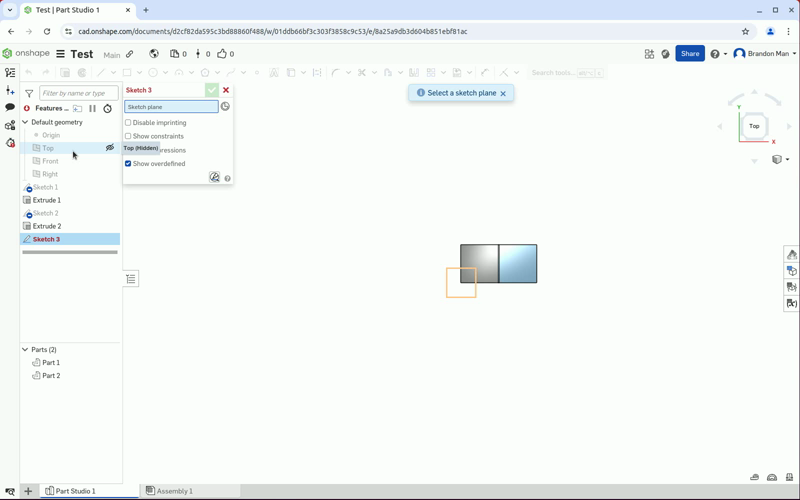
click(73, 150)
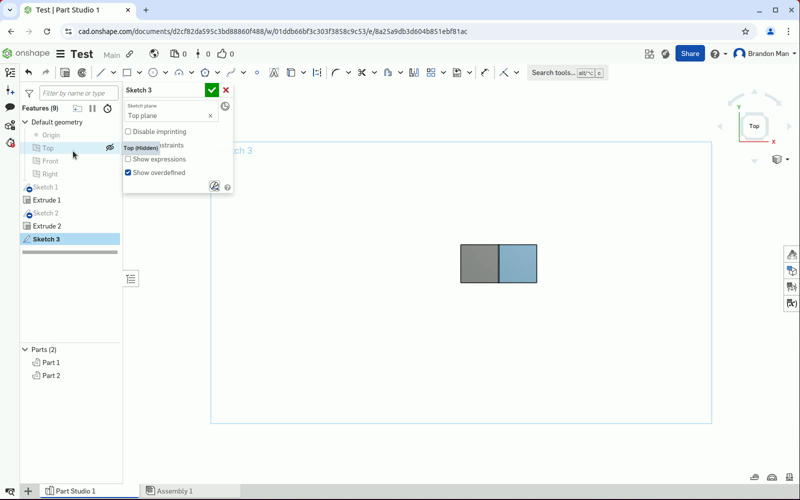
mouse_move(73, 352)
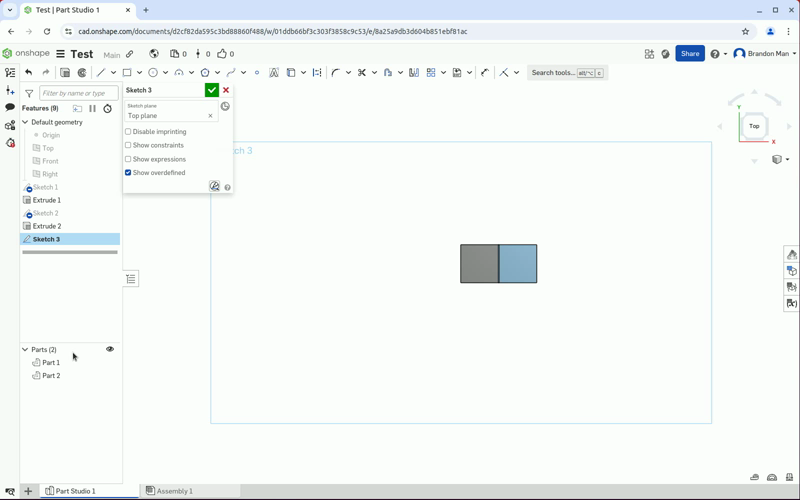
key(y)
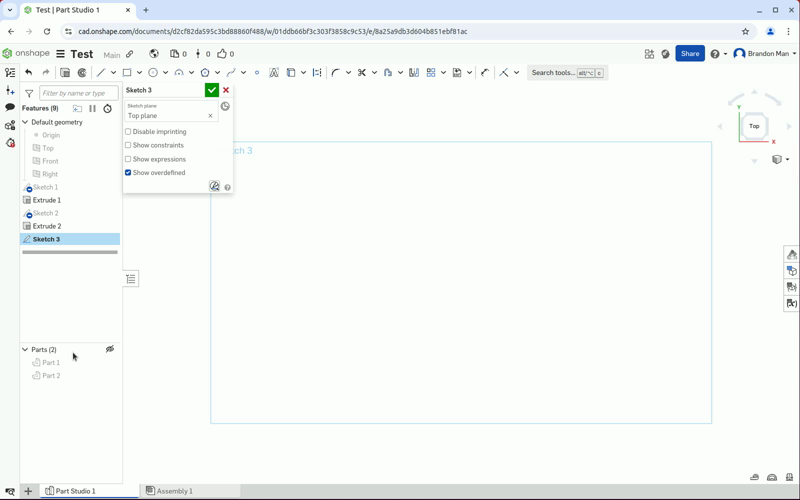
key(l)
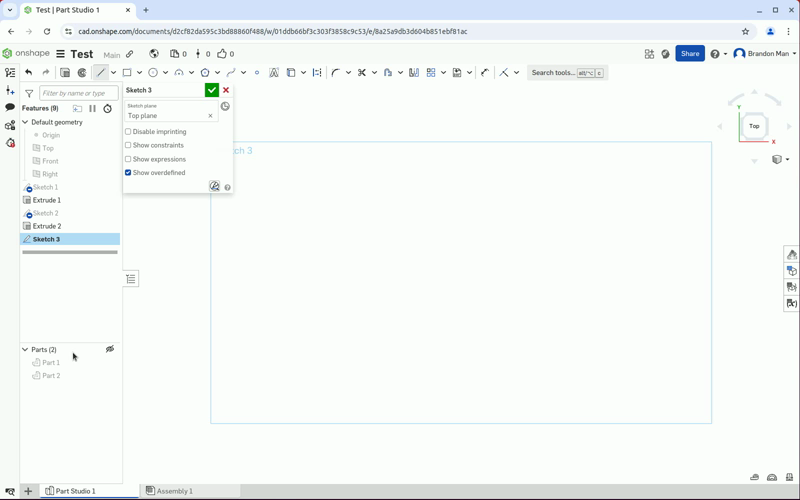
key_down(shift)
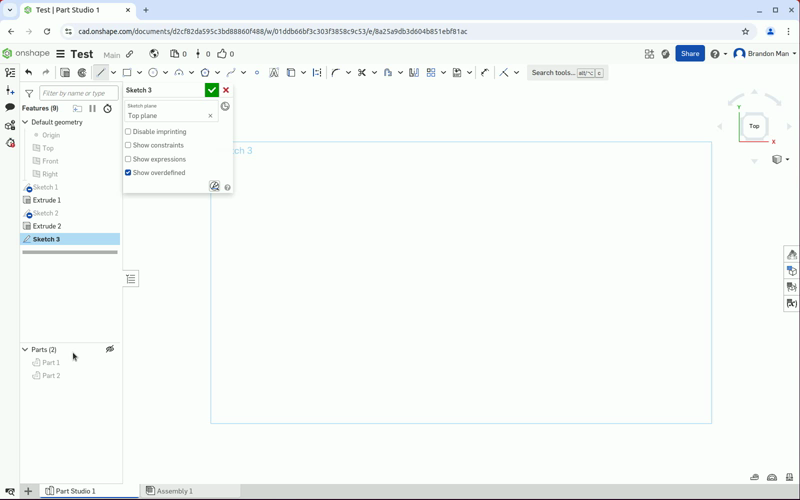
mouse_move(460, 245)
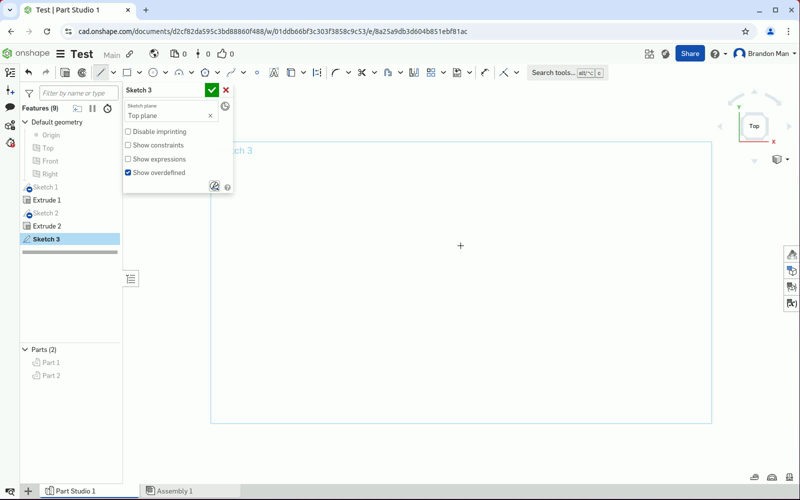
click(460, 245)
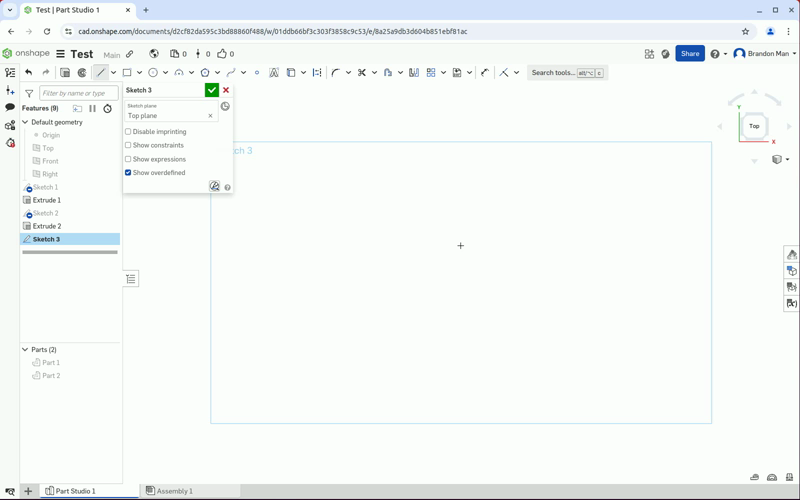
key_up(shift)
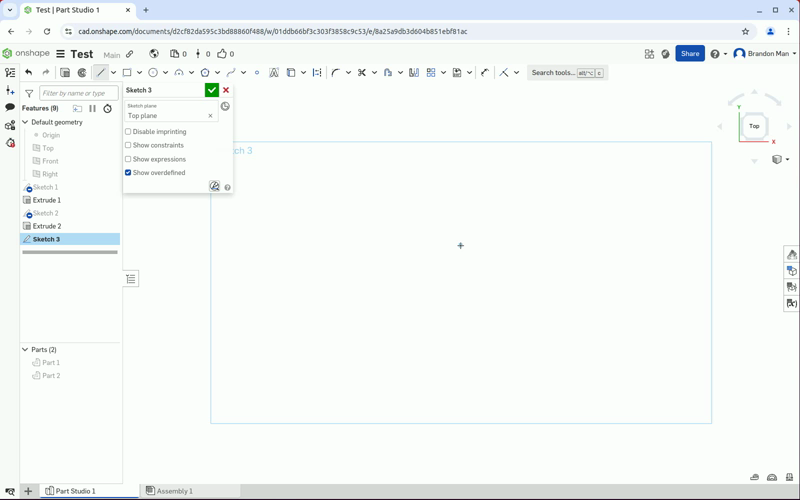
key_down(shift)
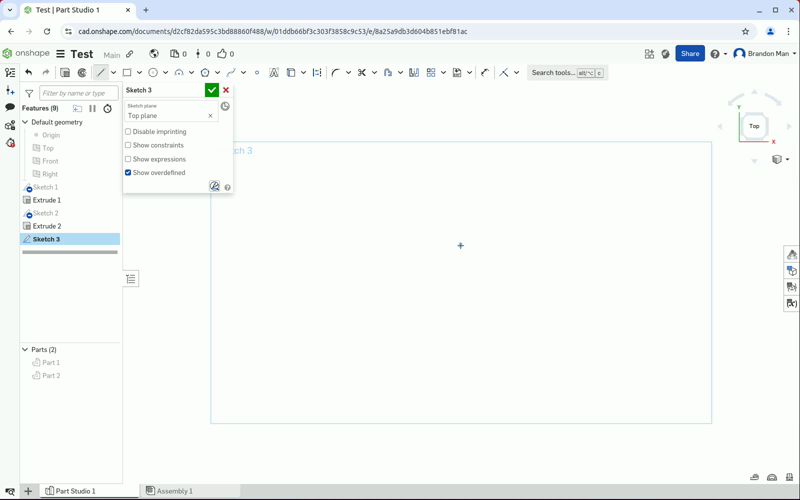
mouse_move(490, 245)
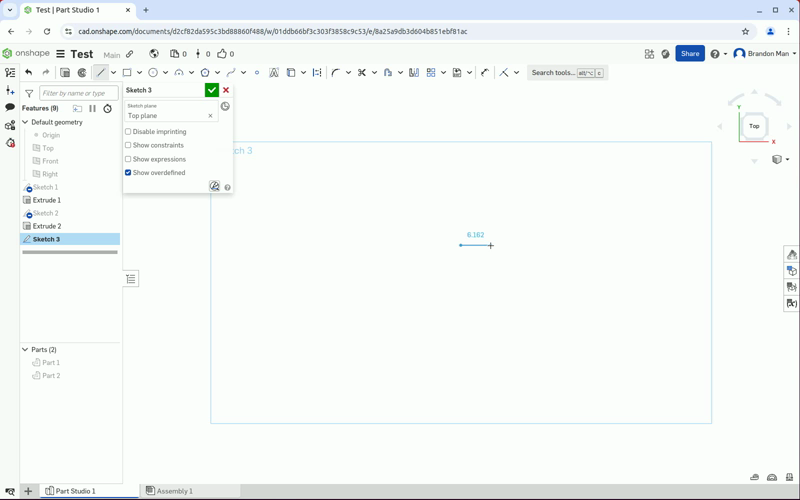
mouse_move(499, 245)
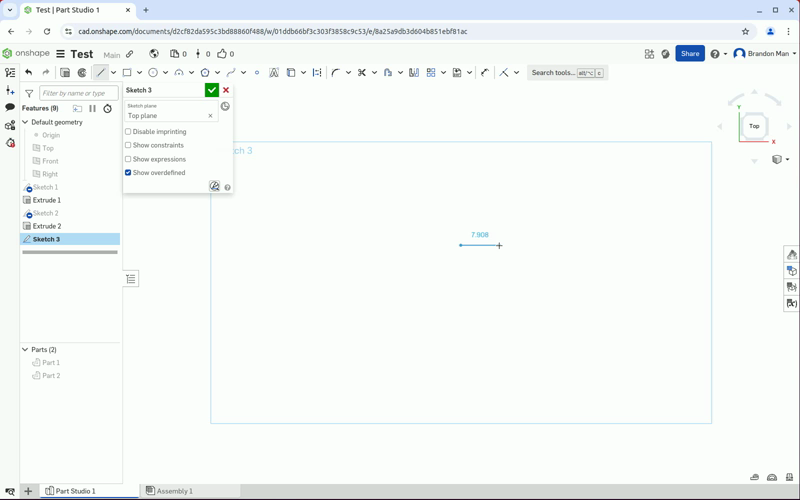
click(499, 245)
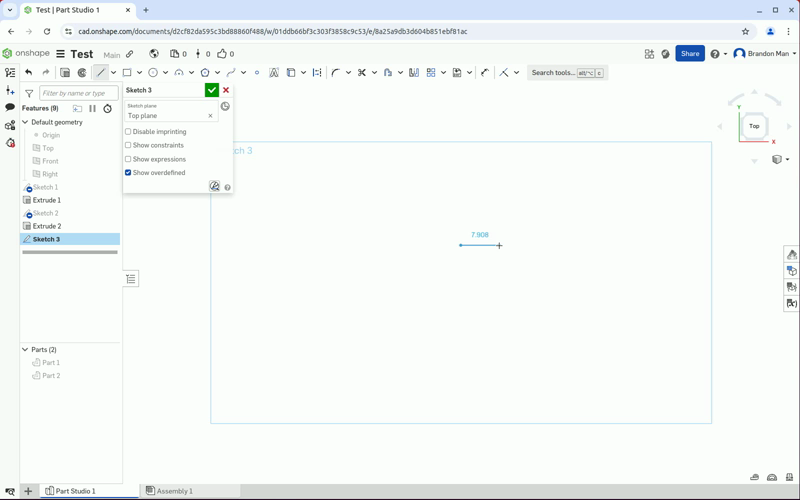
key_up(shift)
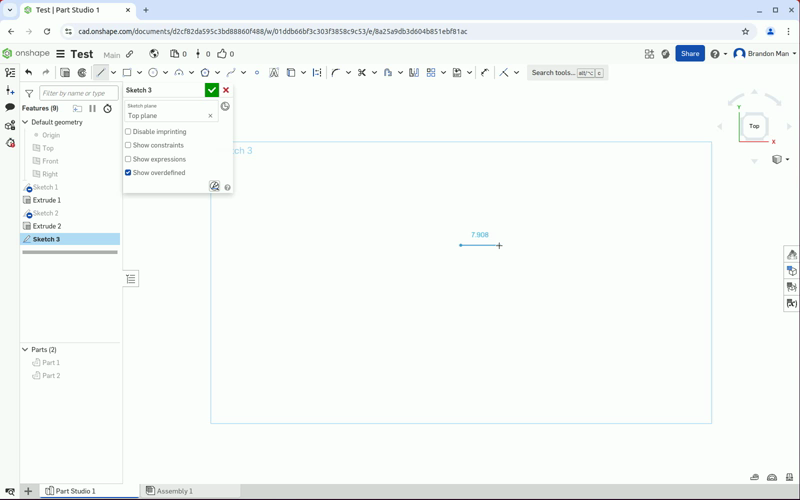
key_down(shift)
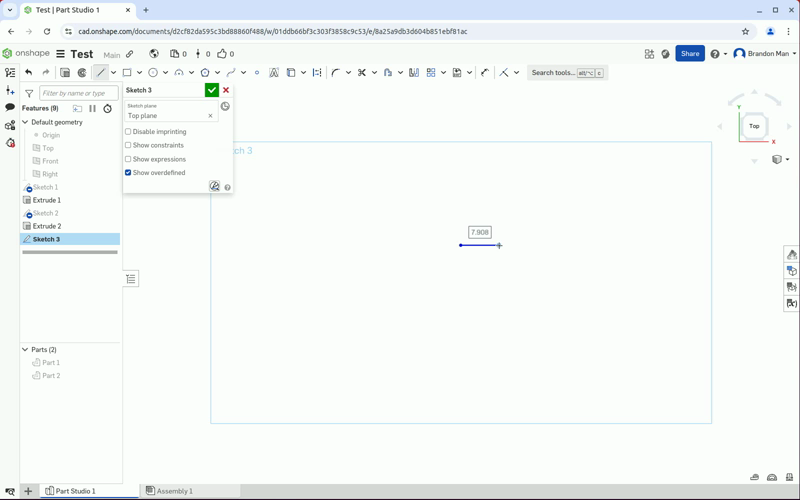
mouse_move(529, 245)
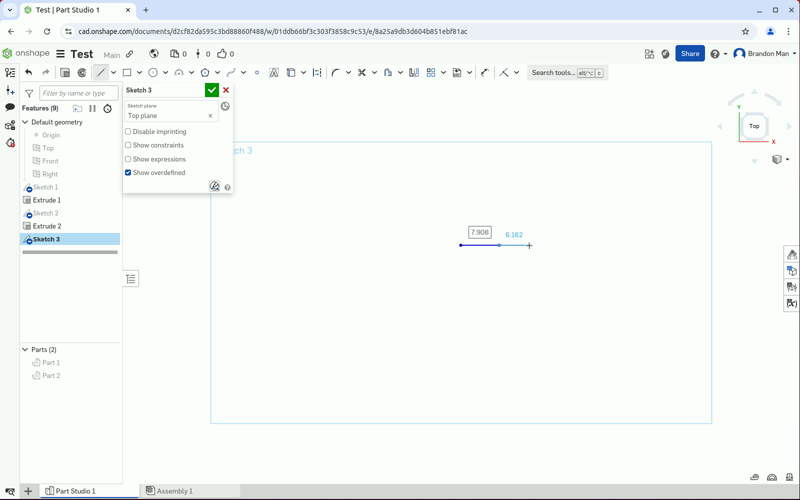
mouse_move(499, 207)
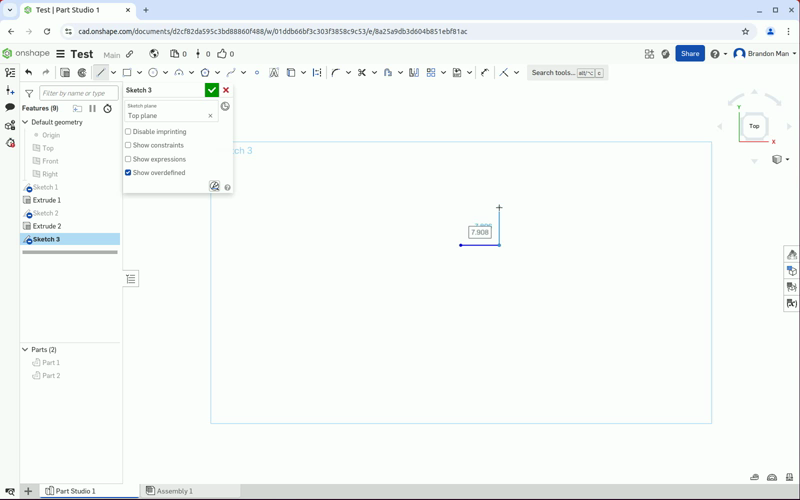
click(499, 207)
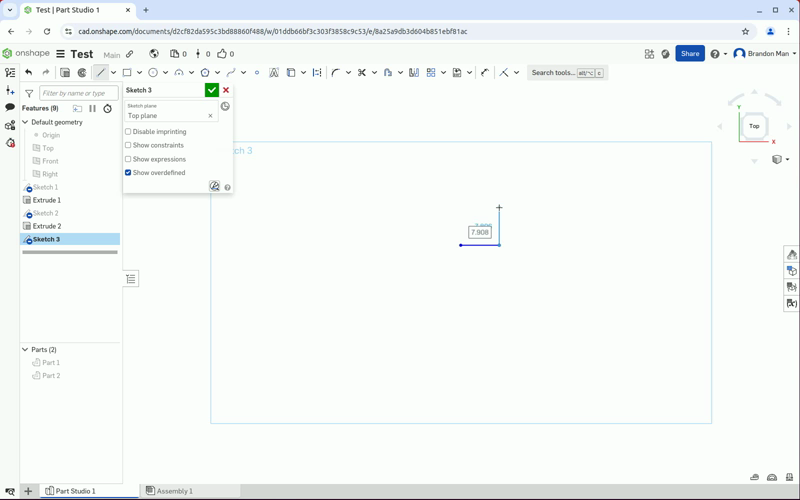
key_up(shift)
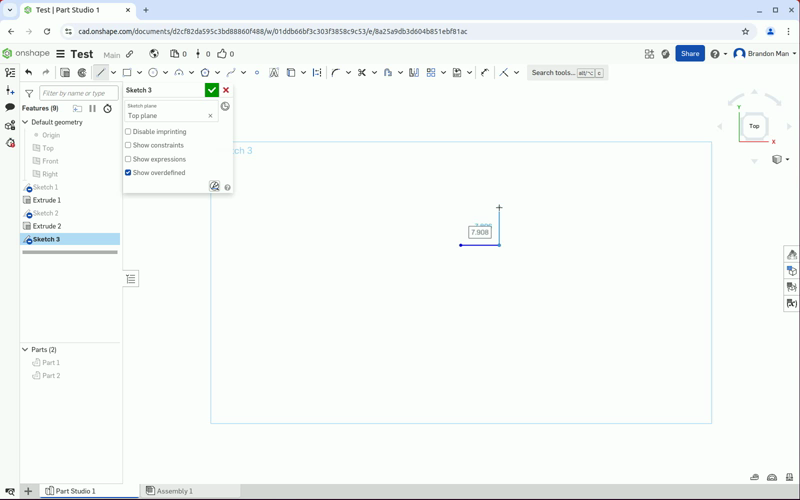
key_down(shift)
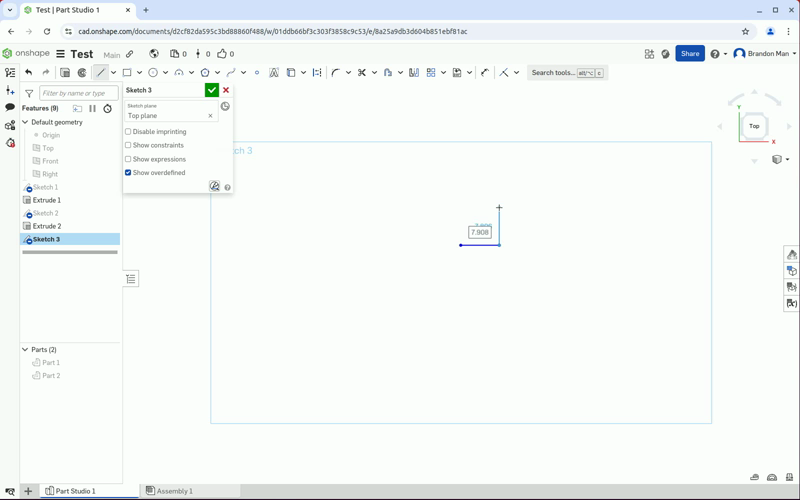
mouse_move(529, 207)
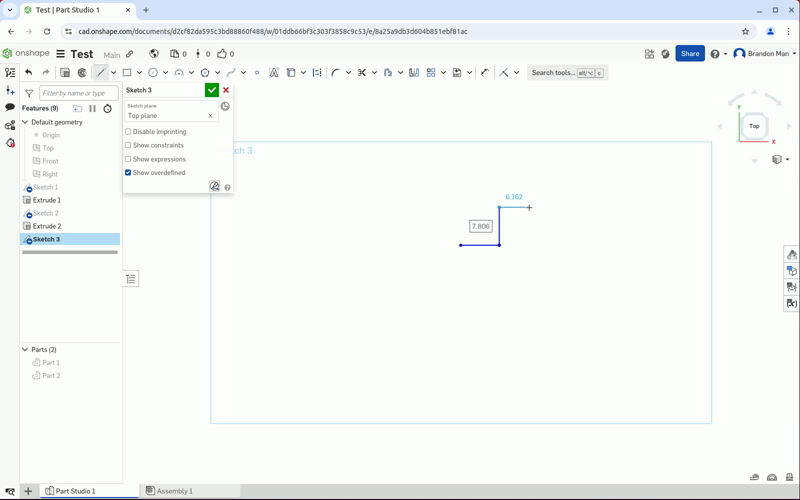
mouse_move(460, 207)
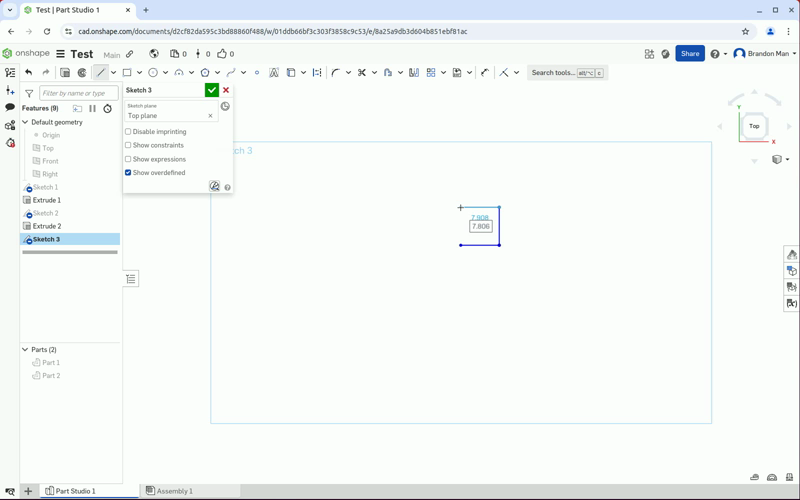
click(460, 207)
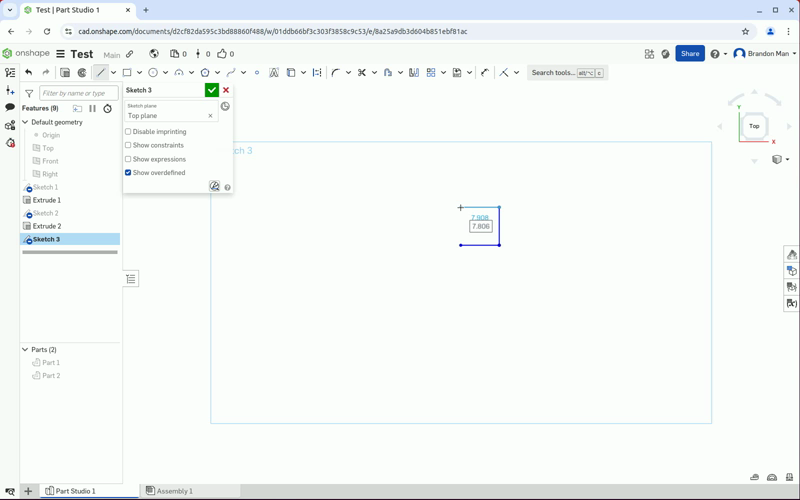
key_up(shift)
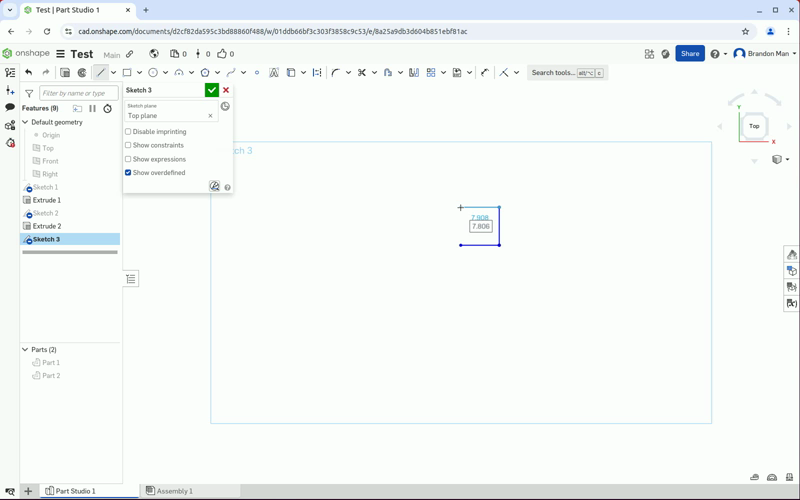
mouse_move(490, 207)
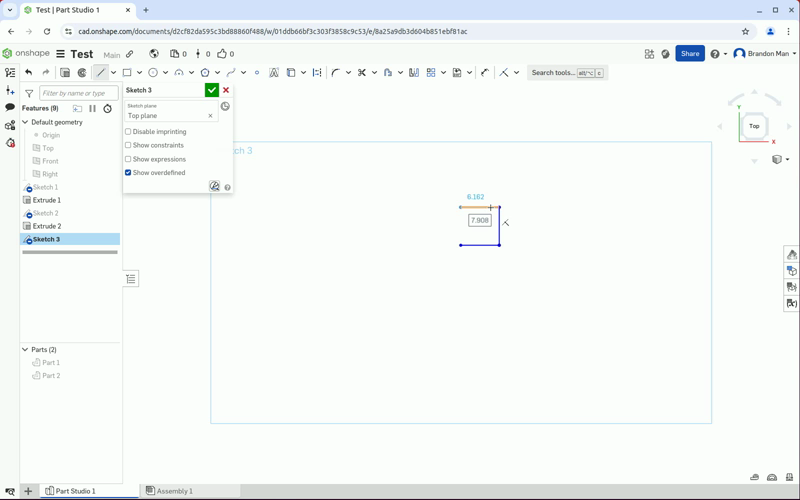
key_down(shift)
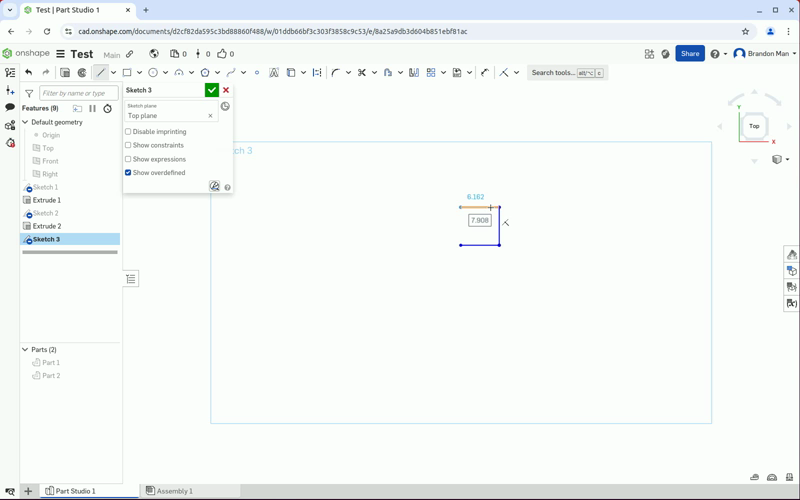
mouse_move(460, 245)
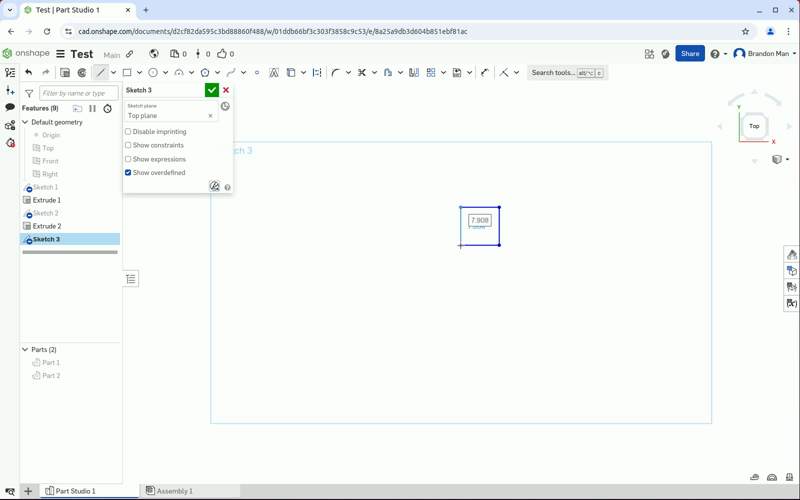
key_up(shift)
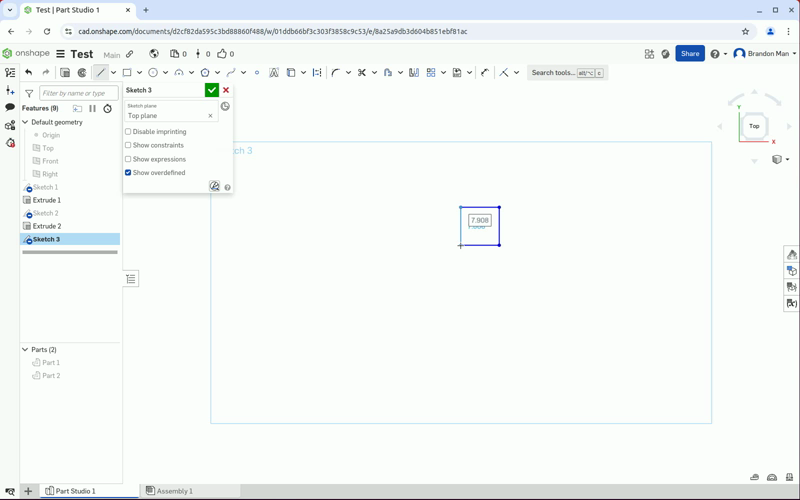
click(460, 245)
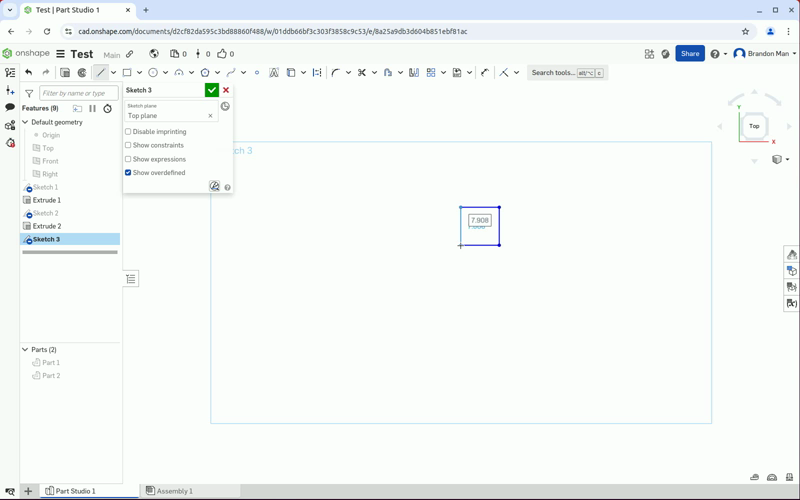
key(esc)
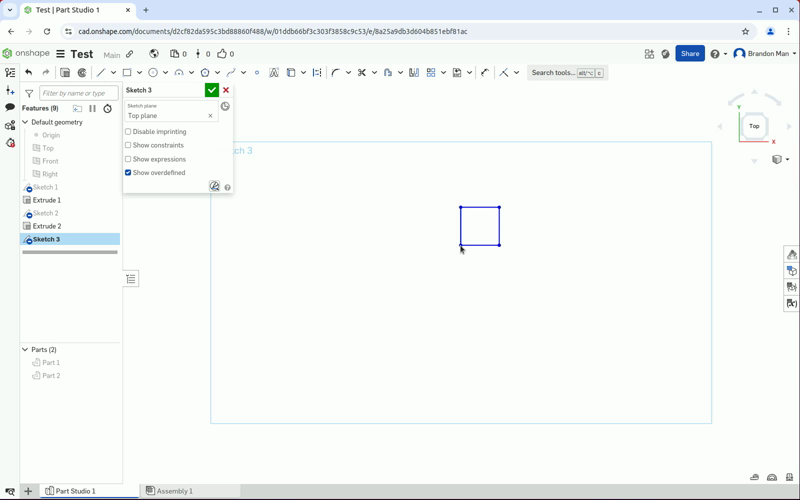
mouse_move(491, 231)
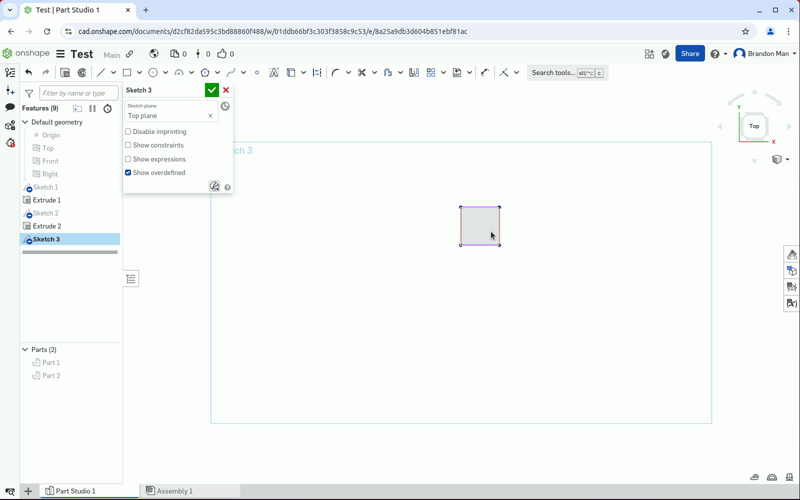
scroll(6)
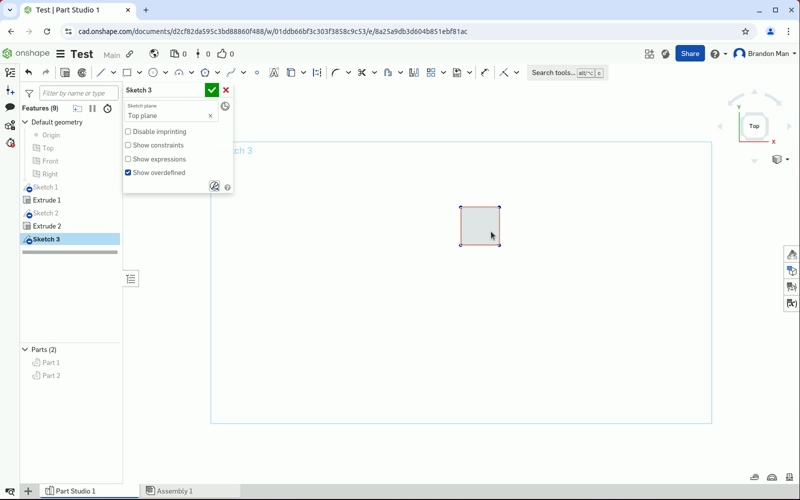
scroll(6)
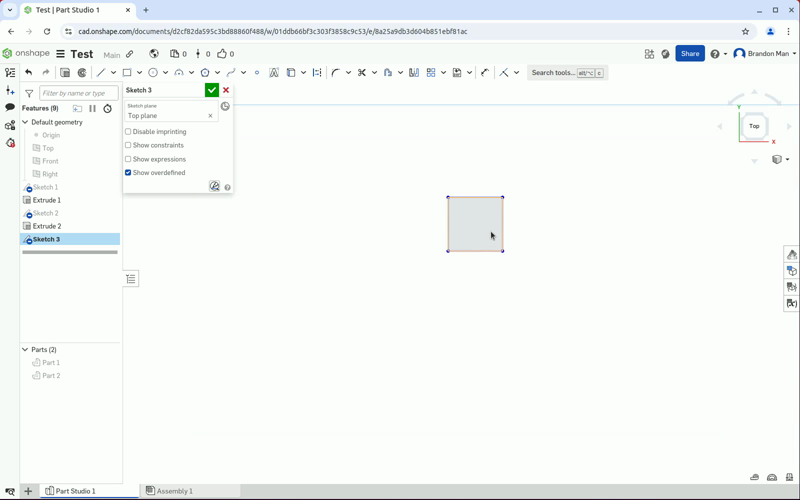
scroll(6)
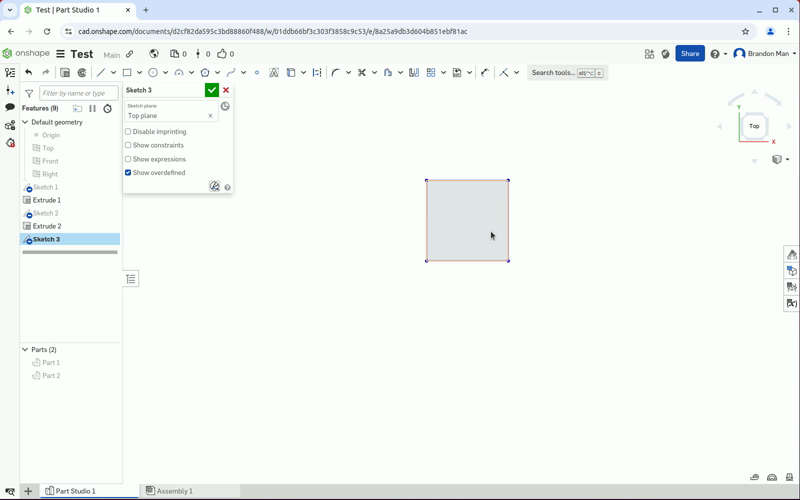
scroll(6)
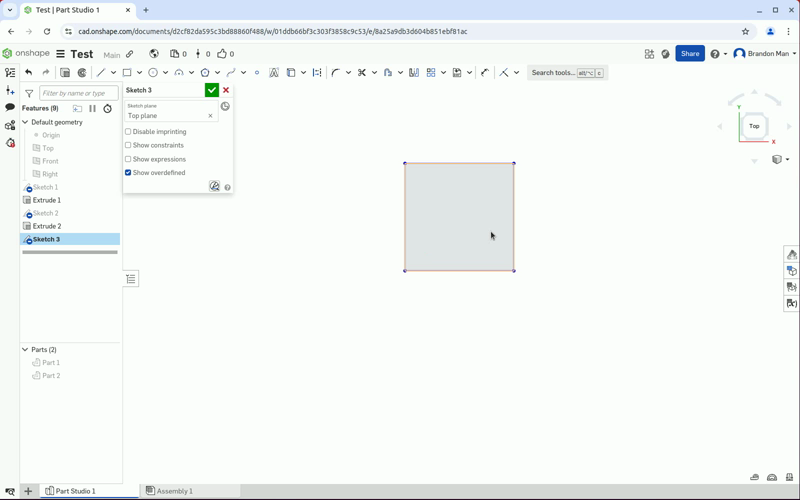
scroll(6)
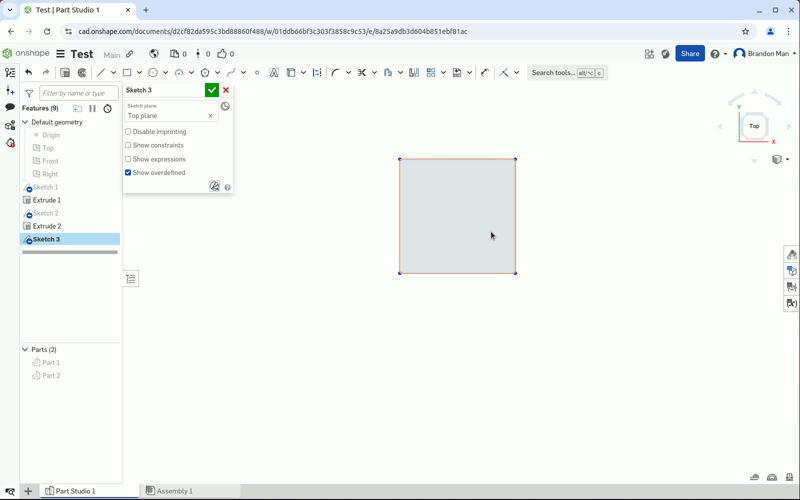
scroll(6)
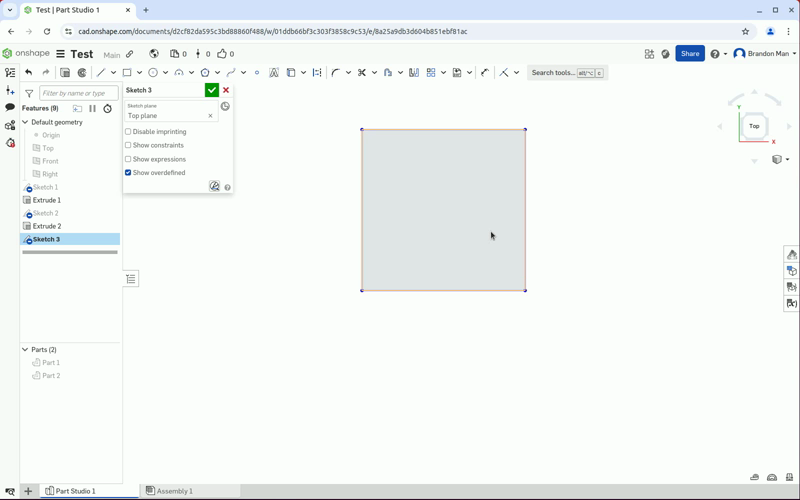
scroll(6)
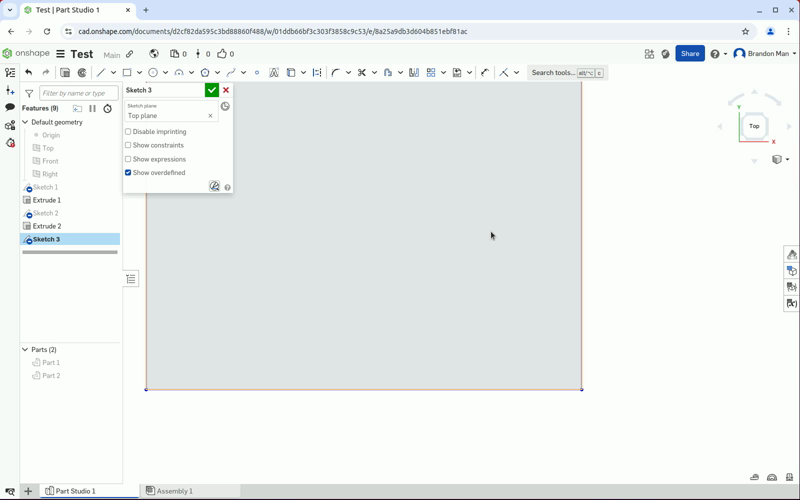
click(491, 231)
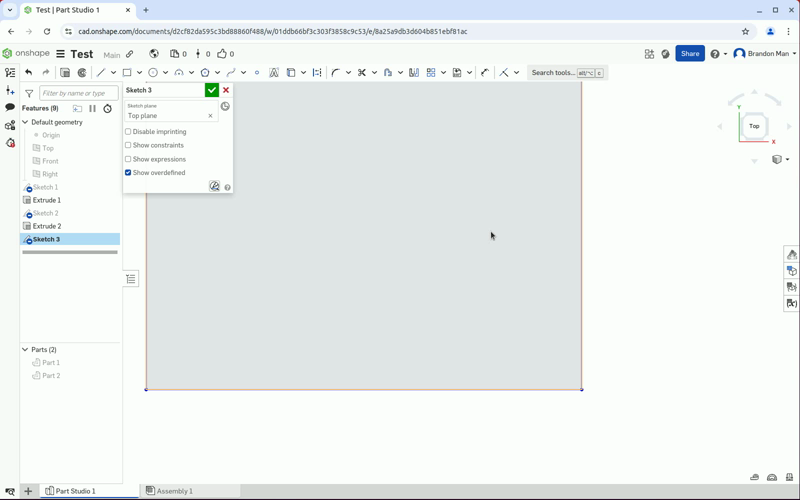
scroll(-6)
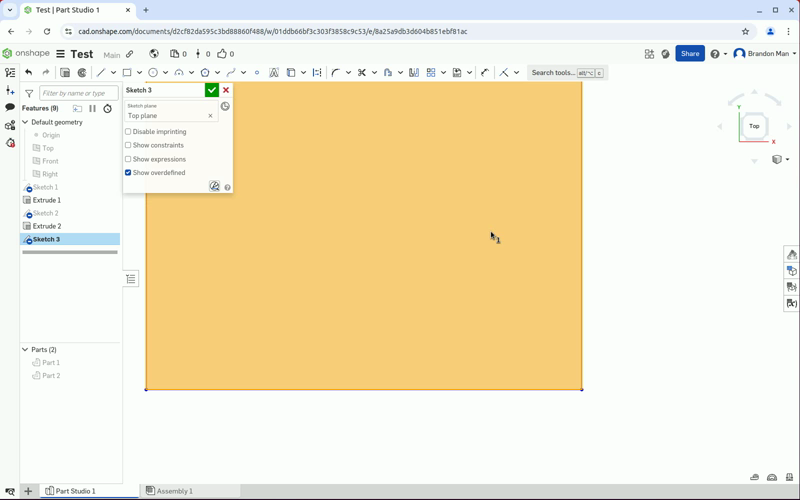
scroll(-6)
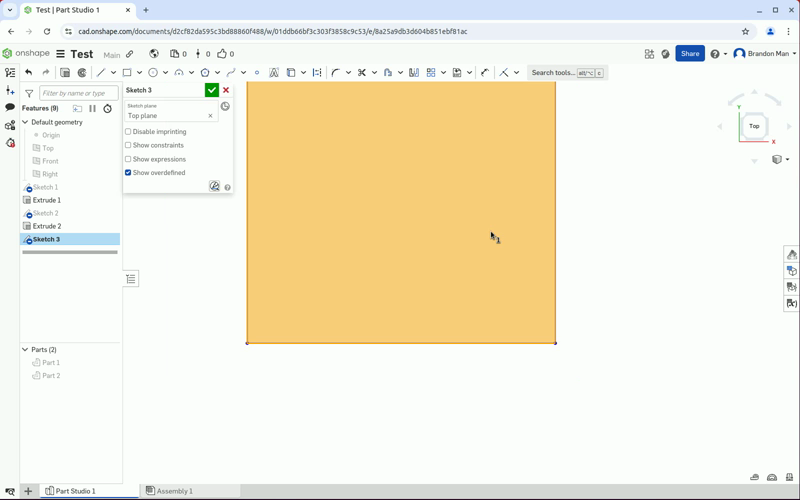
scroll(-6)
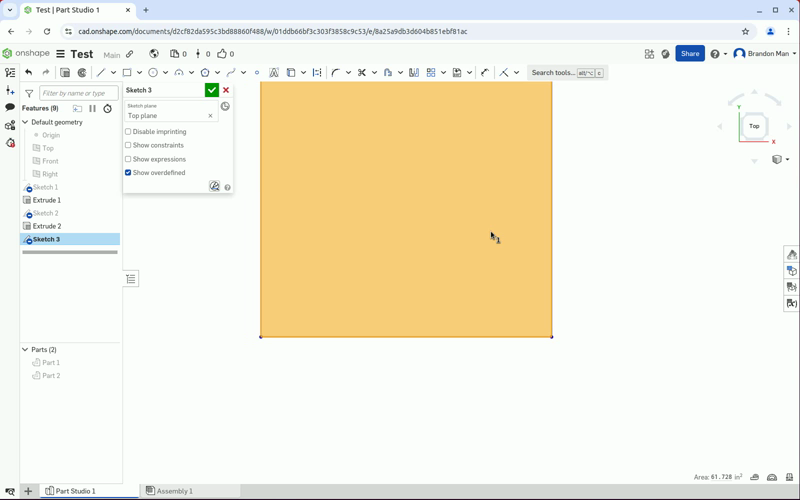
scroll(-6)
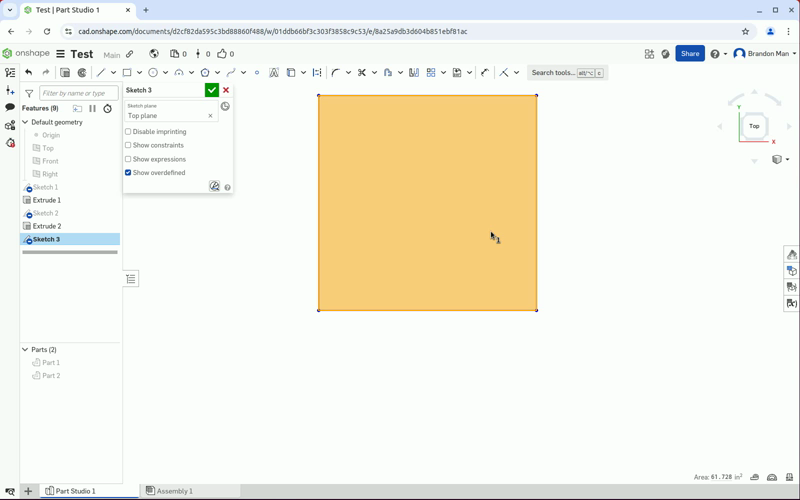
scroll(-6)
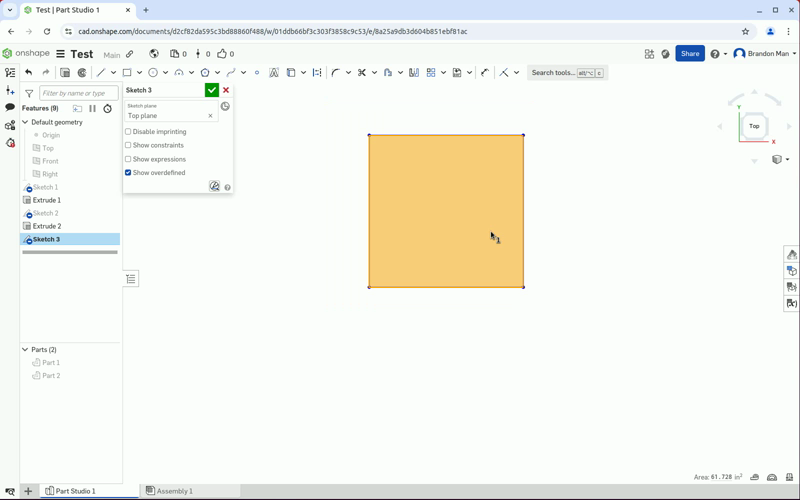
scroll(-6)
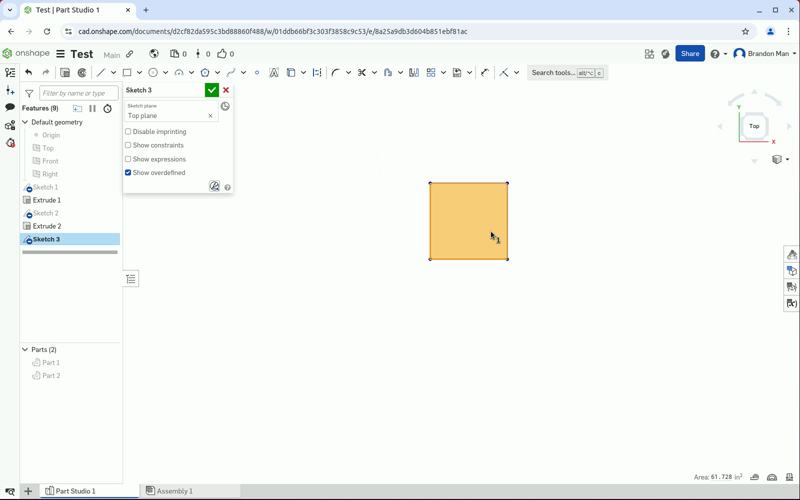
scroll(-6)
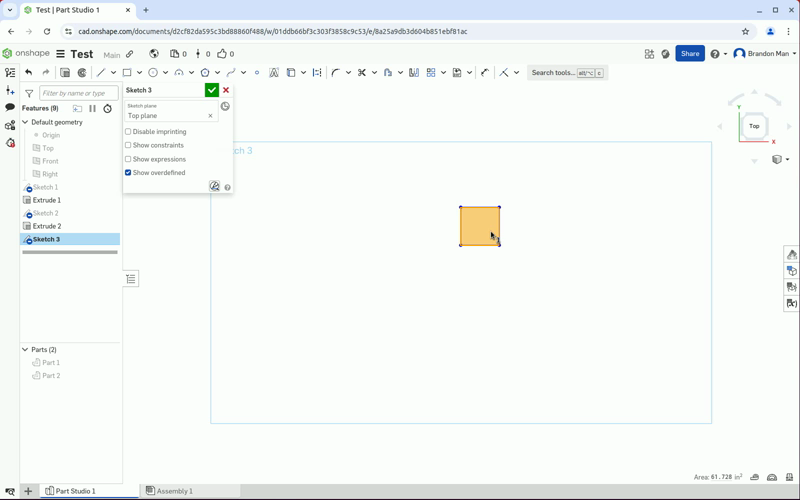
mouse_move(73, 352)
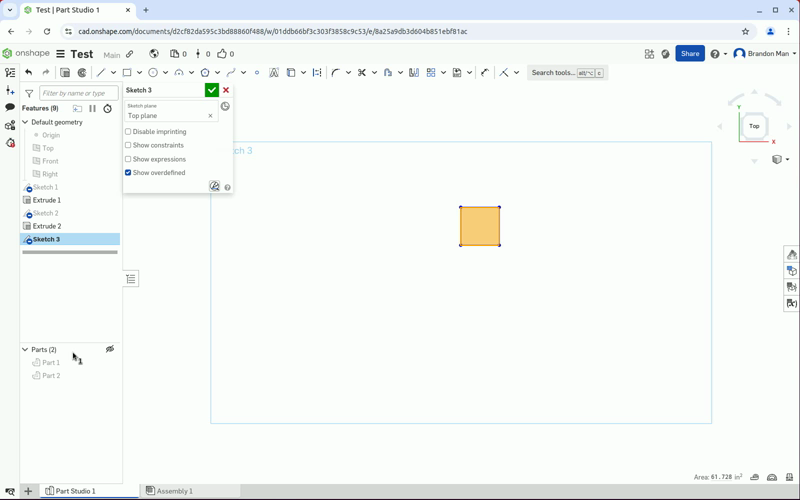
key(shift+y)
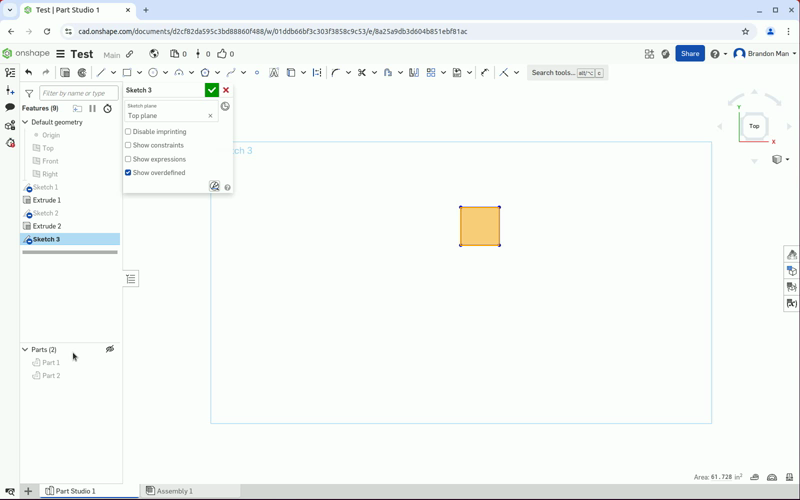
key(shift+e)
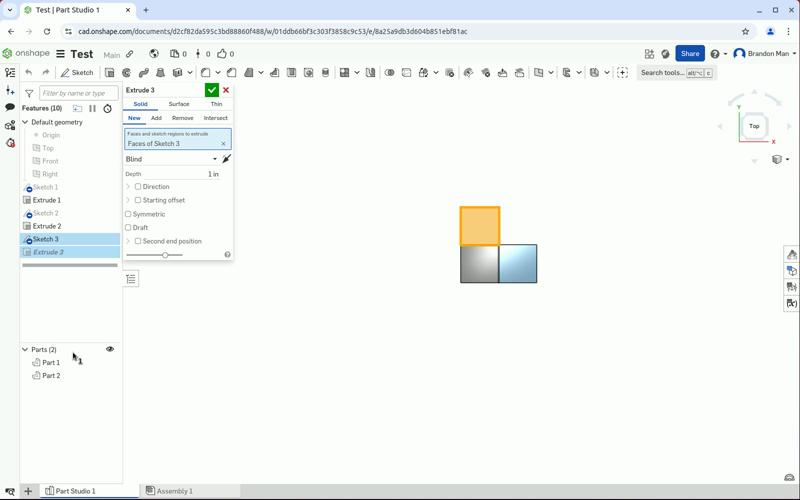
mouse_move(143, 106)
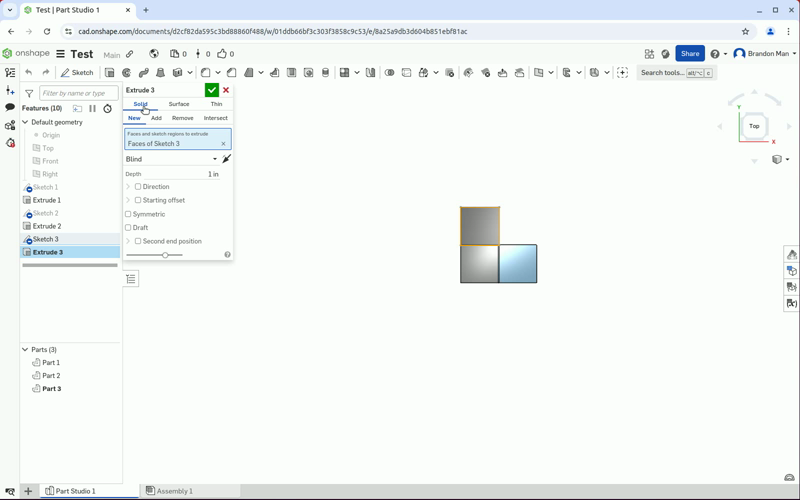
click(143, 106)
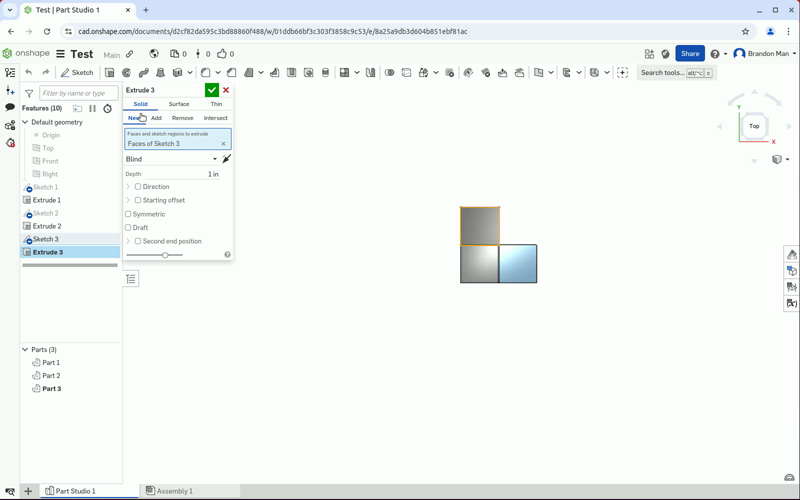
mouse_move(137, 120)
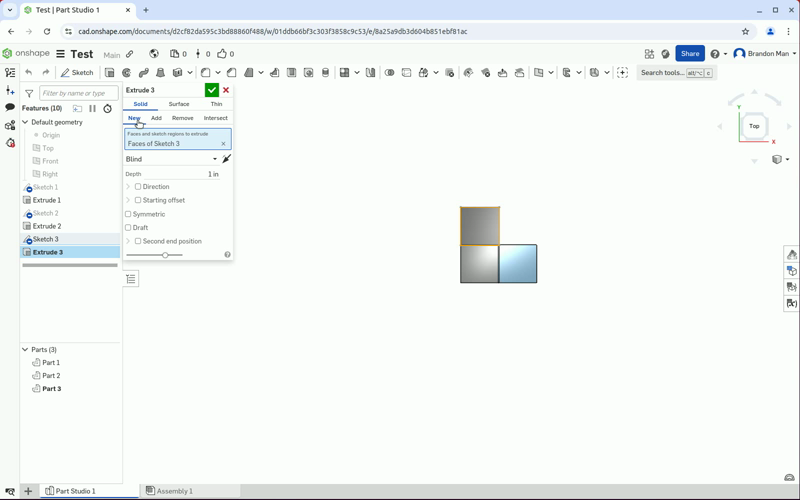
click(137, 120)
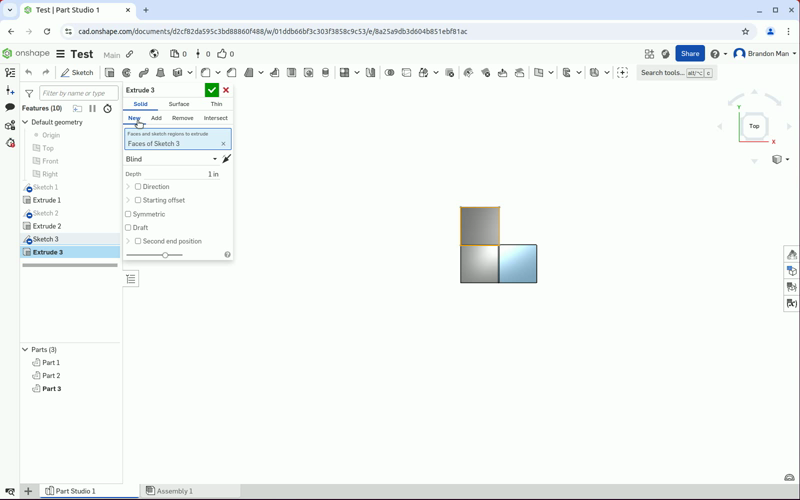
key(tab, 4)
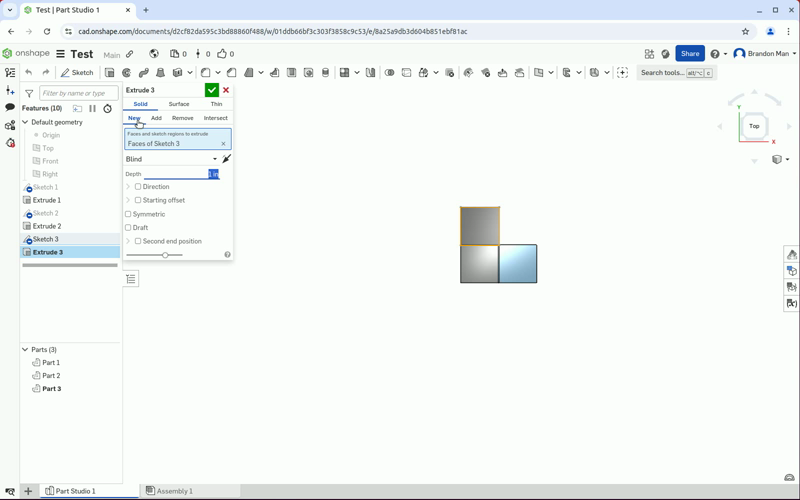
text(7.703)
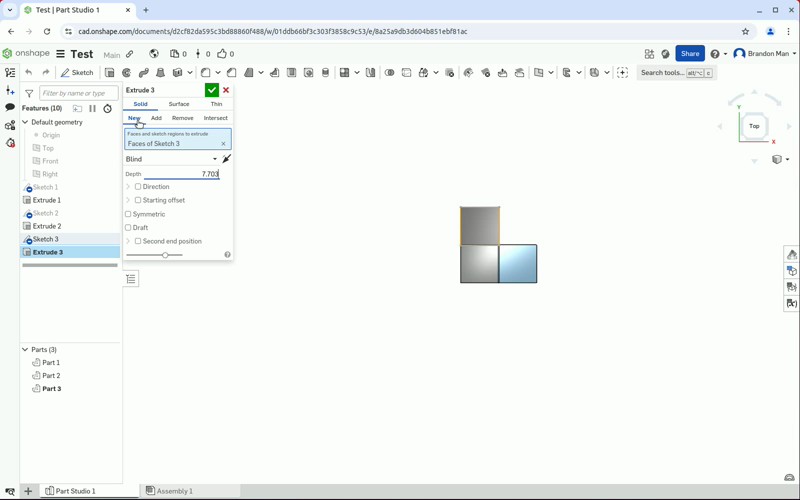
key(enter)
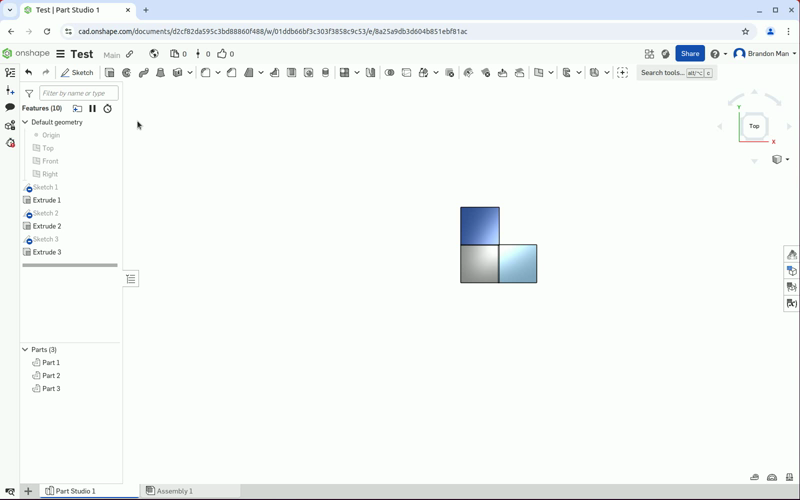
key(shift+h)
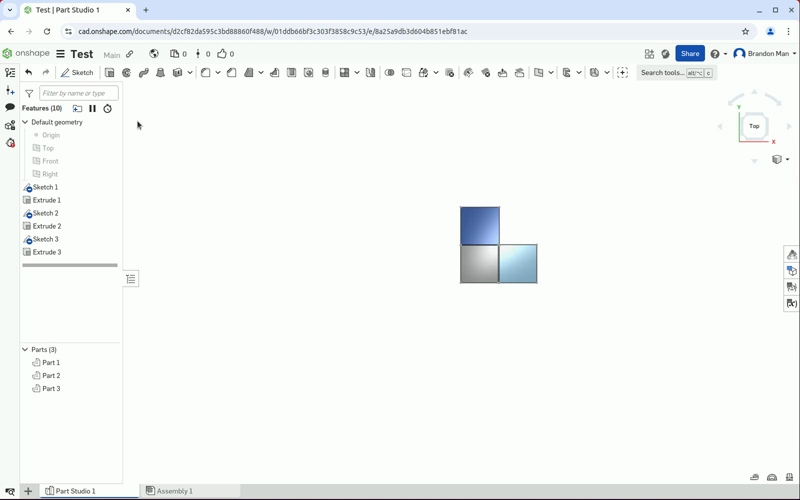
key(shift+h)
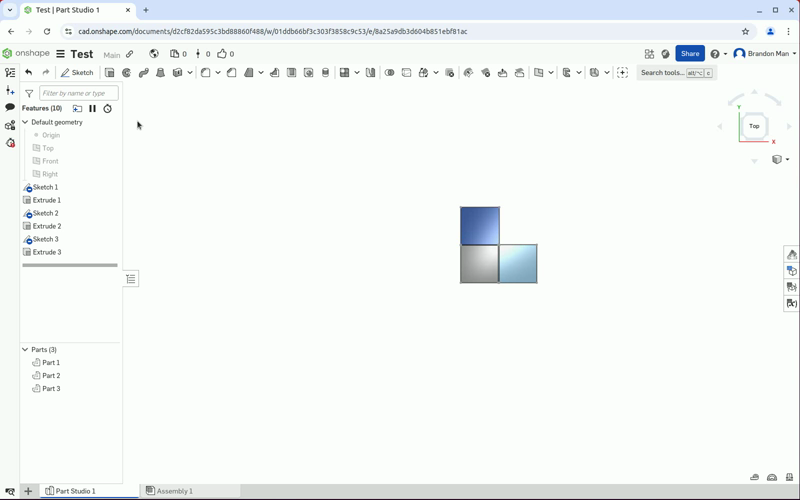
key(shift+7)
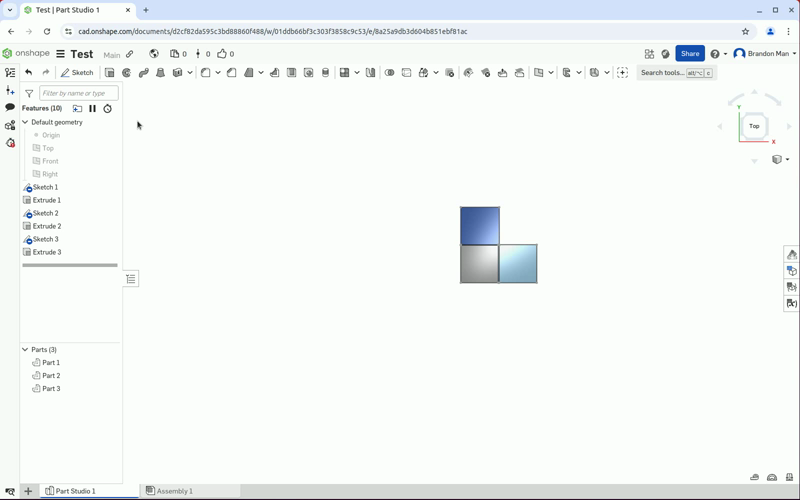
key(up, 3)
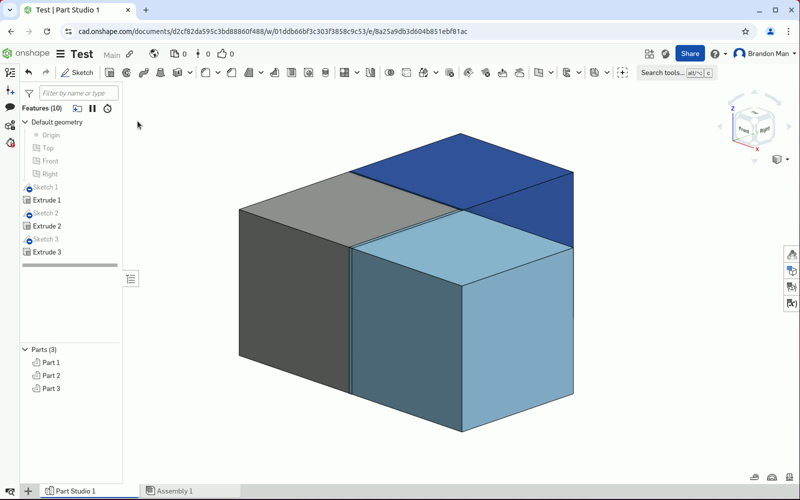
key(left, 3)
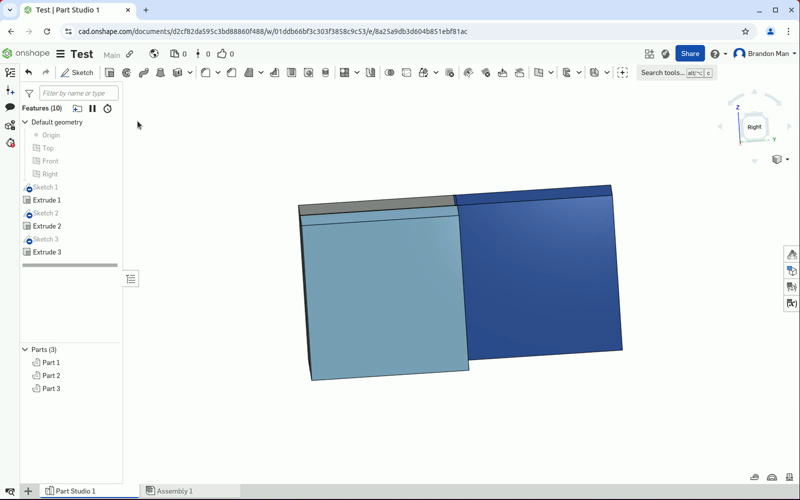
key(right, 3)
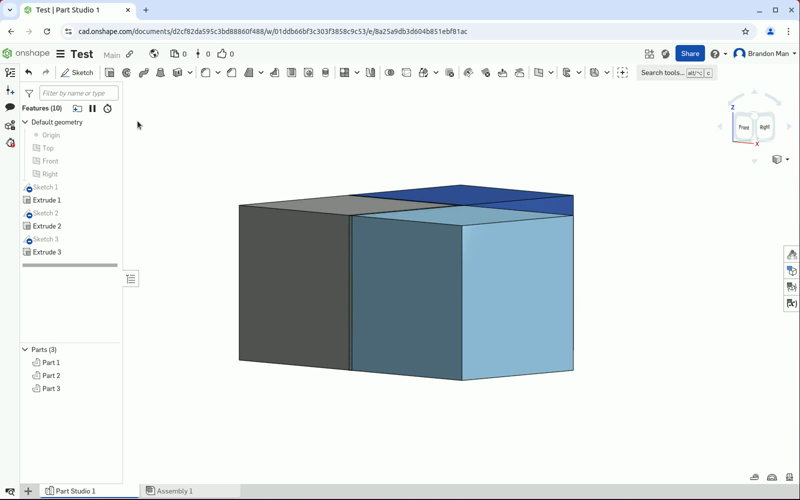
key(down, 3)
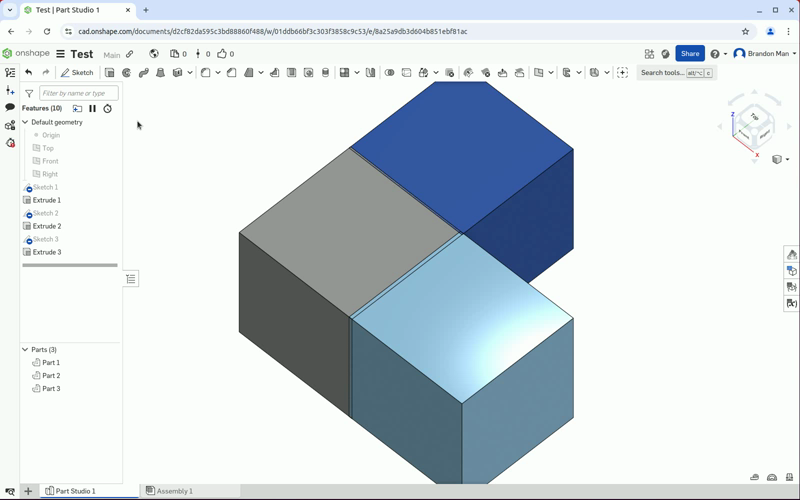
mouse_move(73, 189)
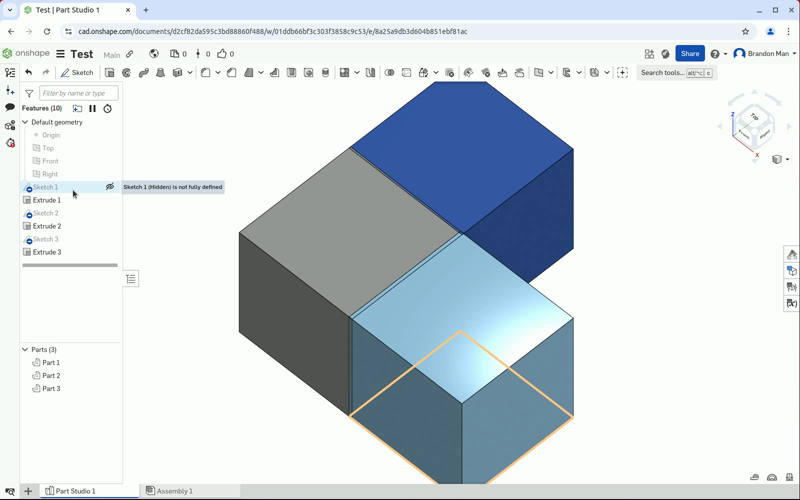
click(73, 189)